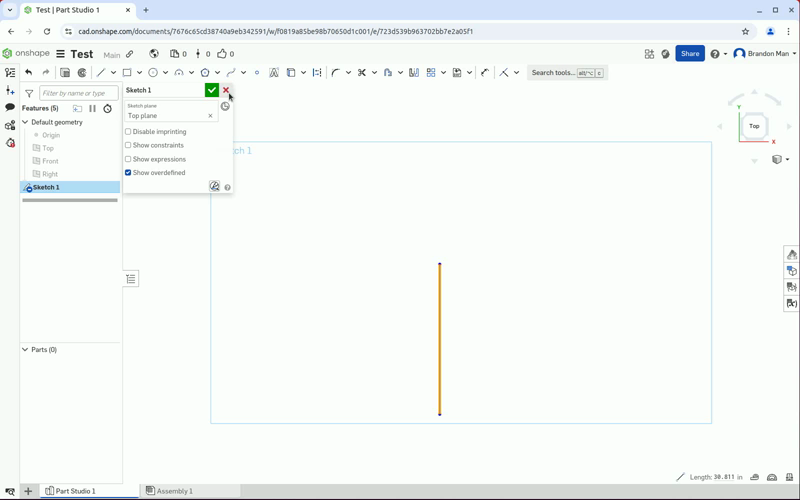
key(shift+h)
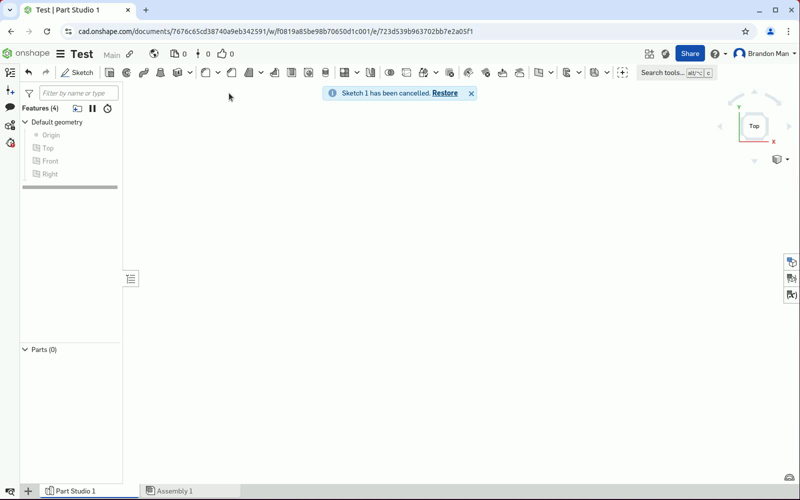
mouse_move(73, 352)
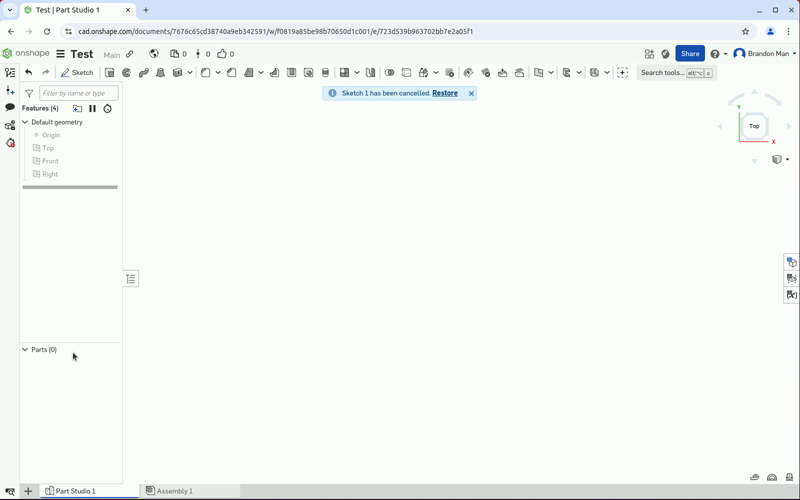
key(y)
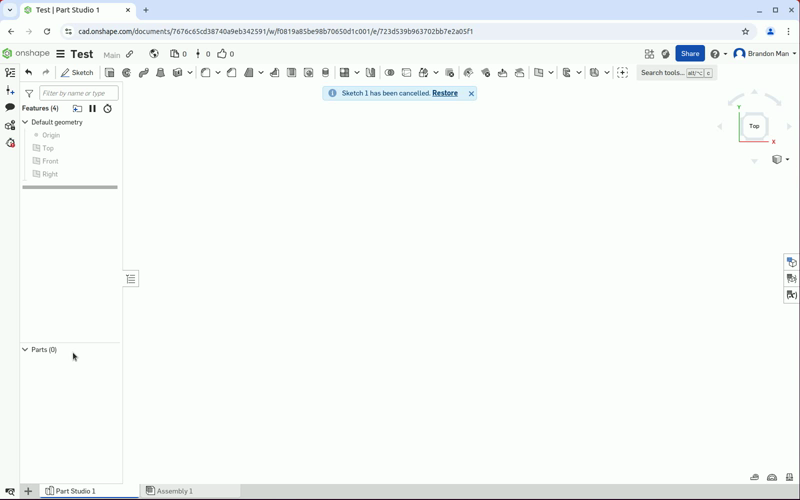
key(shift+p)
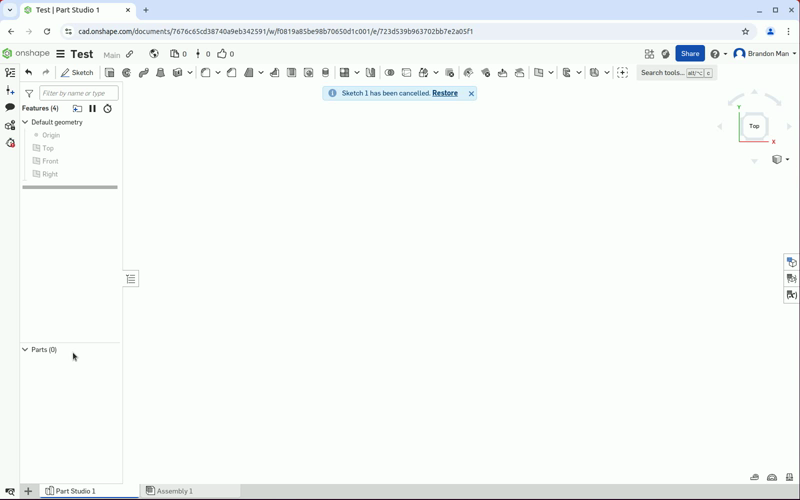
key(space)
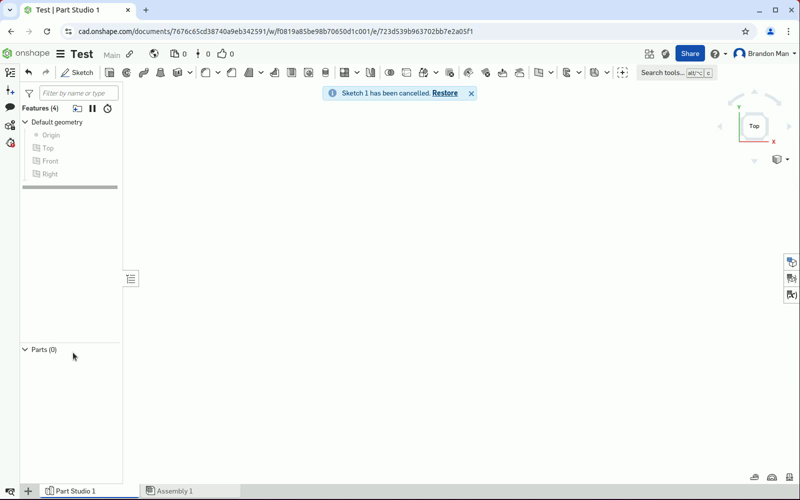
key_down(shift)
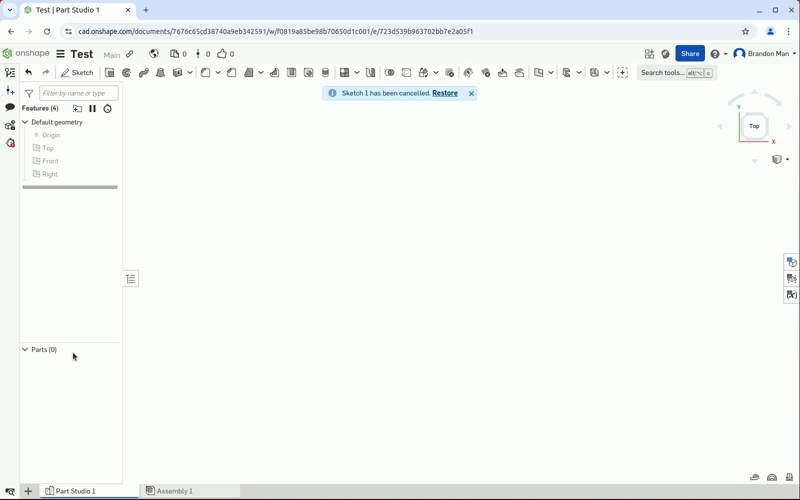
key(up)
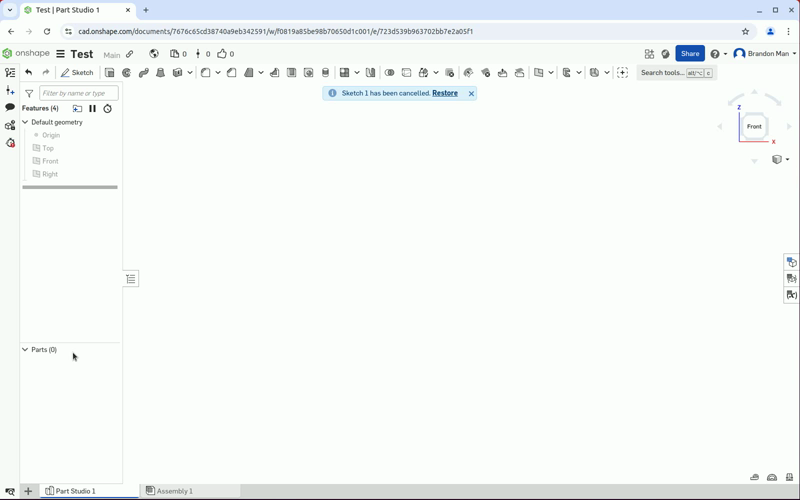
key_up(shift)
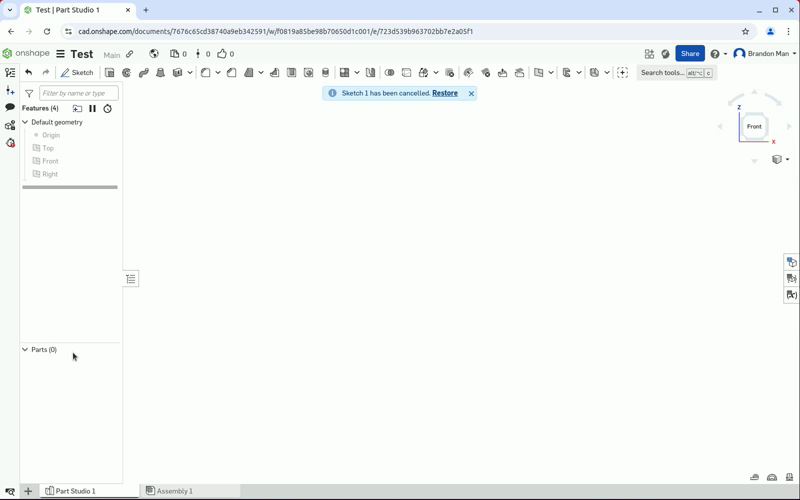
mouse_move(73, 352)
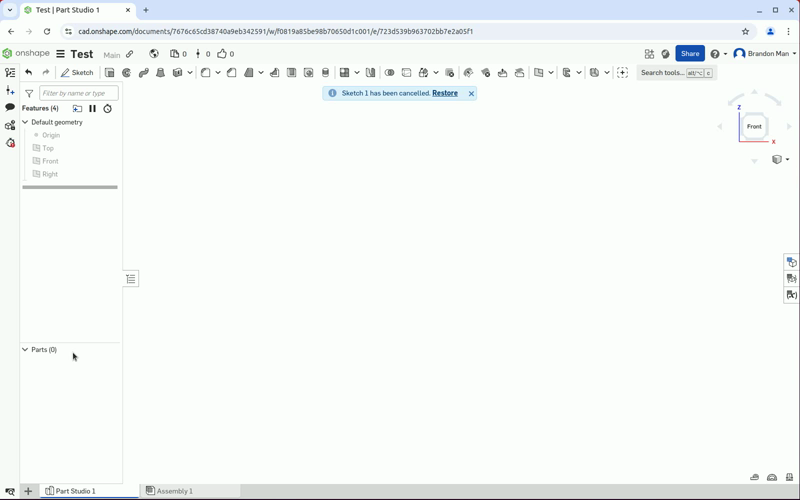
key(shift+y)
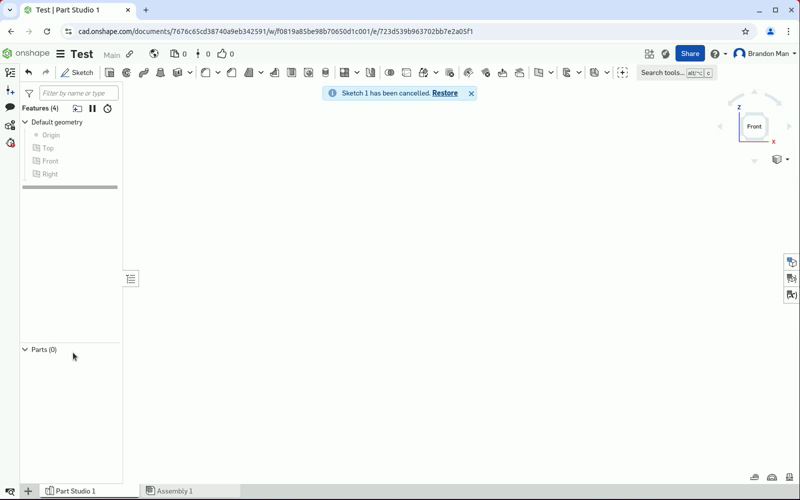
key(shift+s)
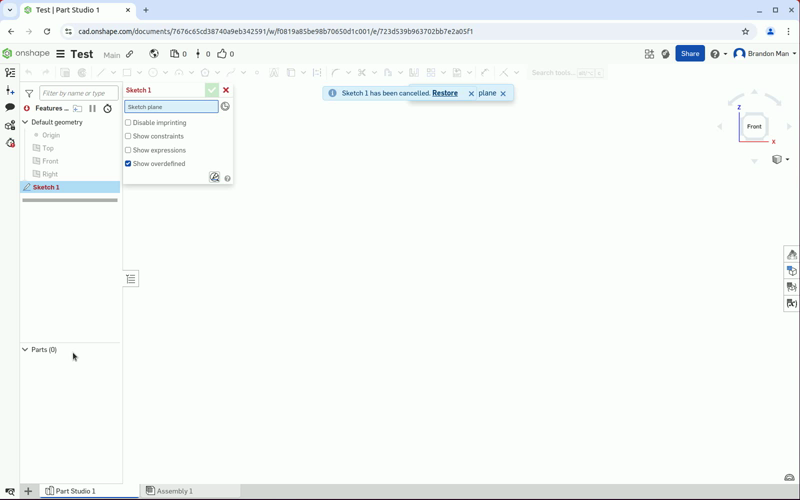
mouse_move(73, 163)
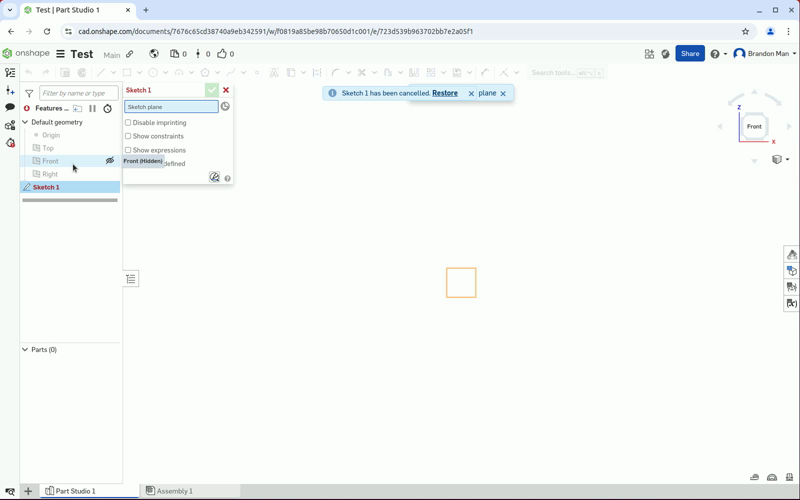
click(73, 163)
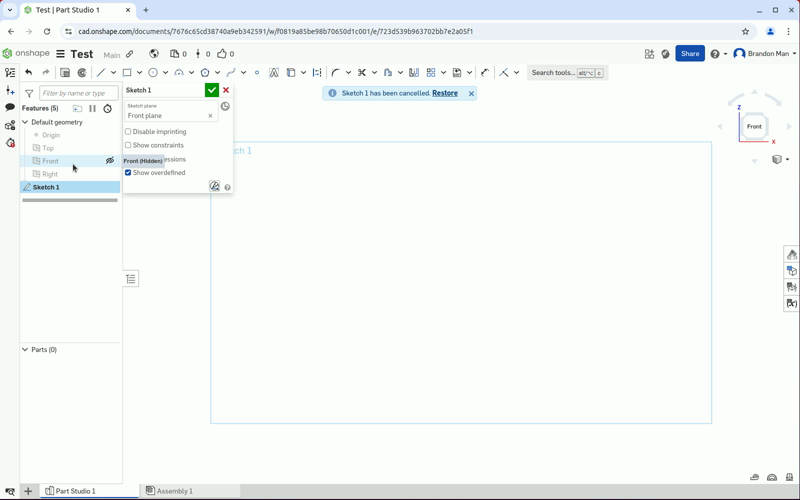
mouse_move(73, 352)
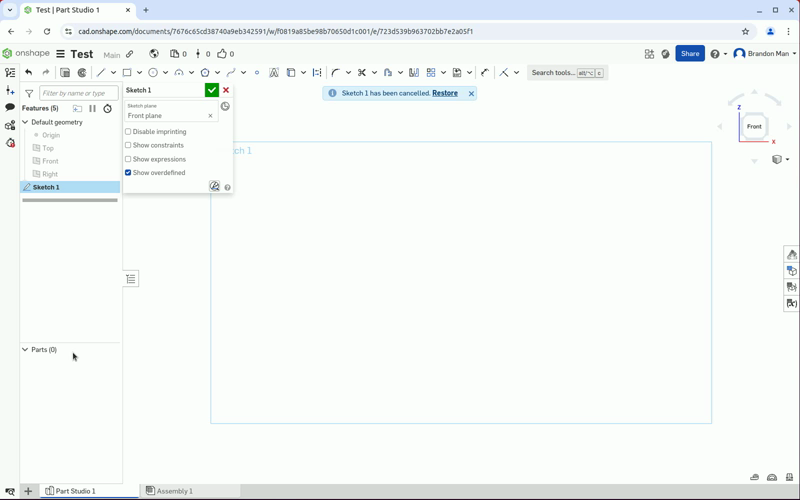
key(y)
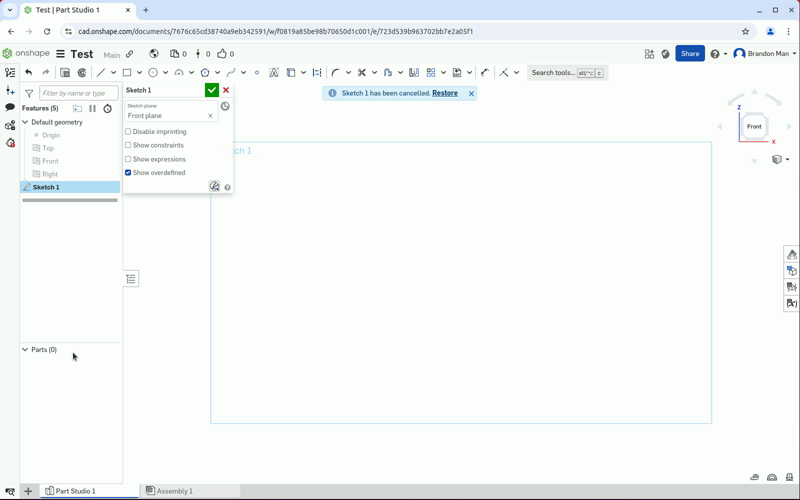
key(l)
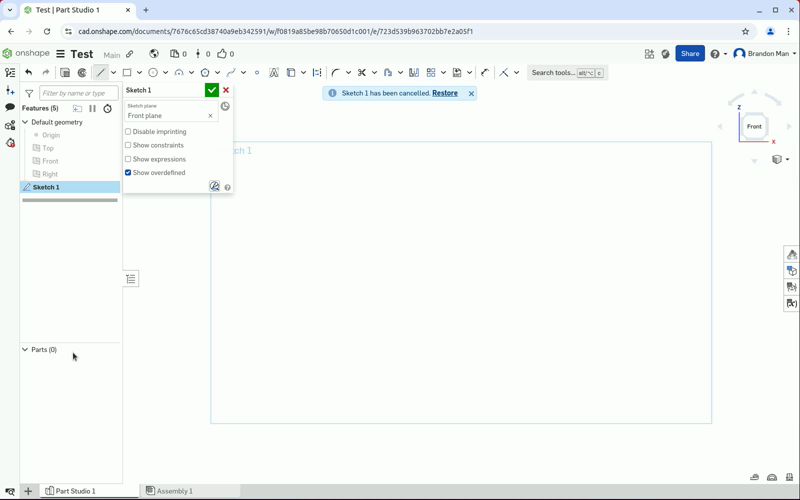
key_down(shift)
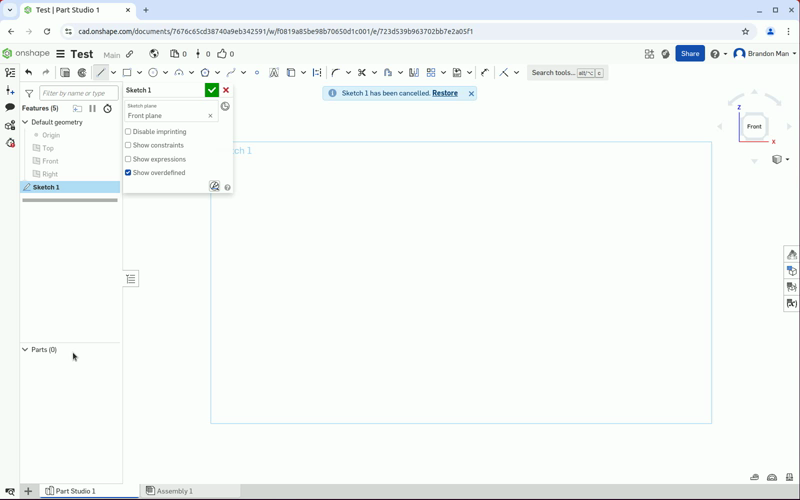
mouse_move(460, 282)
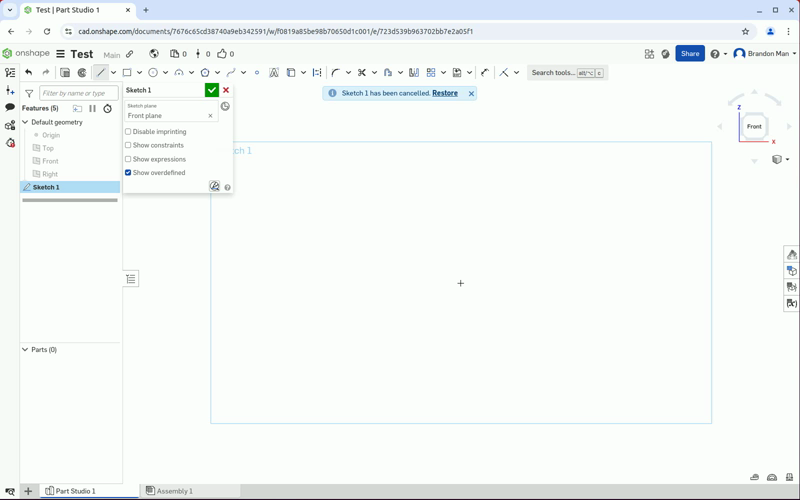
click(460, 282)
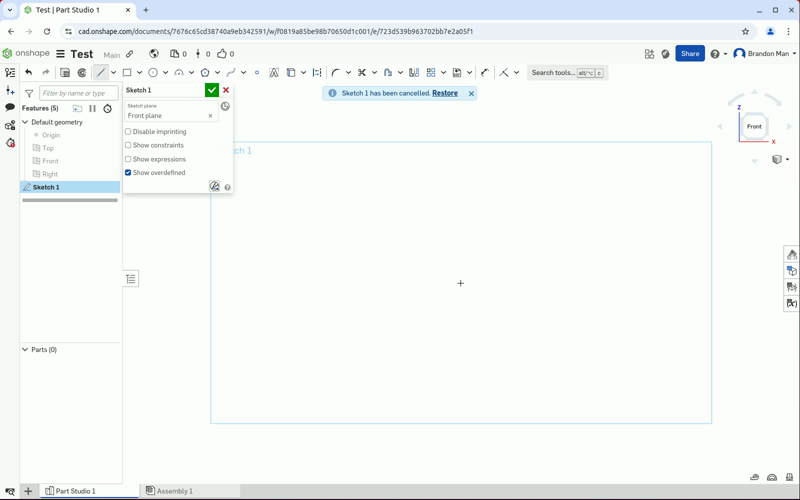
key_up(shift)
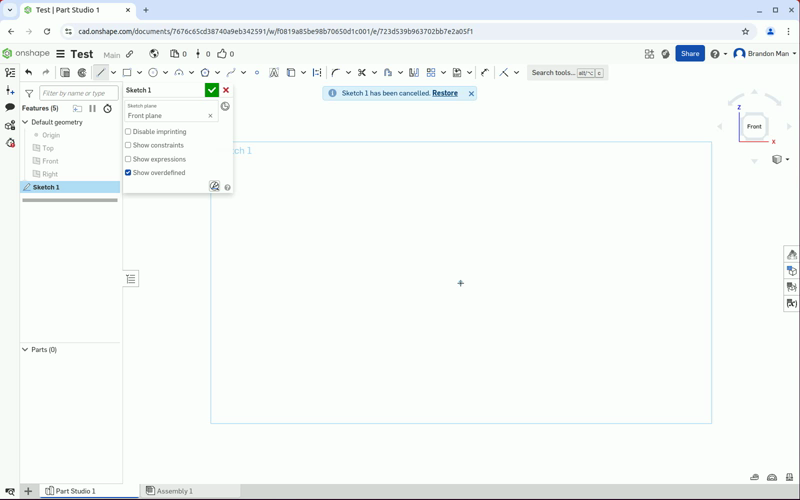
key_down(shift)
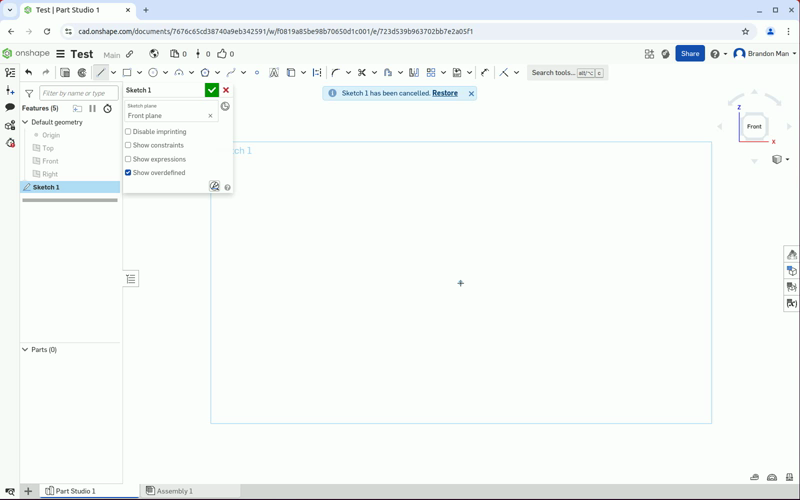
mouse_move(490, 282)
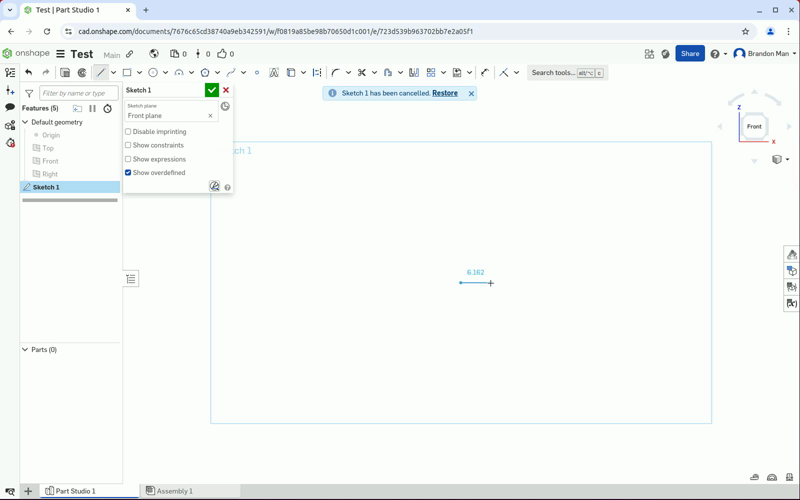
mouse_move(509, 282)
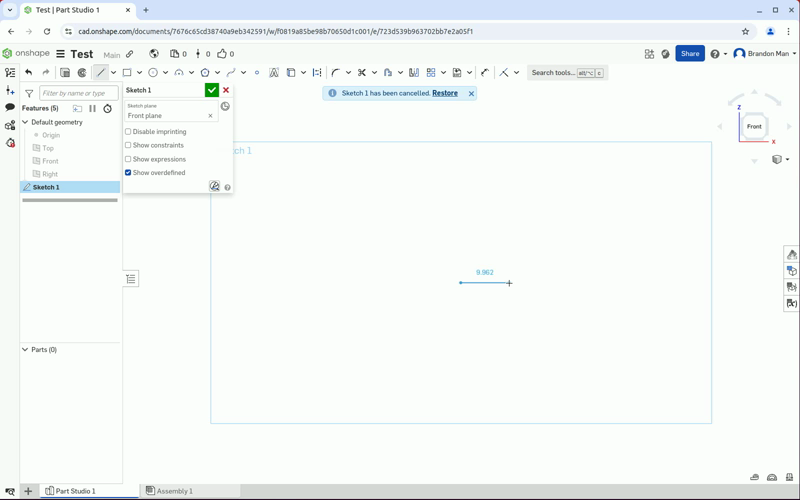
click(509, 282)
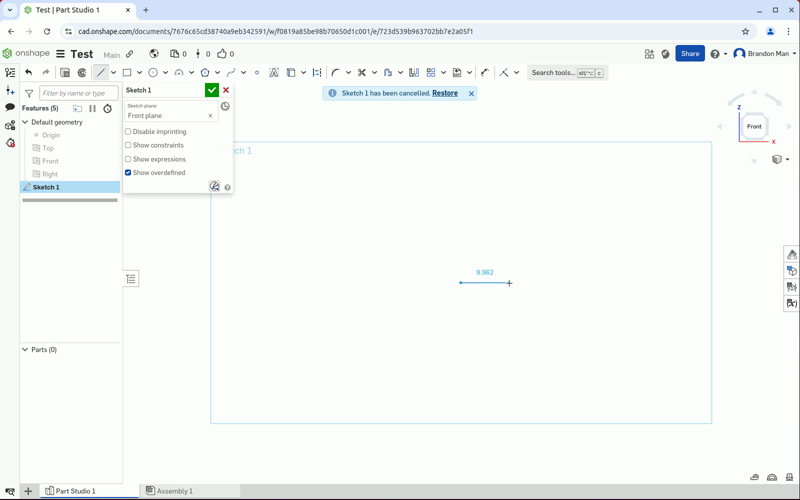
key_up(shift)
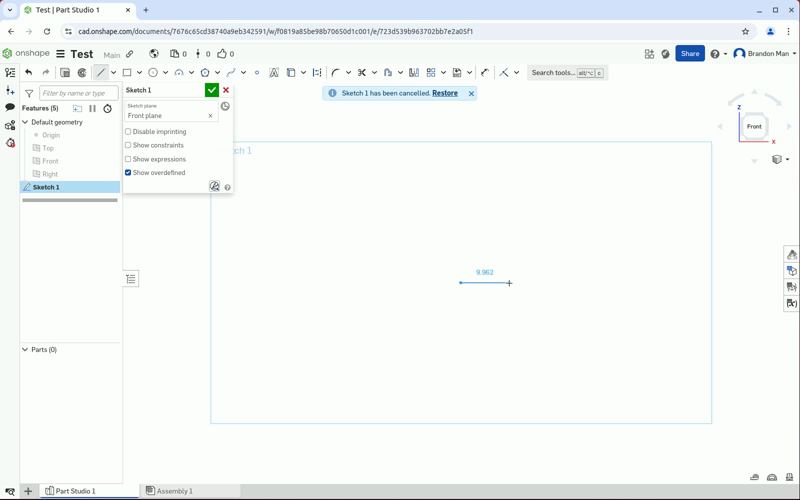
key_down(shift)
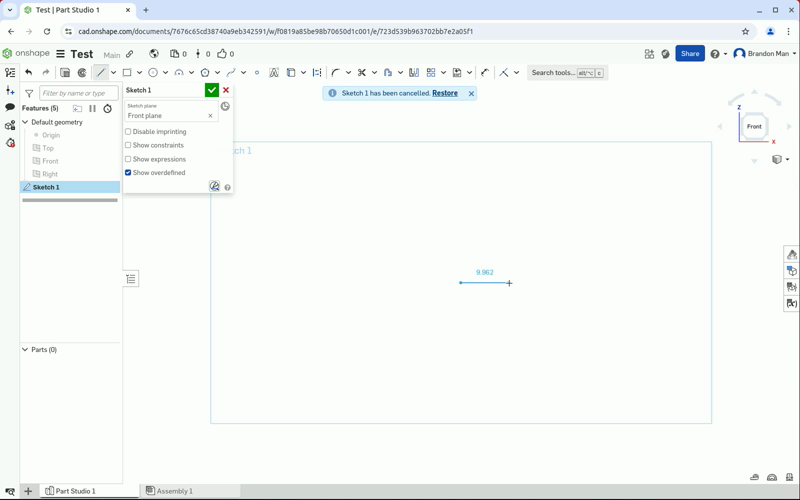
mouse_move(539, 282)
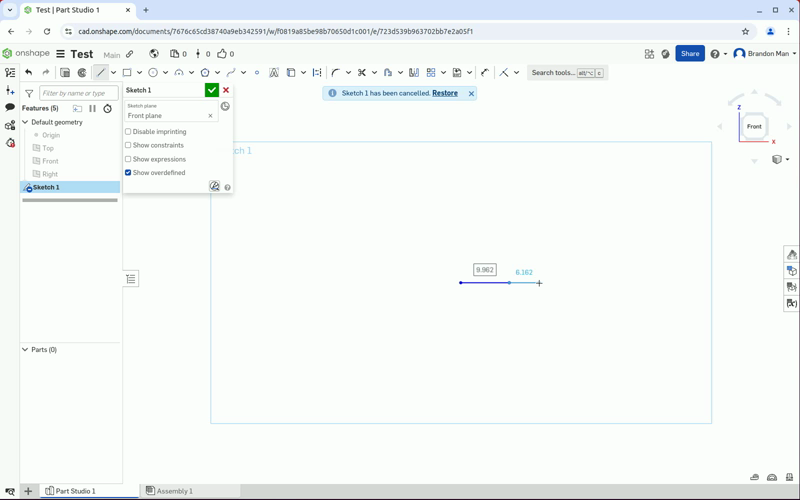
mouse_move(509, 250)
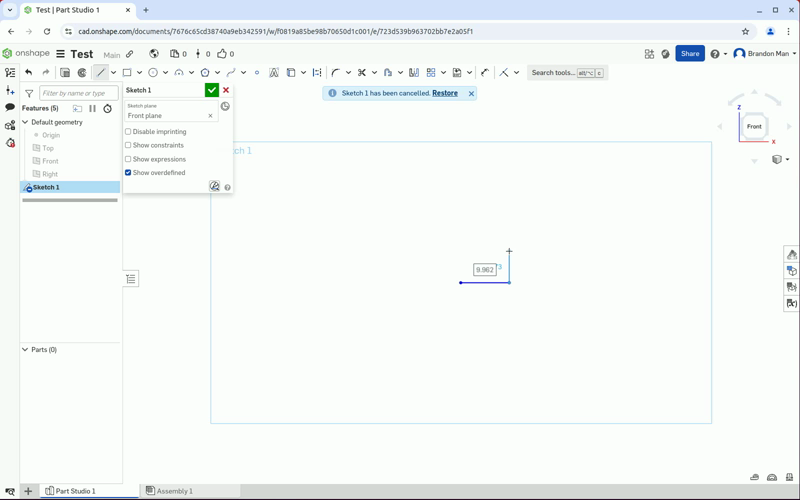
click(509, 250)
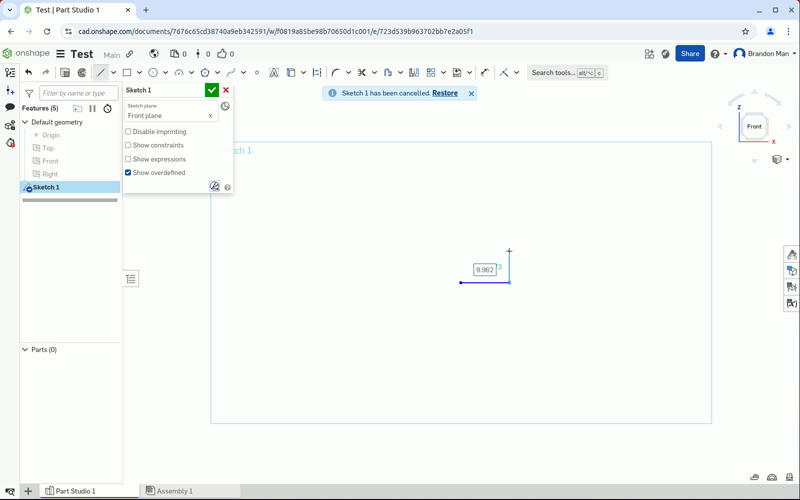
key_up(shift)
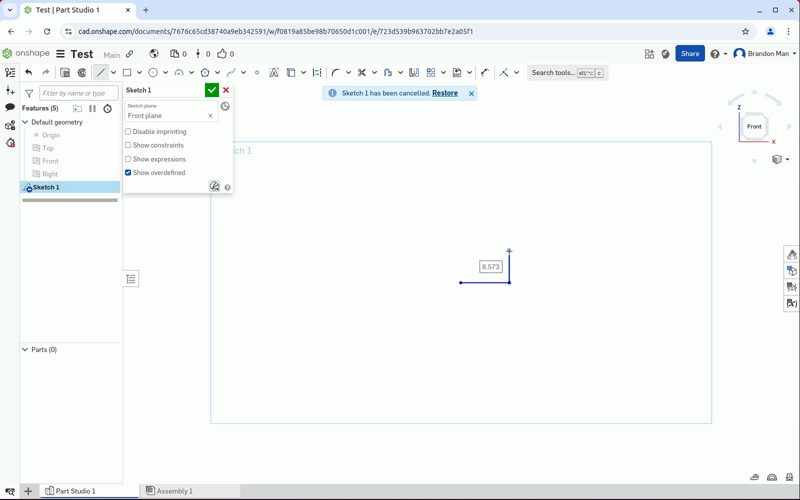
key_down(shift)
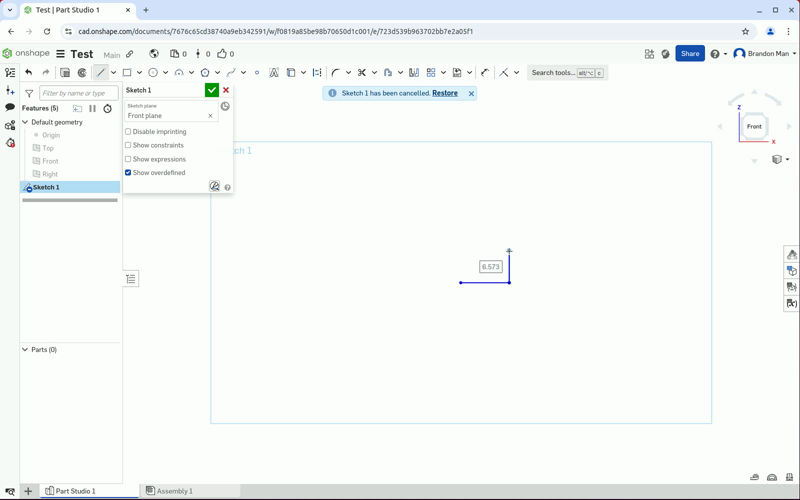
mouse_move(539, 250)
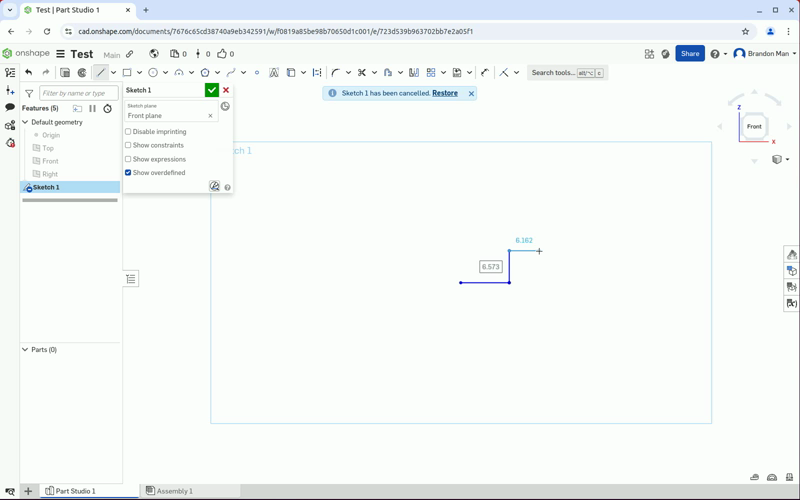
mouse_move(497, 250)
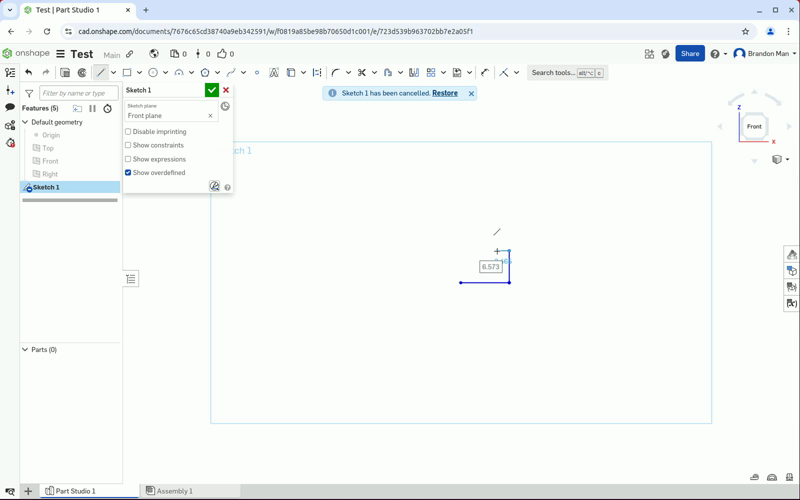
click(497, 250)
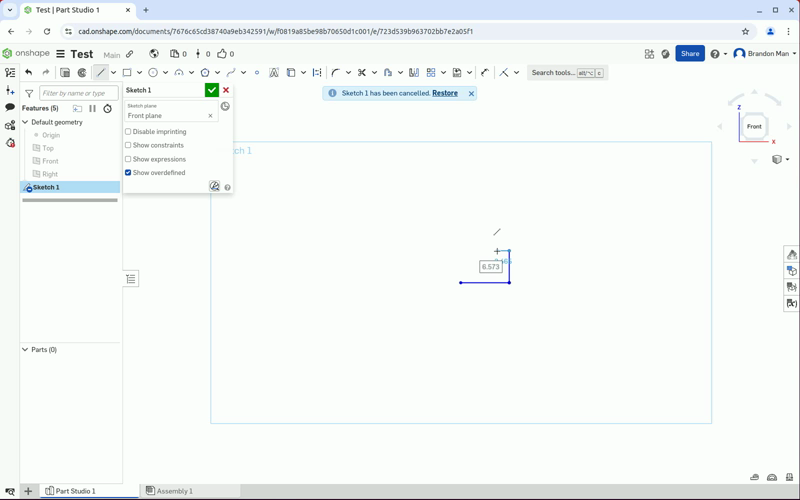
key_up(shift)
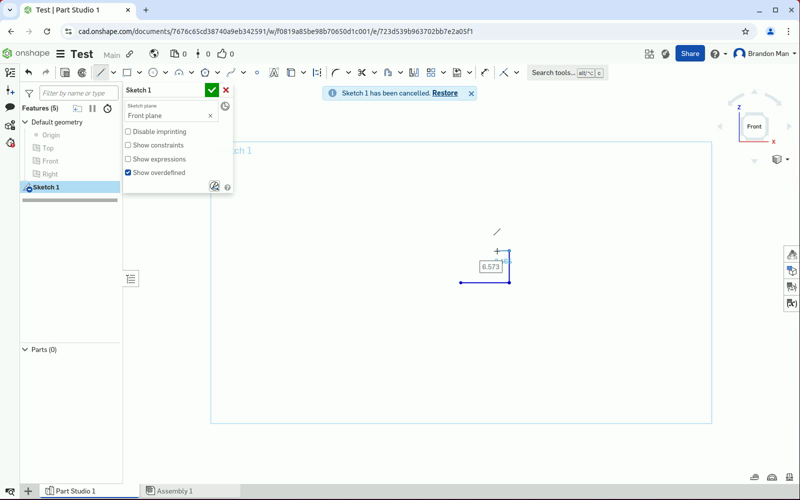
key_down(shift)
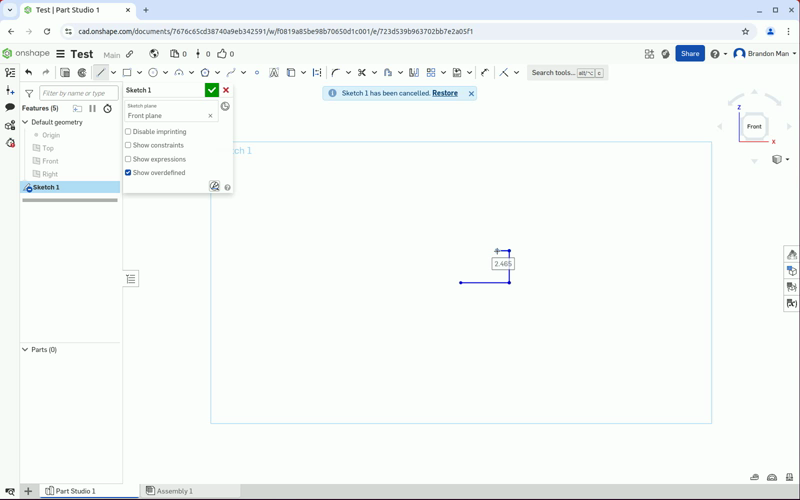
mouse_move(527, 250)
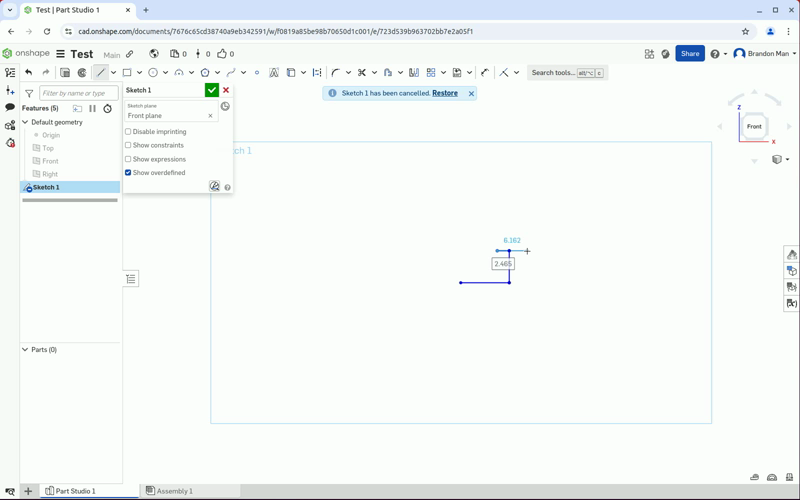
mouse_move(460, 250)
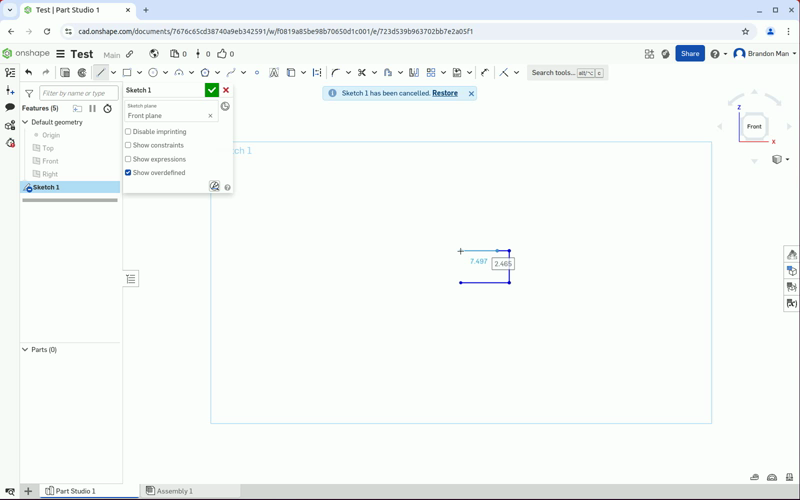
click(460, 250)
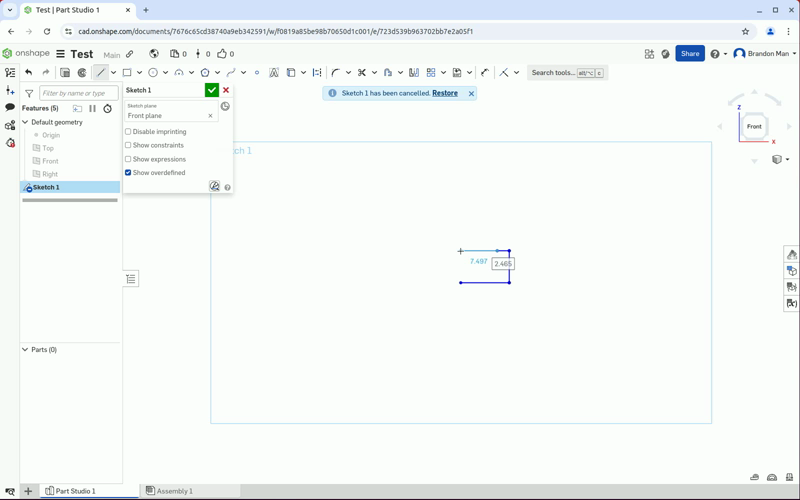
key_up(shift)
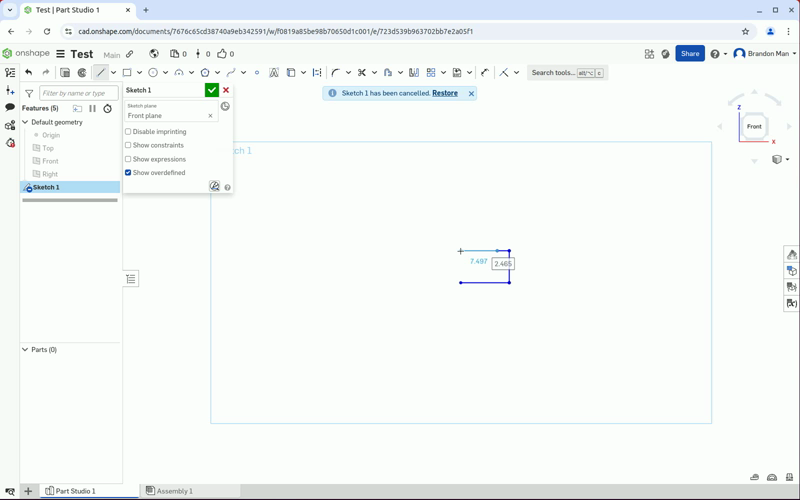
mouse_move(490, 250)
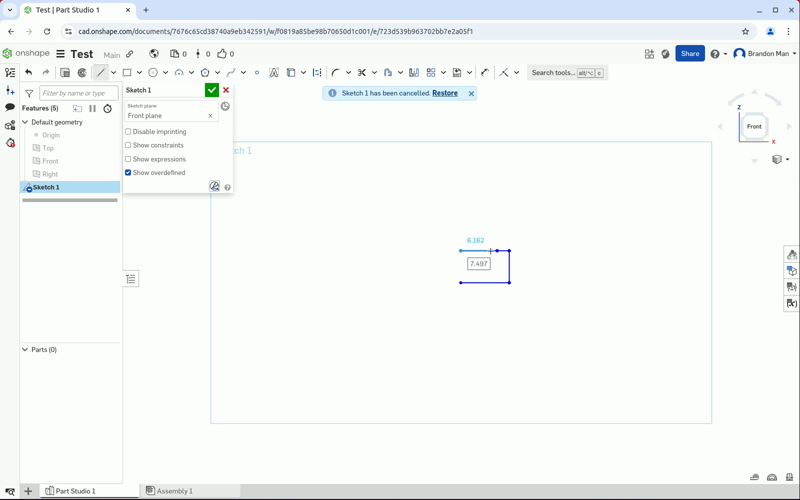
key_down(shift)
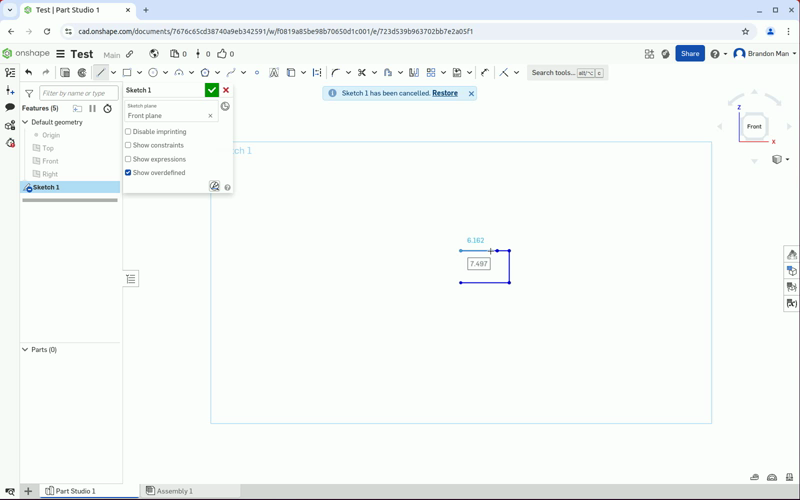
mouse_move(460, 282)
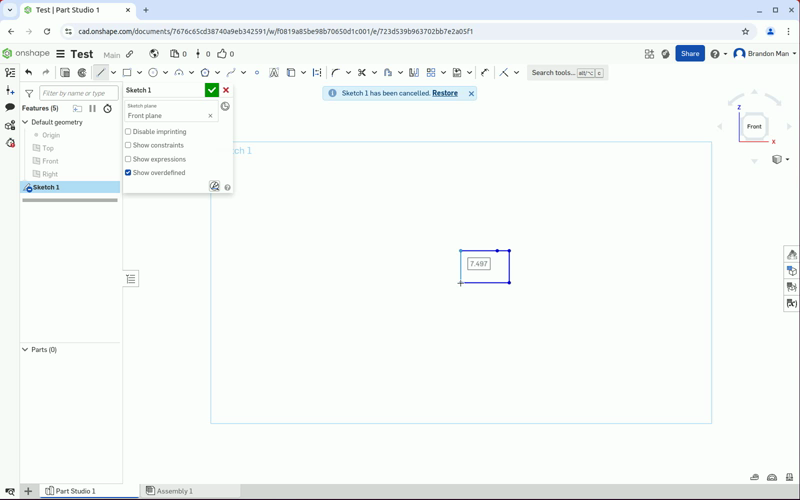
key_up(shift)
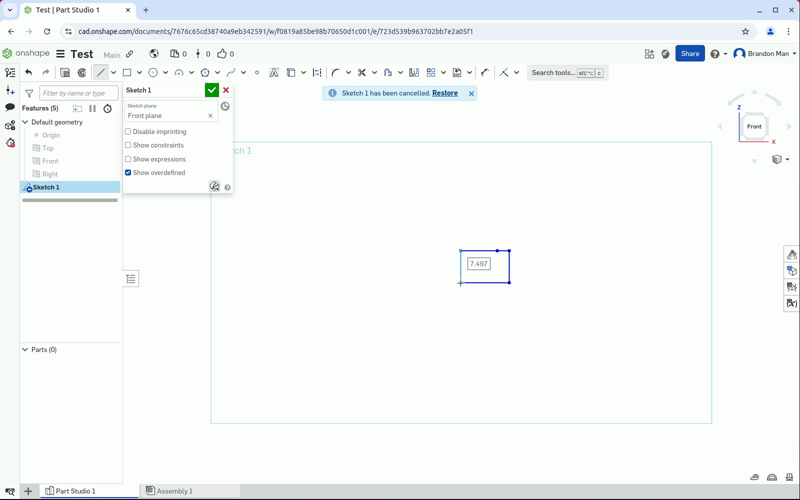
click(460, 282)
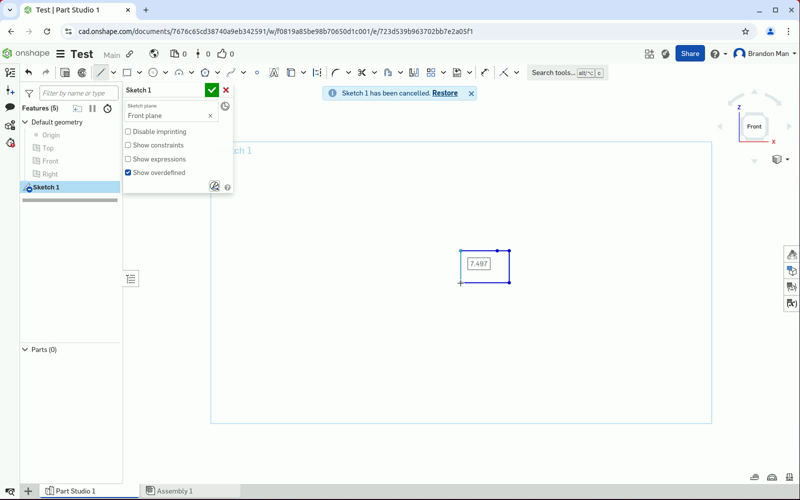
key(esc)
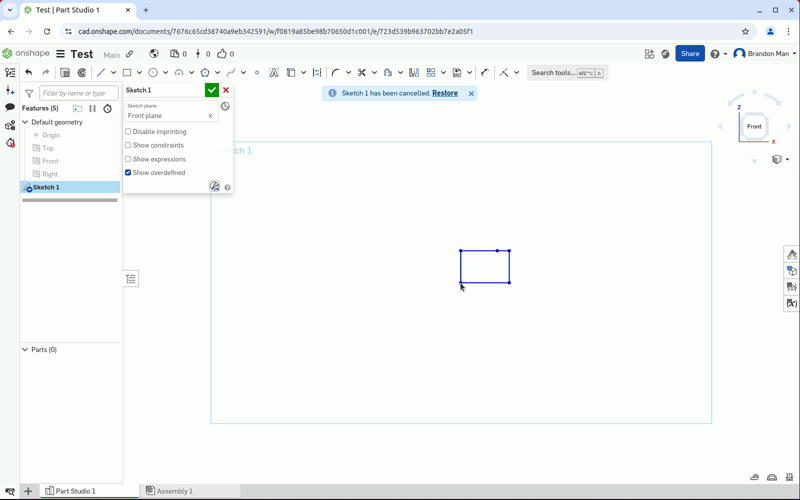
mouse_move(469, 269)
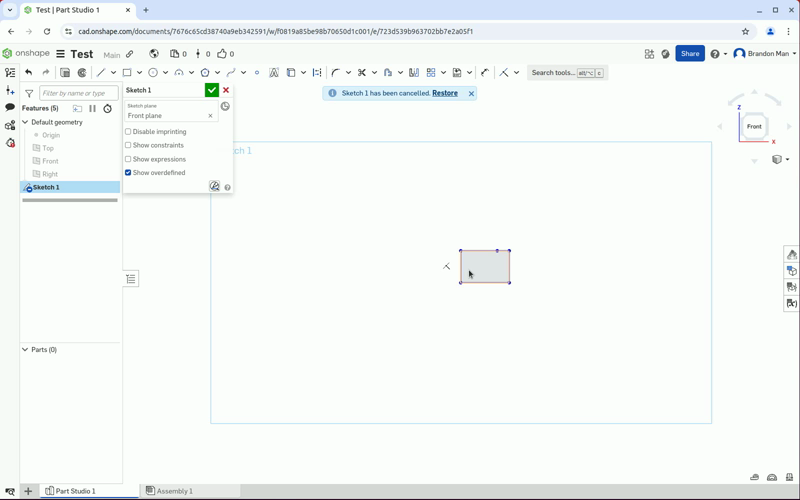
scroll(6)
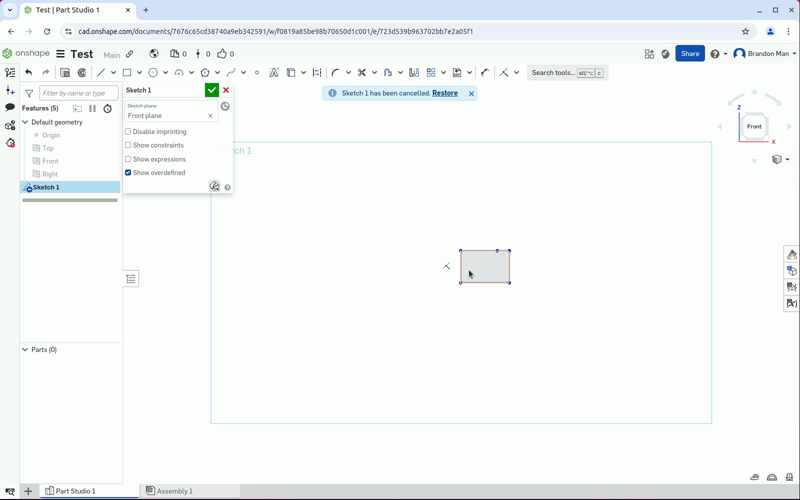
scroll(6)
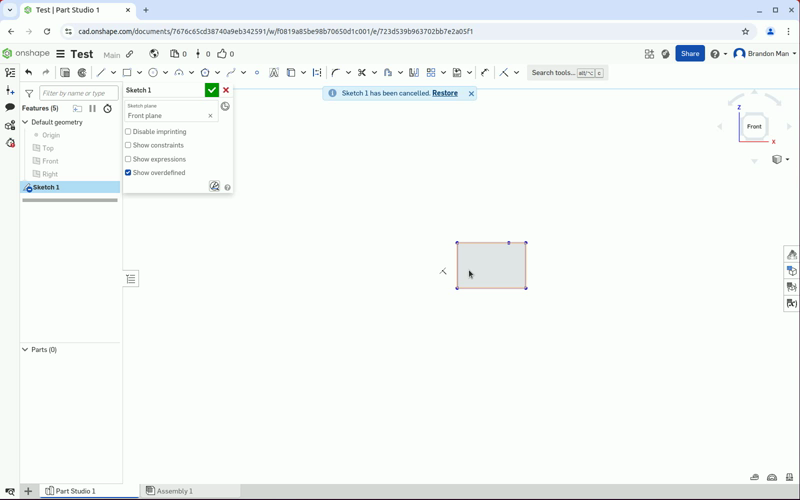
scroll(6)
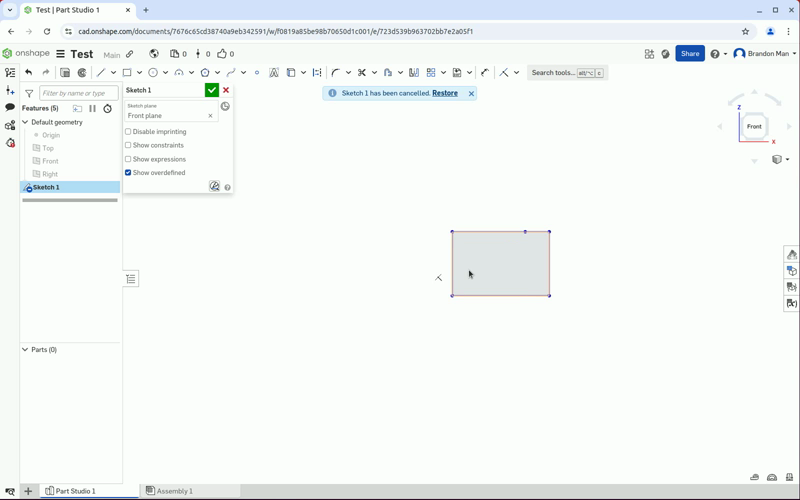
scroll(6)
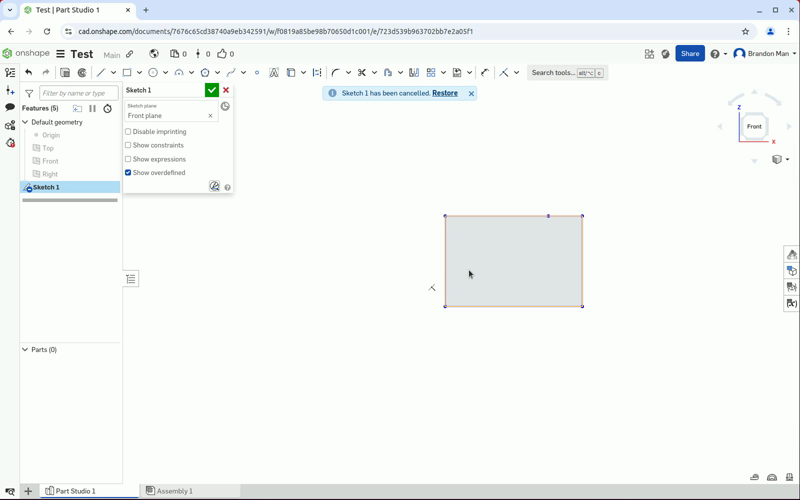
scroll(6)
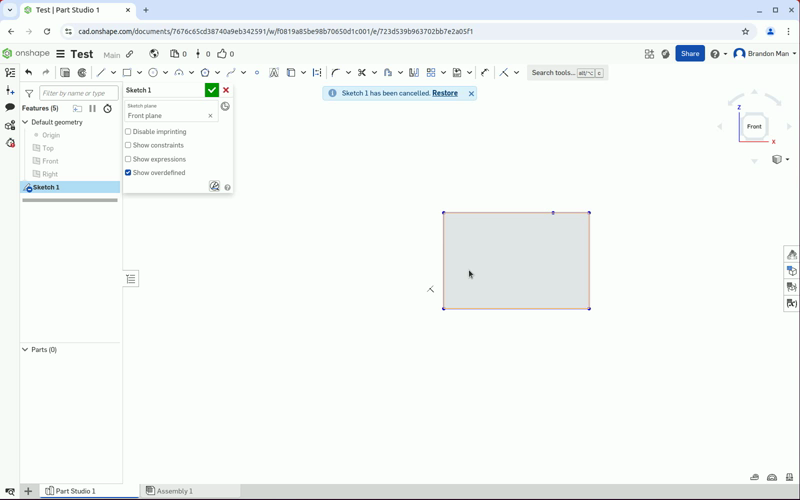
scroll(6)
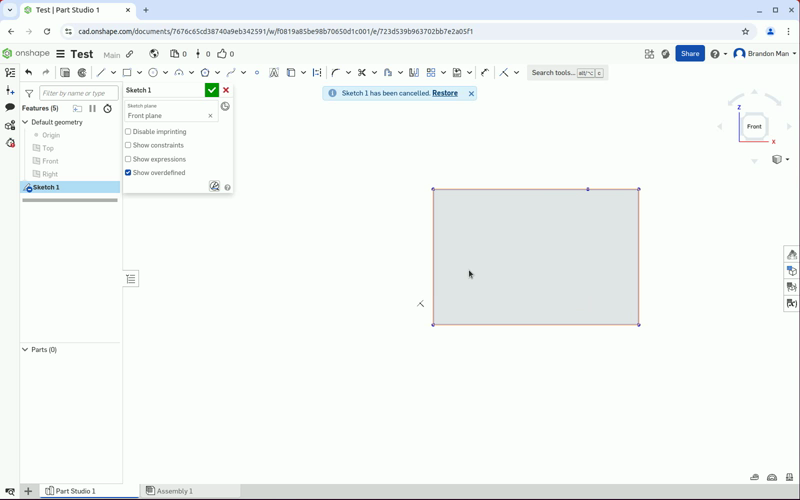
scroll(6)
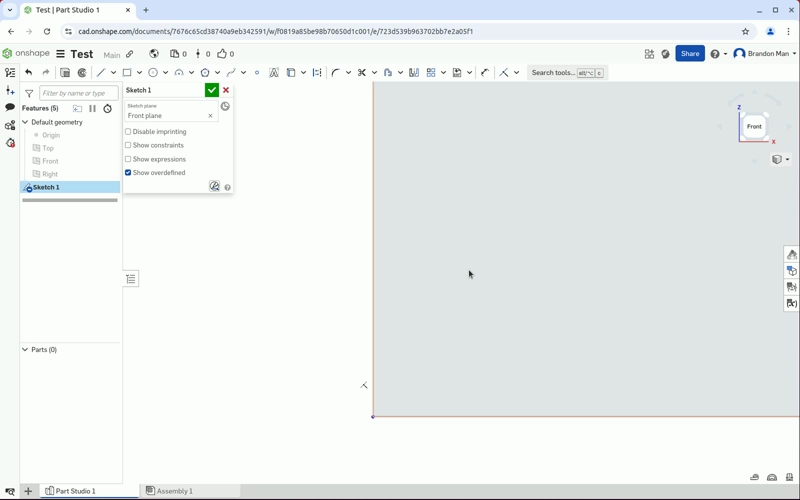
click(469, 269)
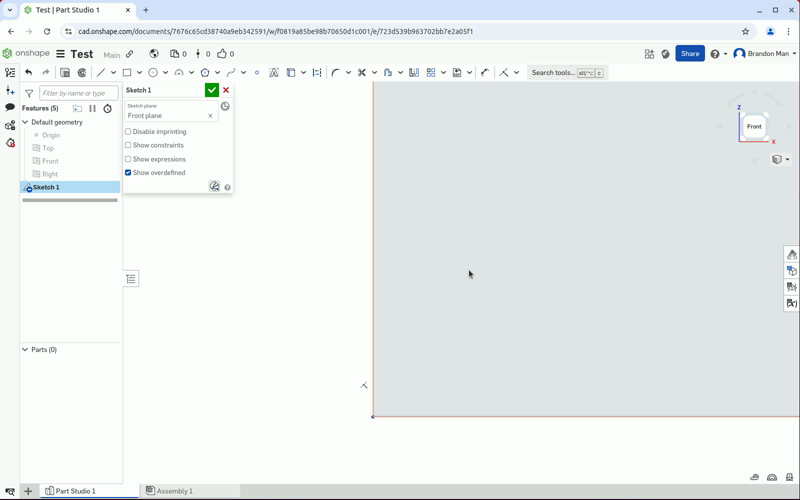
scroll(-6)
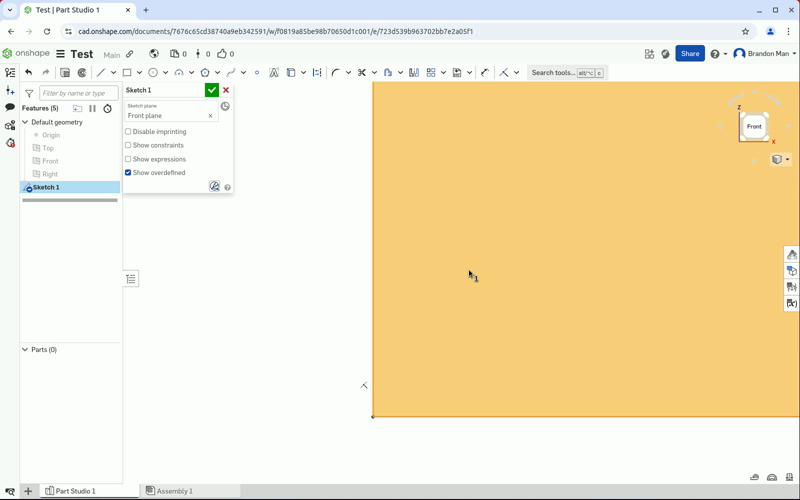
scroll(-6)
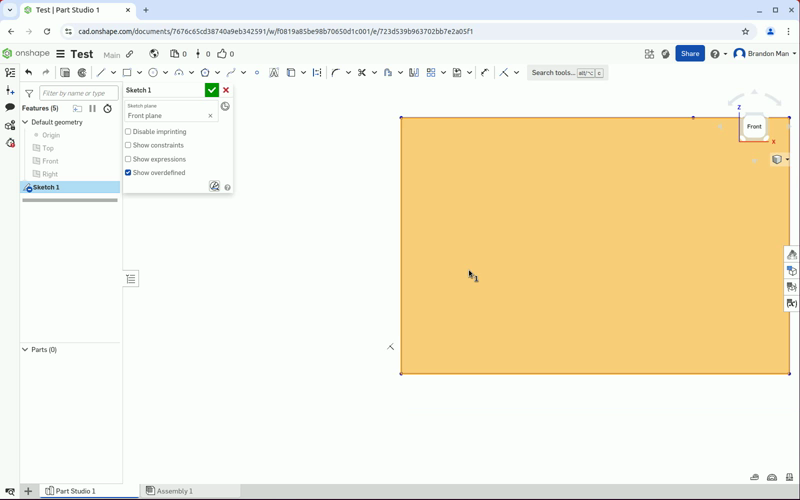
scroll(-6)
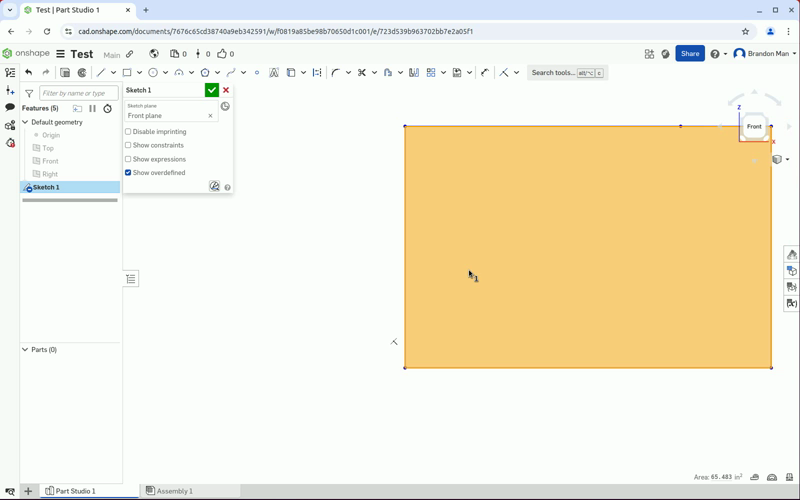
scroll(-6)
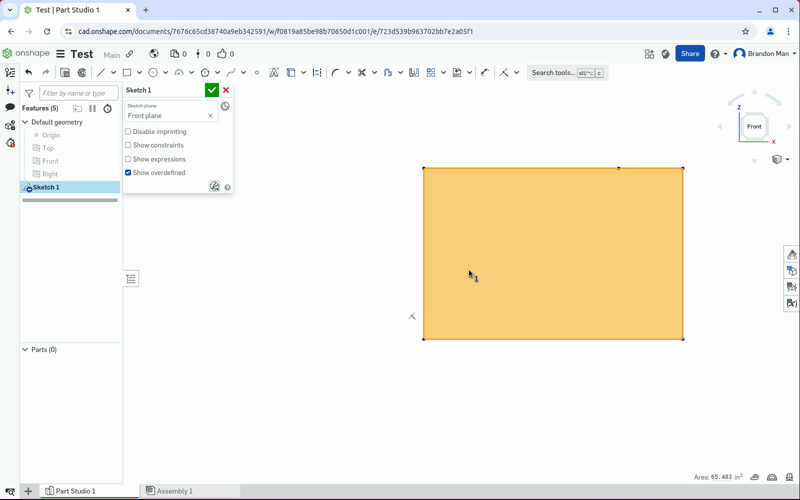
scroll(-6)
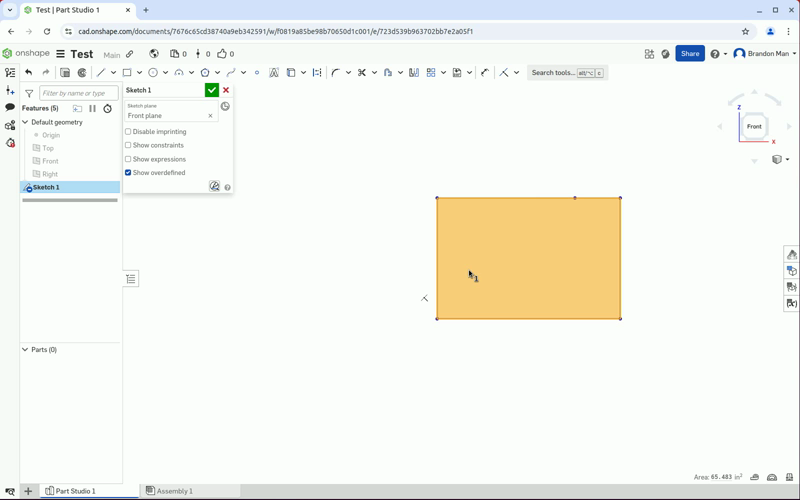
scroll(-6)
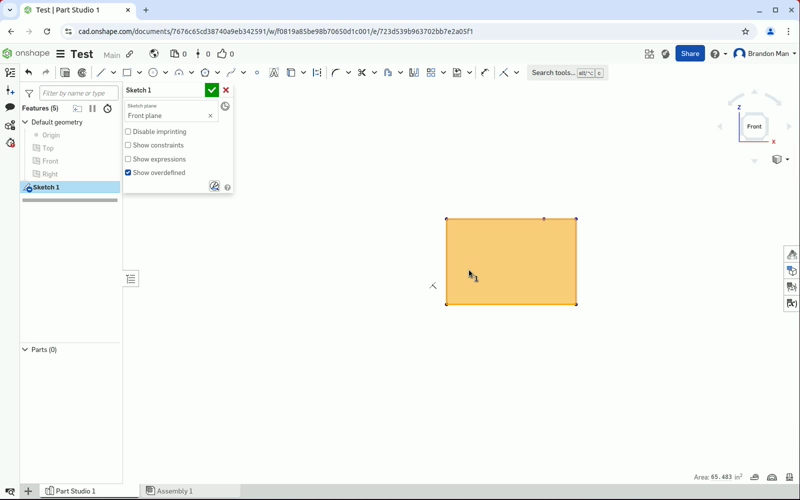
scroll(-6)
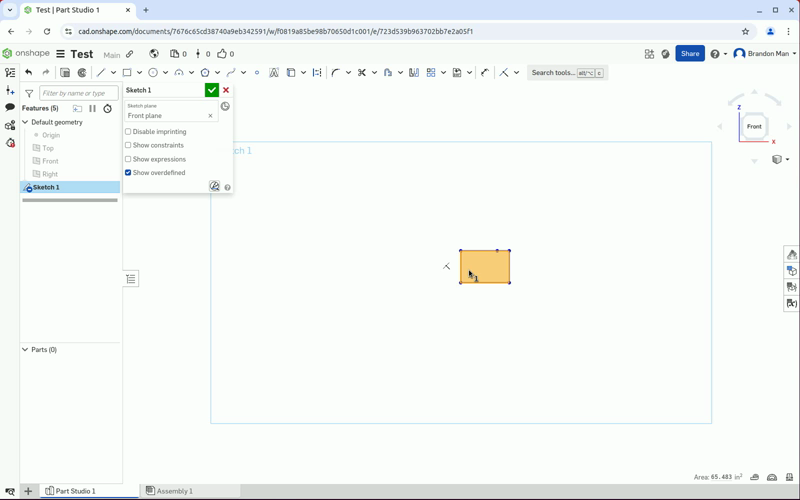
mouse_move(73, 352)
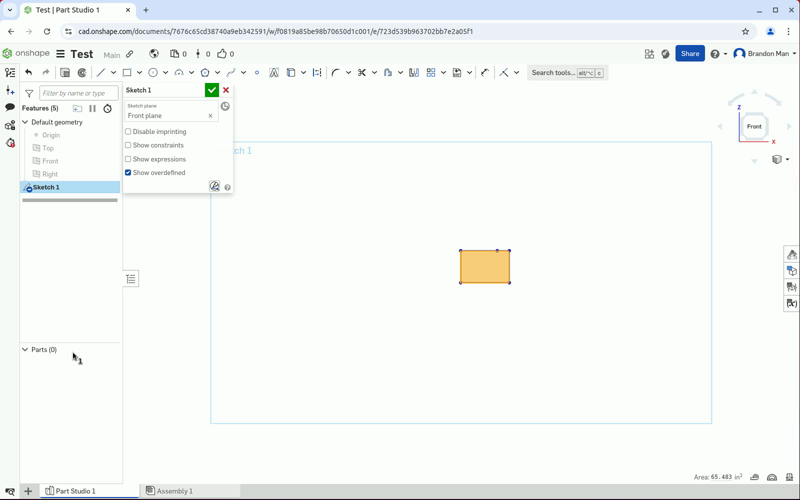
key(shift+y)
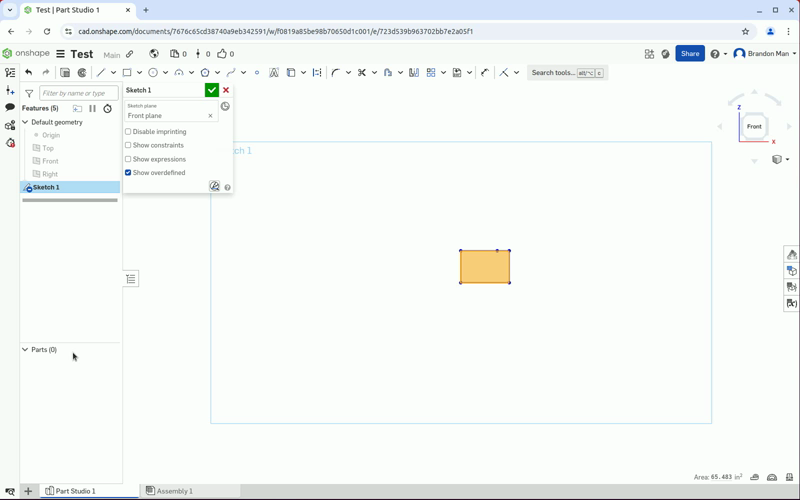
key(shift+e)
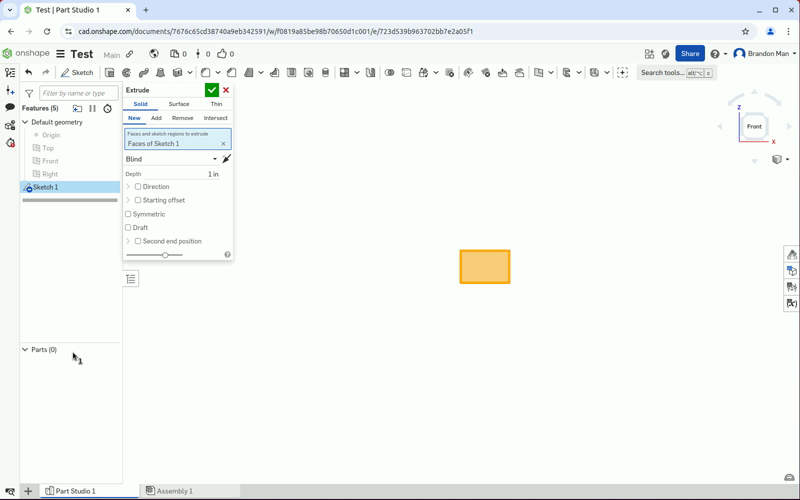
mouse_move(143, 106)
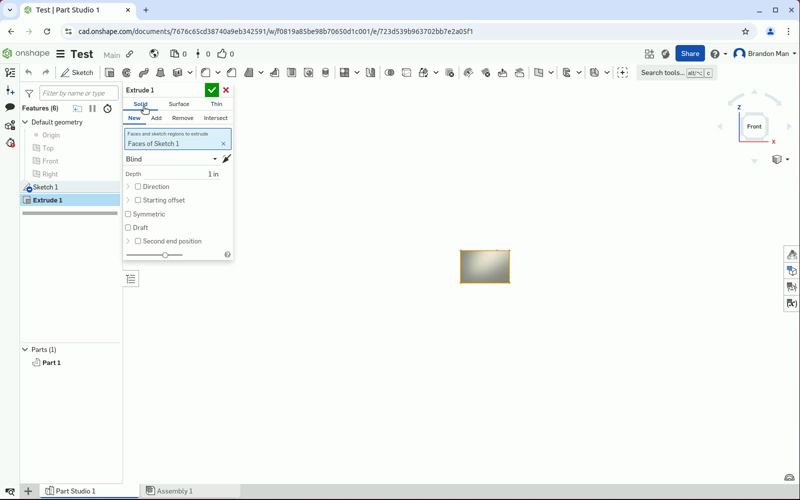
click(143, 106)
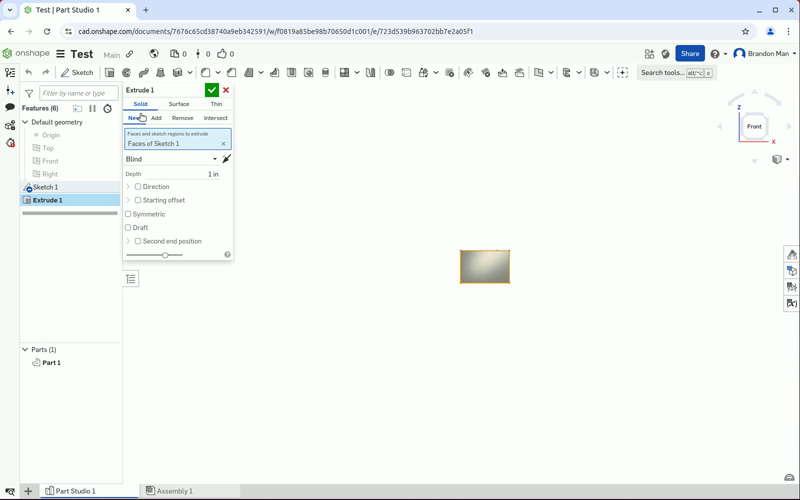
mouse_move(137, 120)
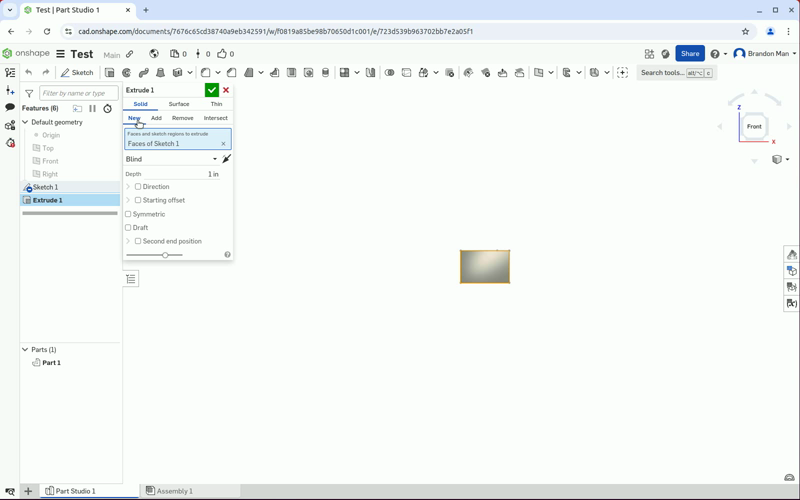
click(137, 120)
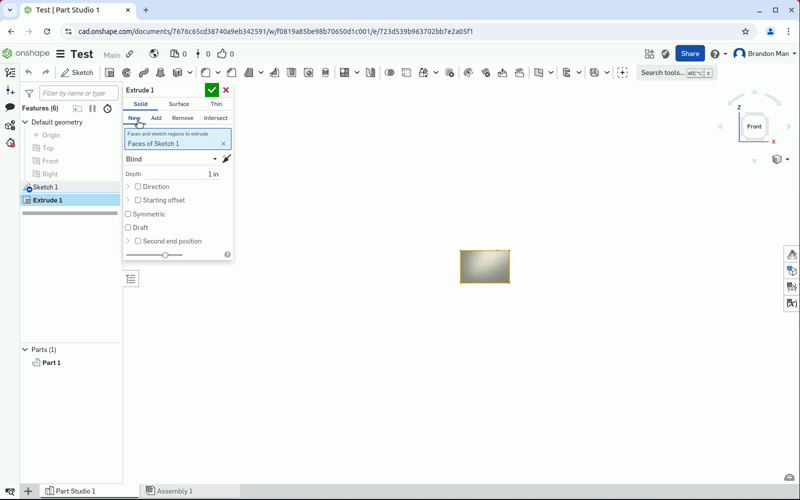
key(tab, 4)
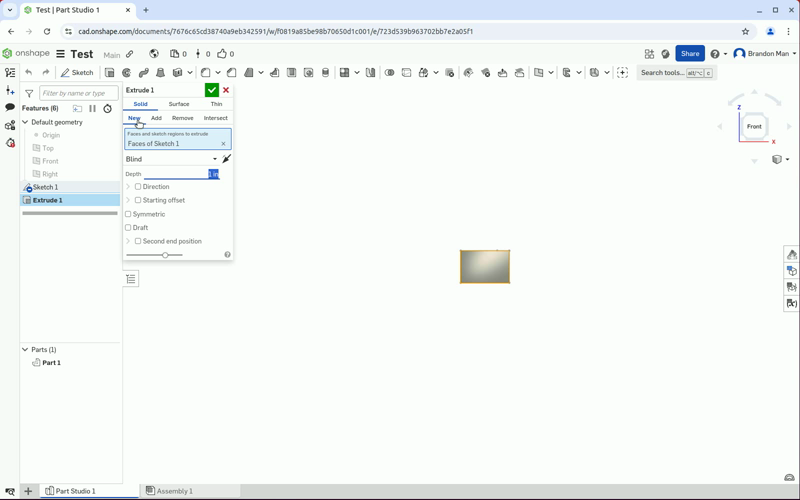
text(23.108)
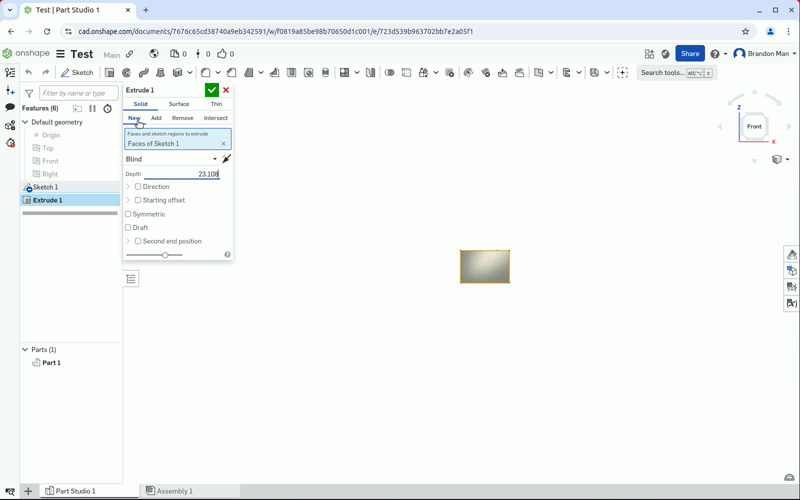
key(enter)
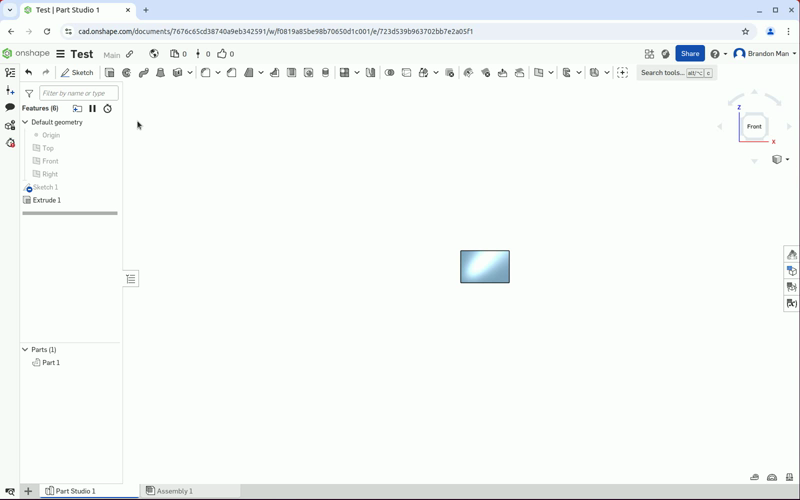
key(shift+h)
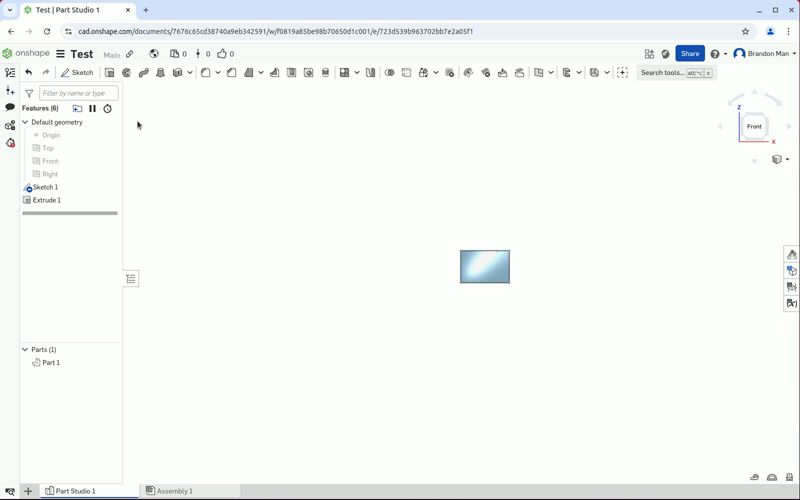
key(shift+h)
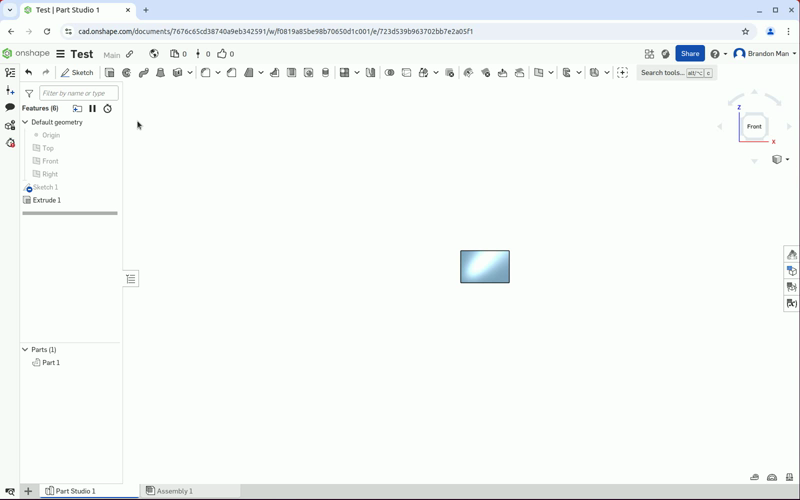
mouse_move(73, 189)
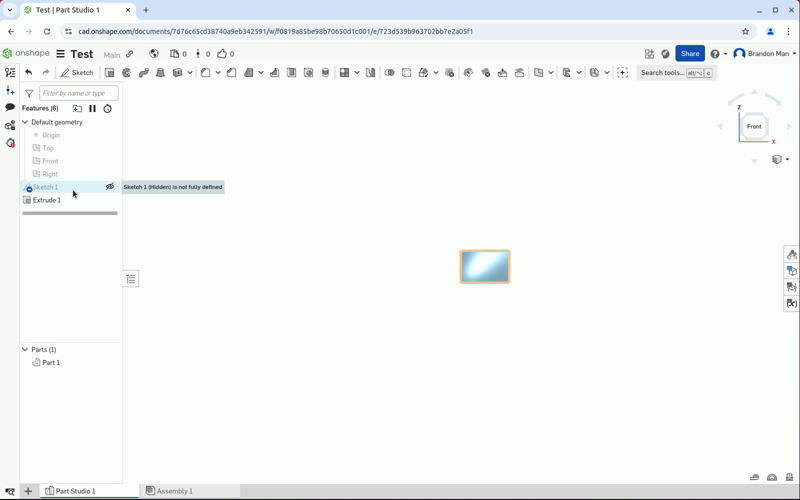
click(73, 189)
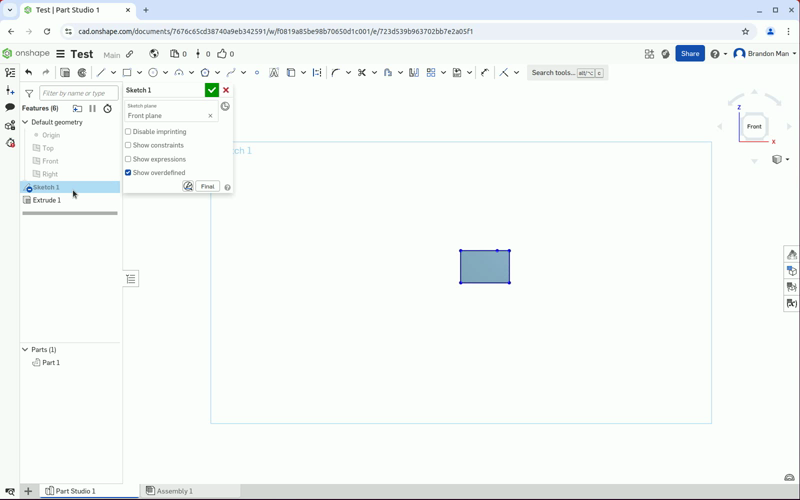
mouse_move(229, 92)
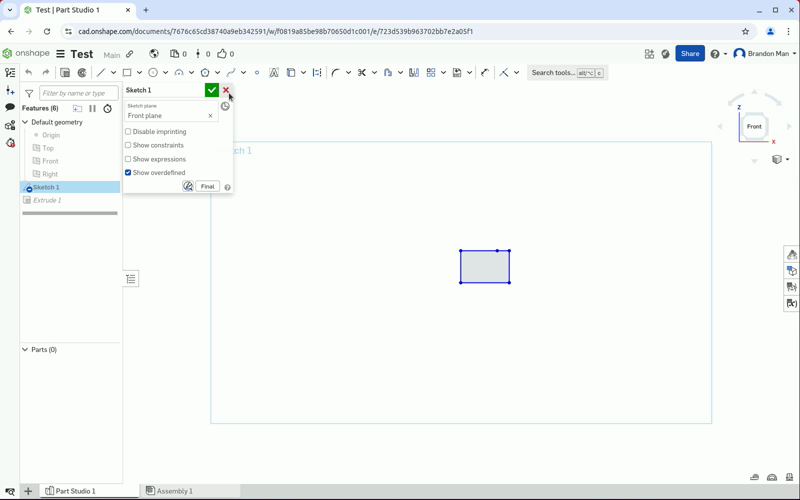
click(229, 92)
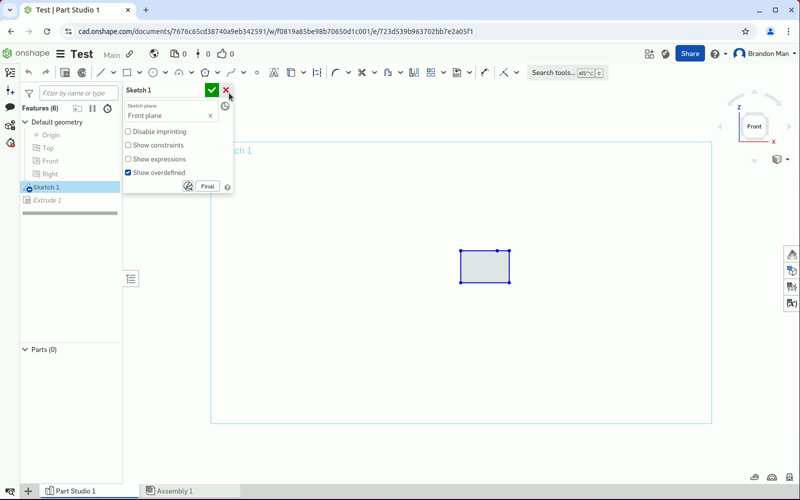
key(shift+s)
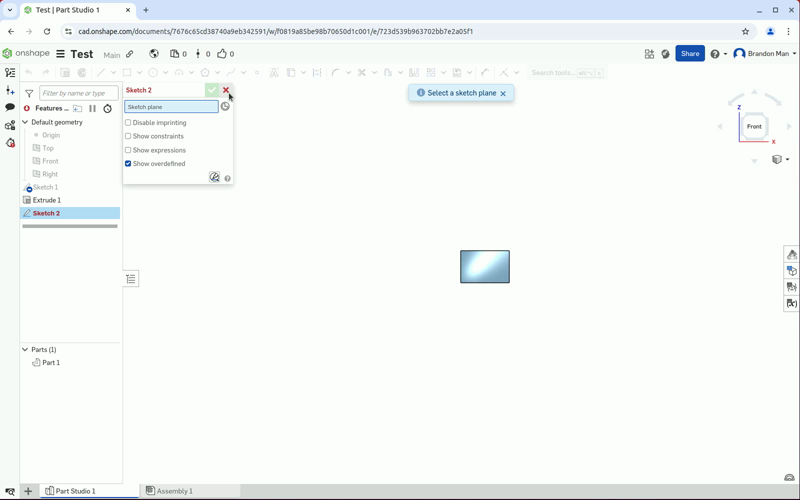
mouse_move(73, 163)
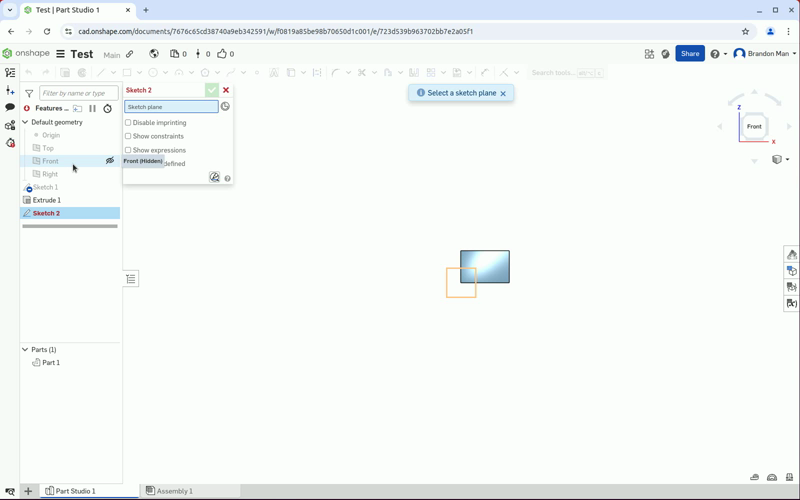
click(73, 163)
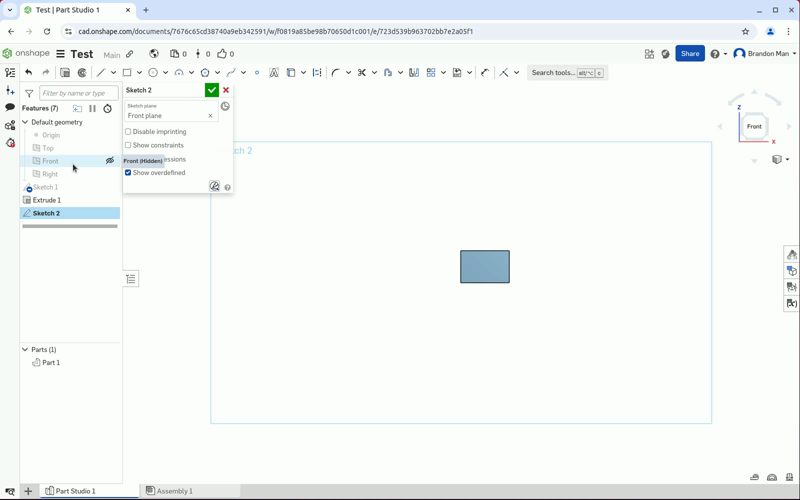
mouse_move(73, 352)
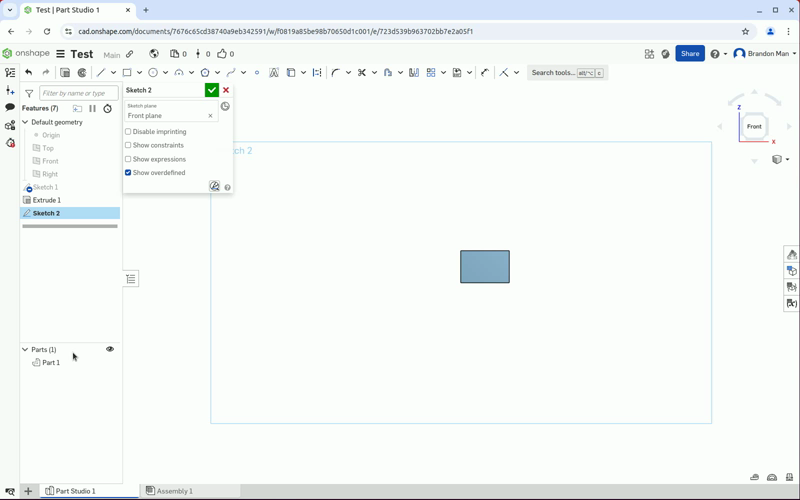
key(y)
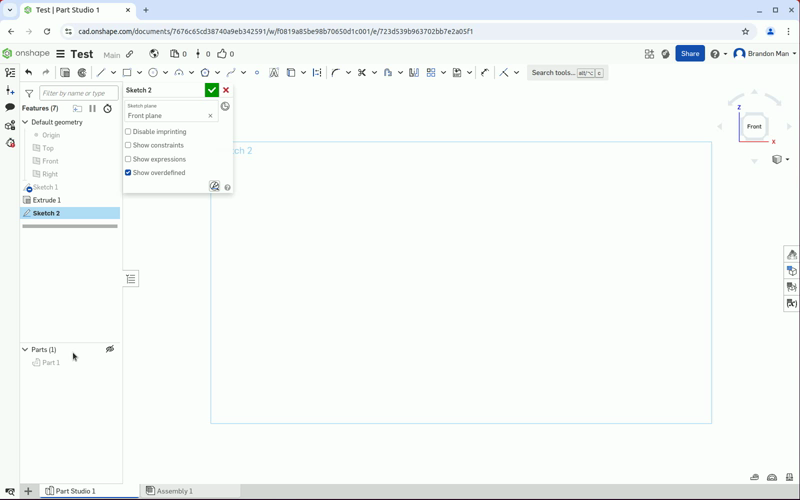
key(l)
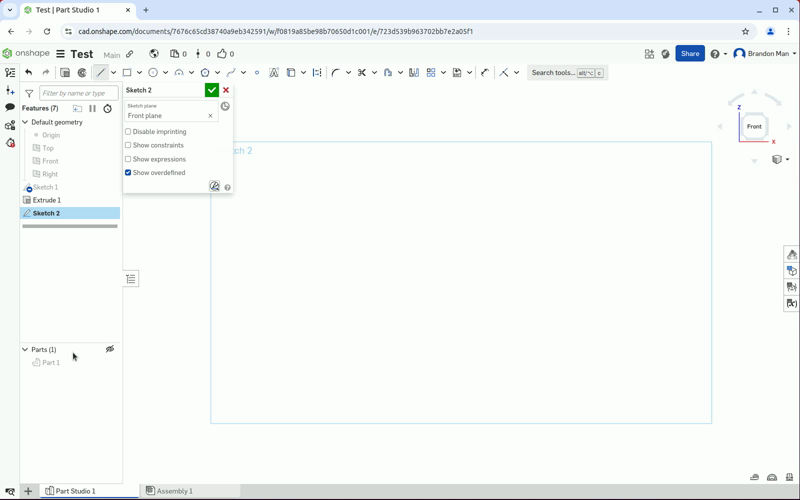
key_down(shift)
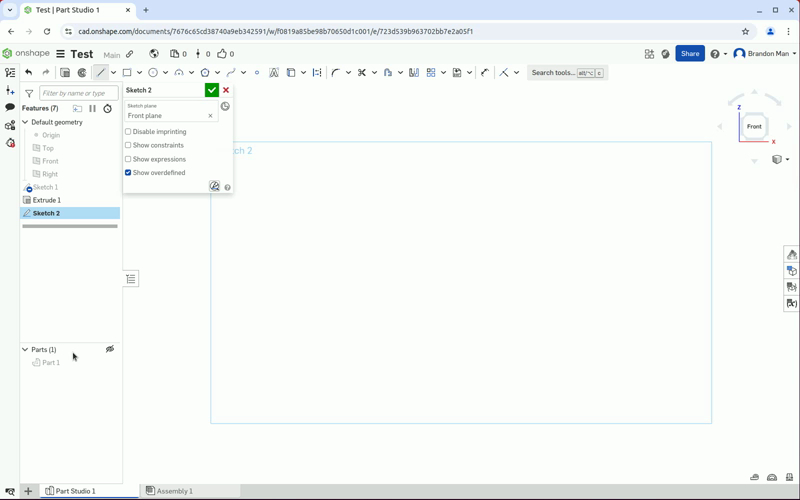
mouse_move(497, 251)
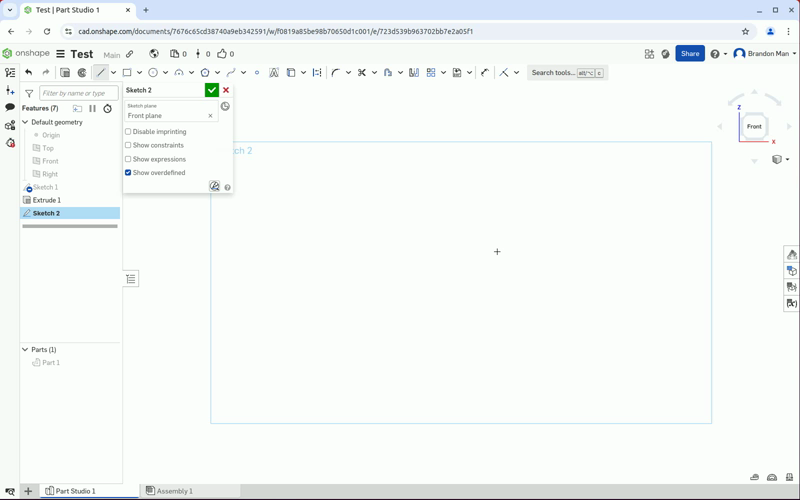
click(497, 251)
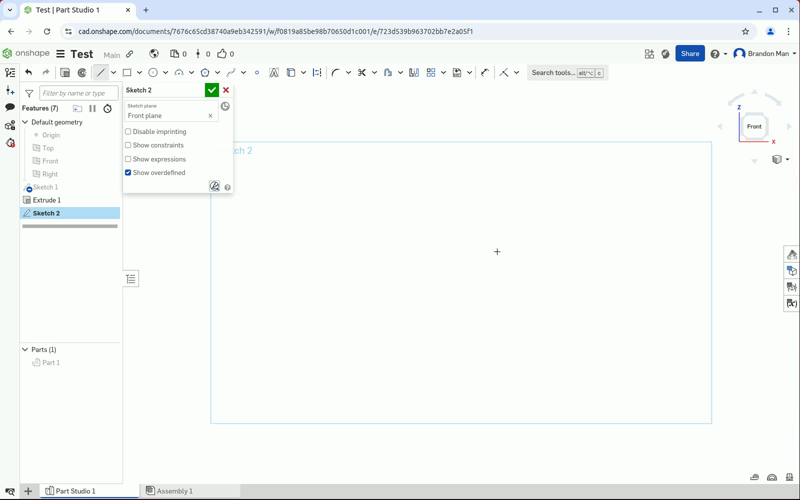
key_up(shift)
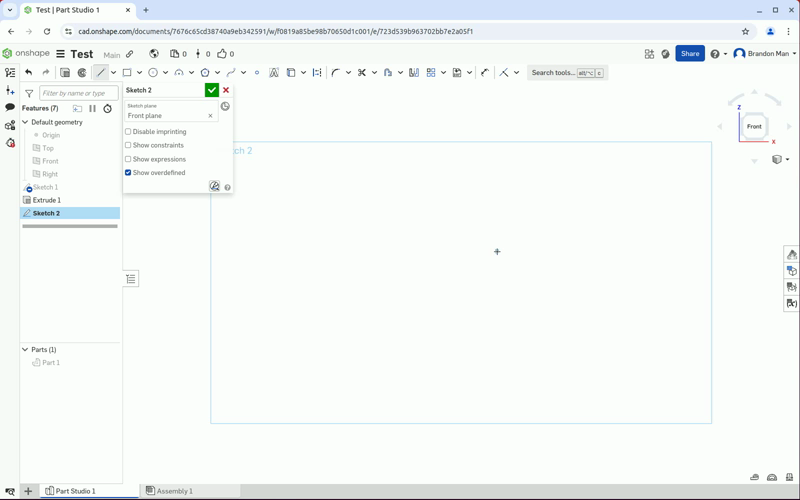
key_down(shift)
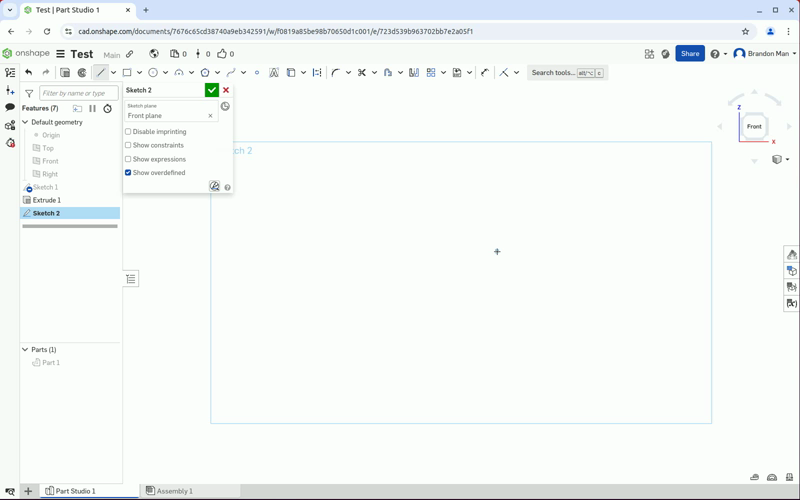
mouse_move(527, 251)
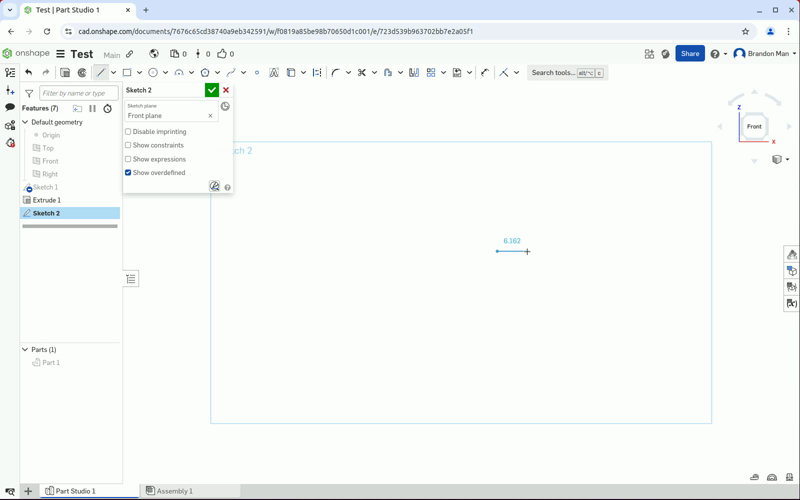
mouse_move(509, 251)
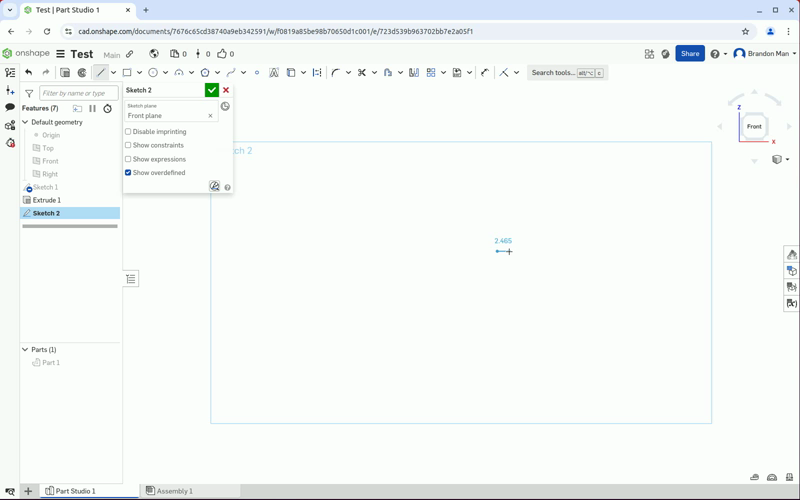
click(509, 251)
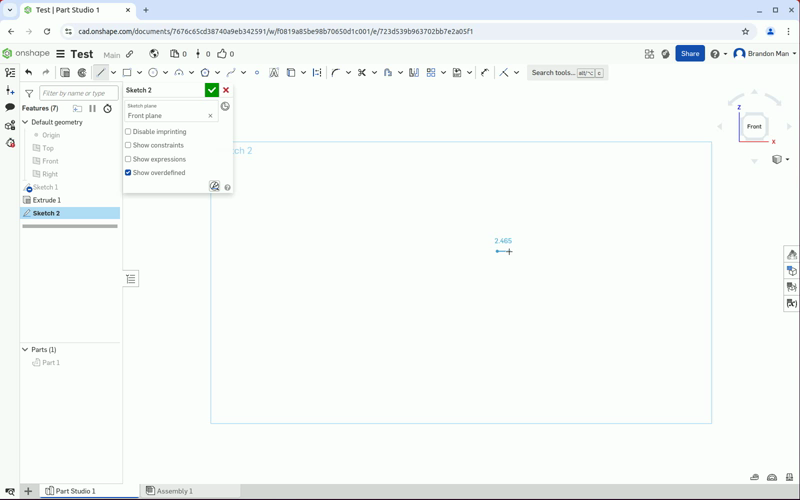
key_up(shift)
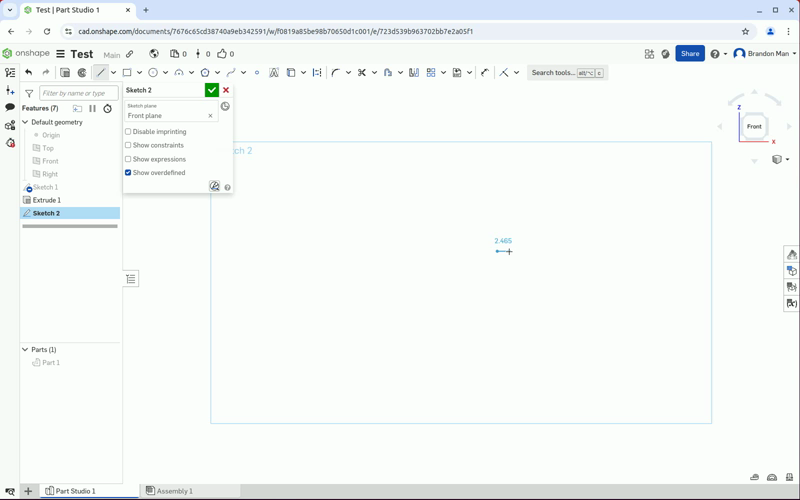
key_down(shift)
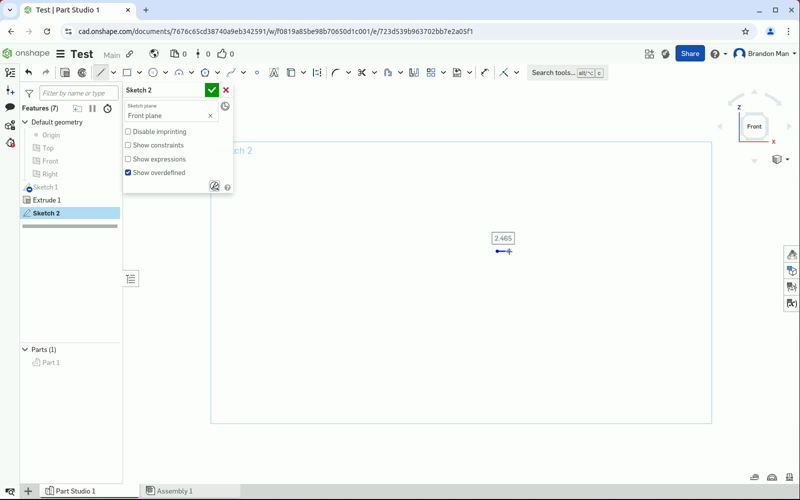
mouse_move(539, 251)
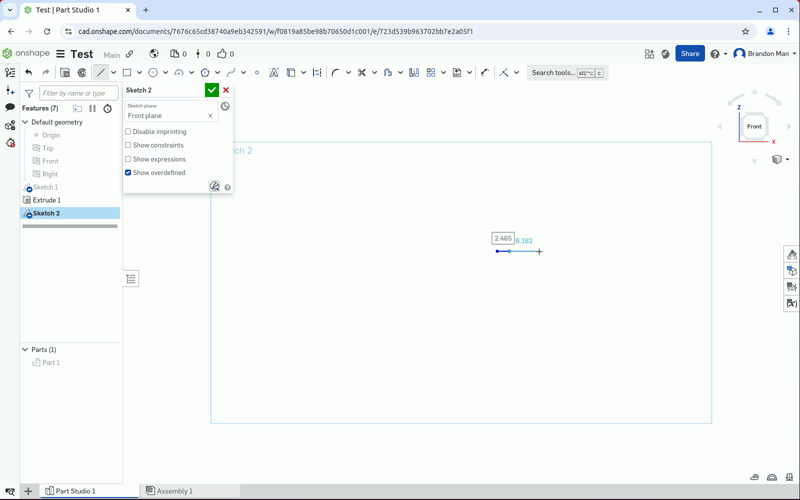
mouse_move(509, 222)
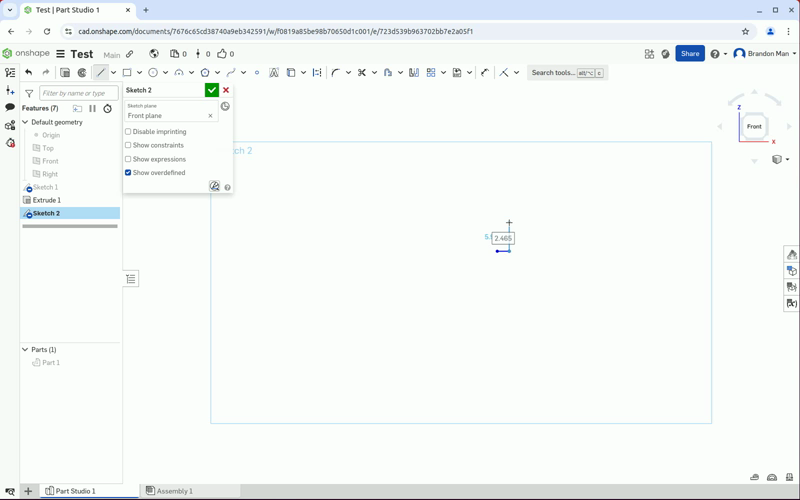
click(509, 222)
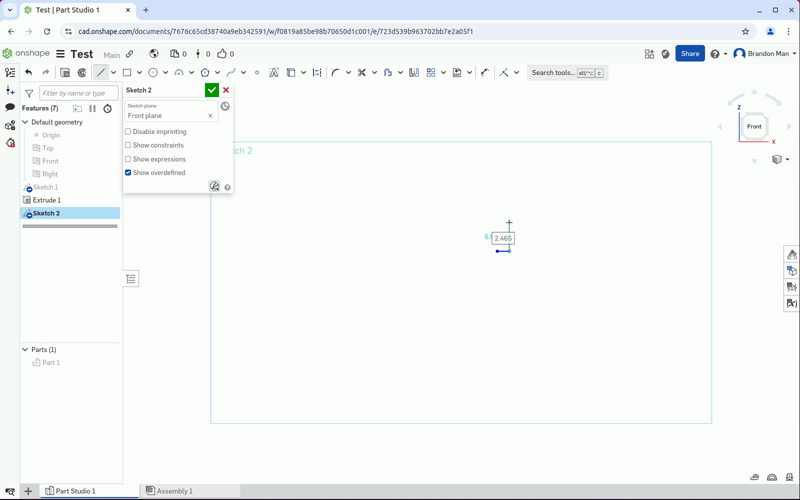
key_up(shift)
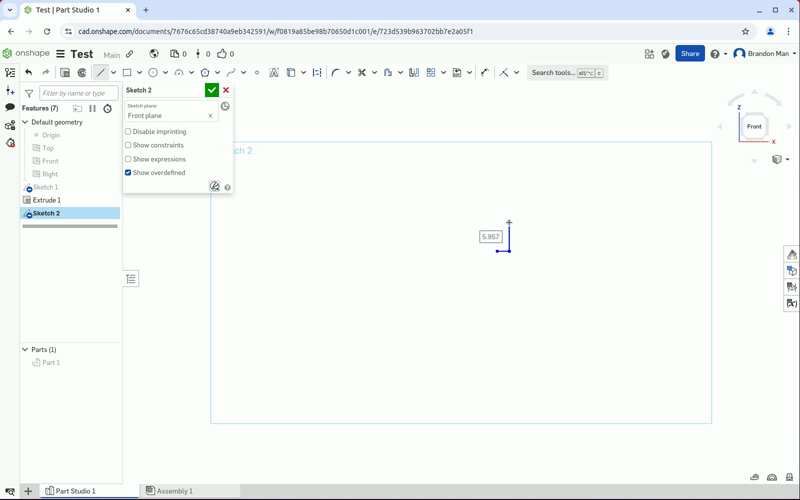
key_down(shift)
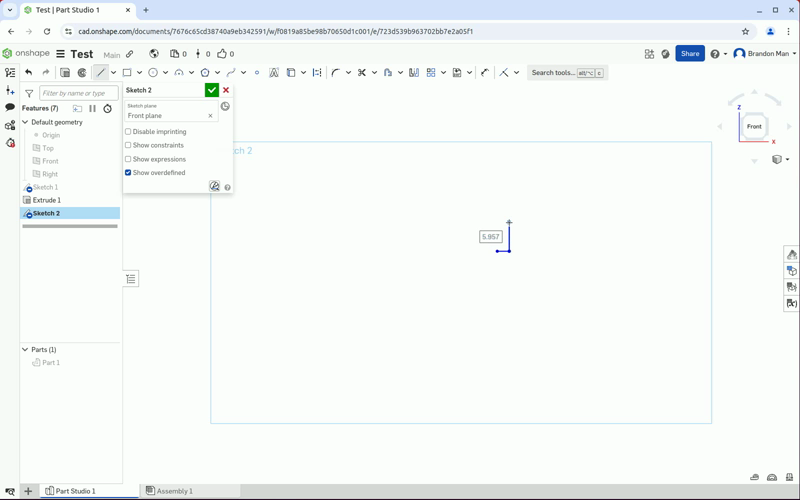
mouse_move(539, 222)
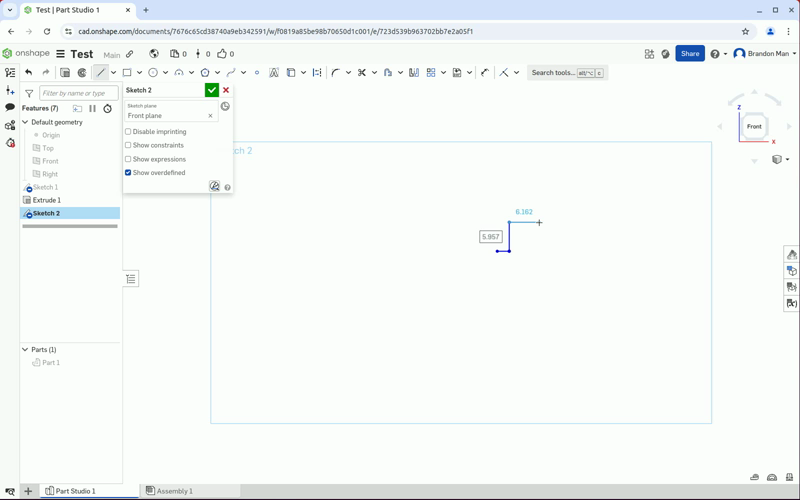
mouse_move(499, 244)
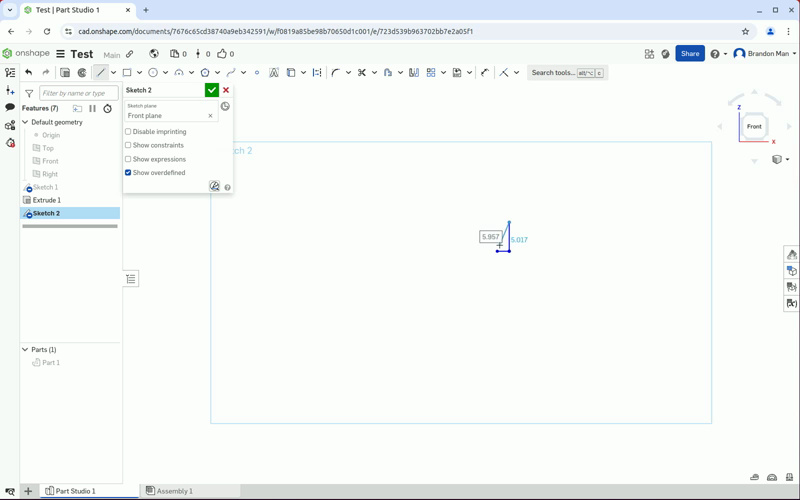
click(499, 244)
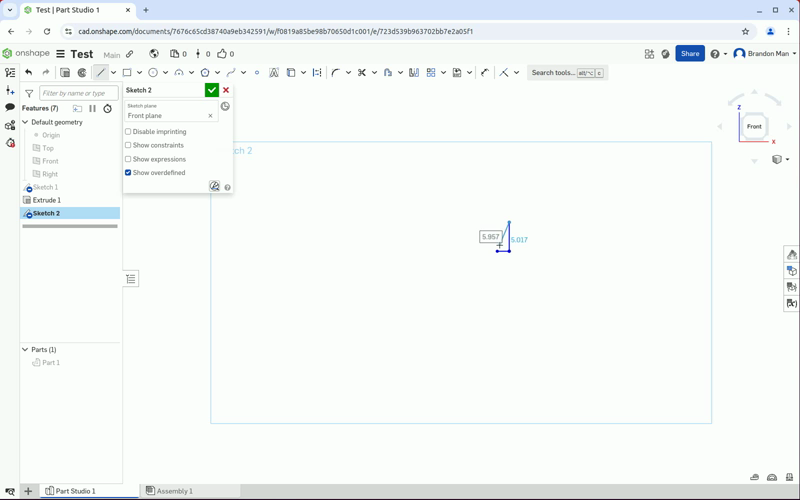
key_up(shift)
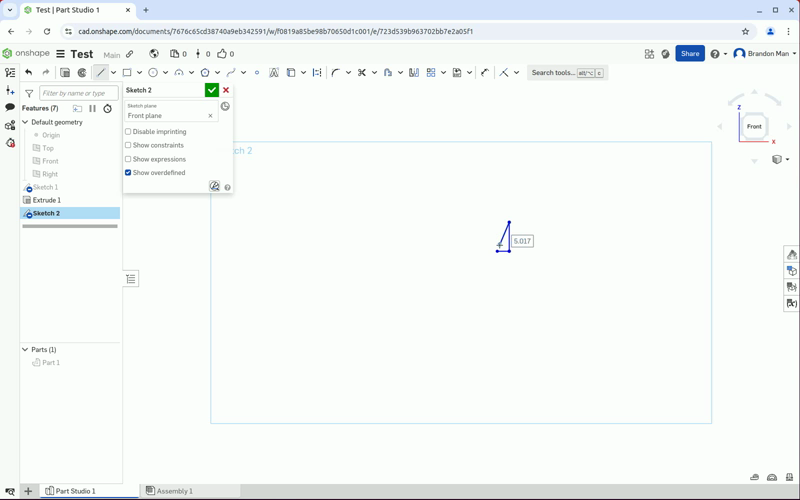
mouse_move(529, 244)
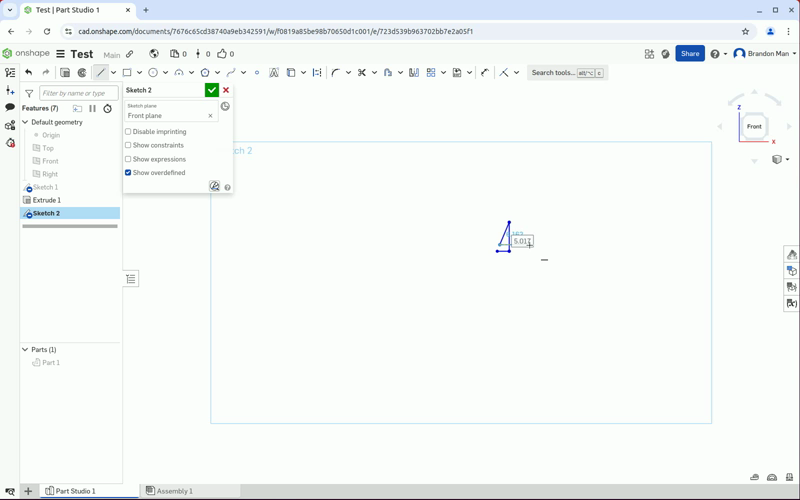
key_down(shift)
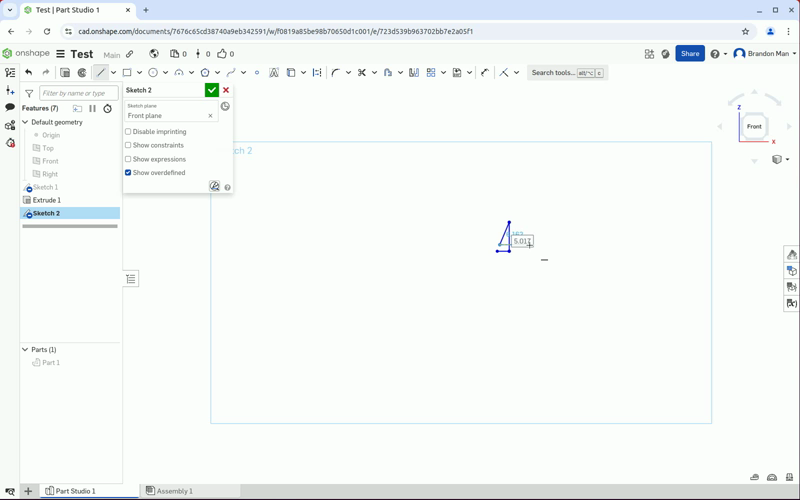
mouse_move(497, 251)
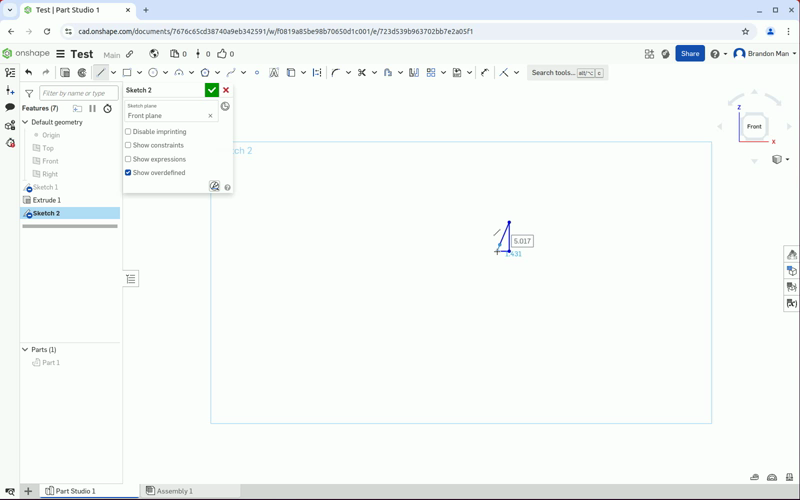
scroll(6)
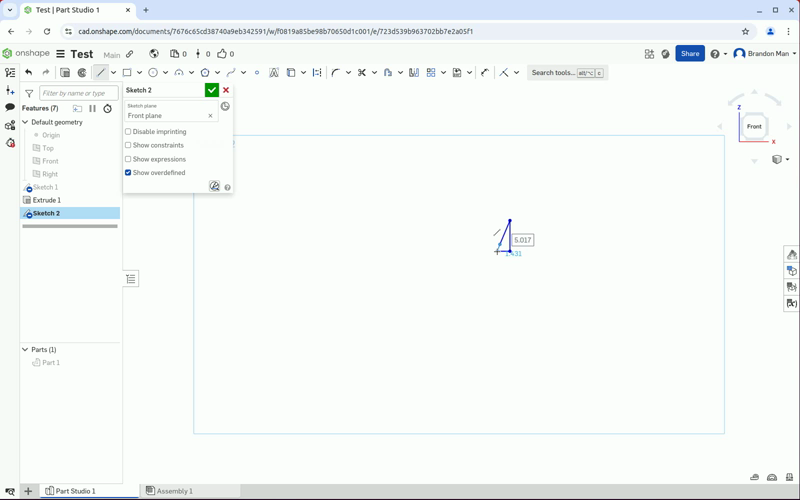
scroll(6)
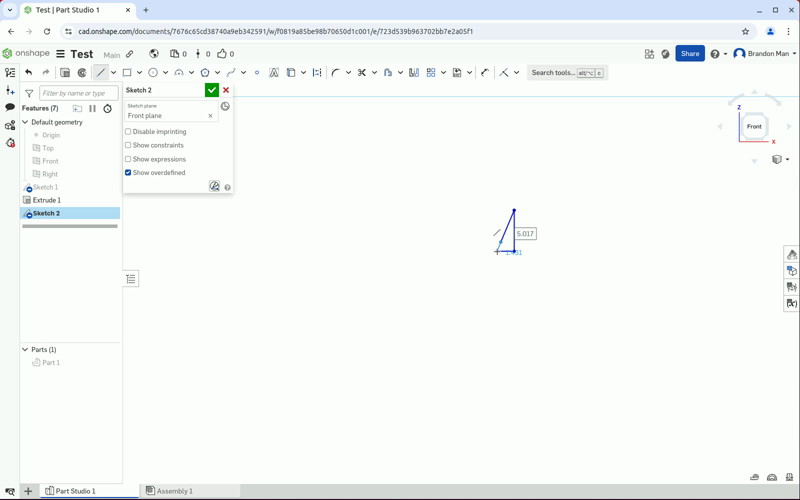
scroll(6)
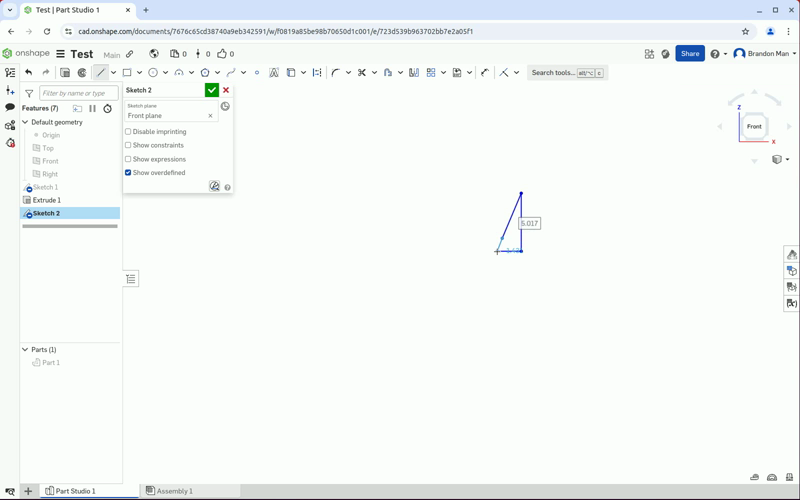
scroll(6)
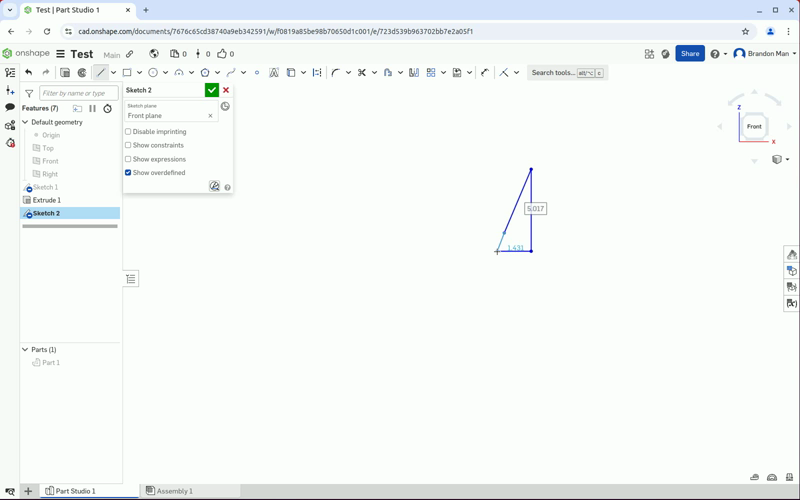
scroll(6)
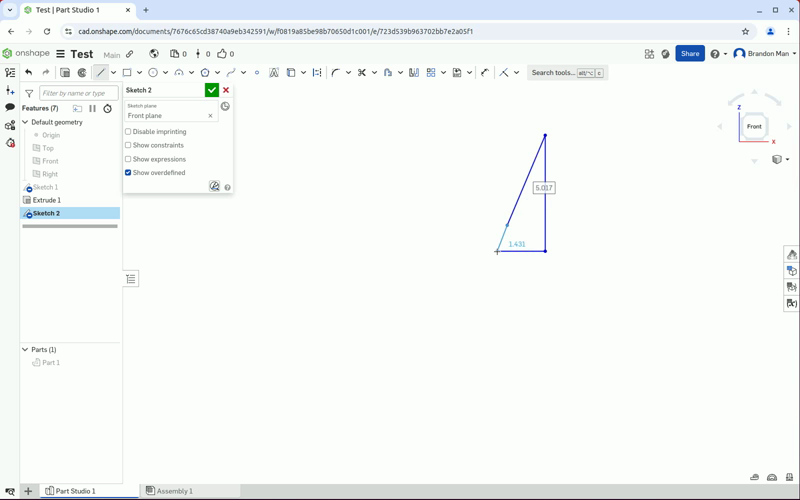
scroll(6)
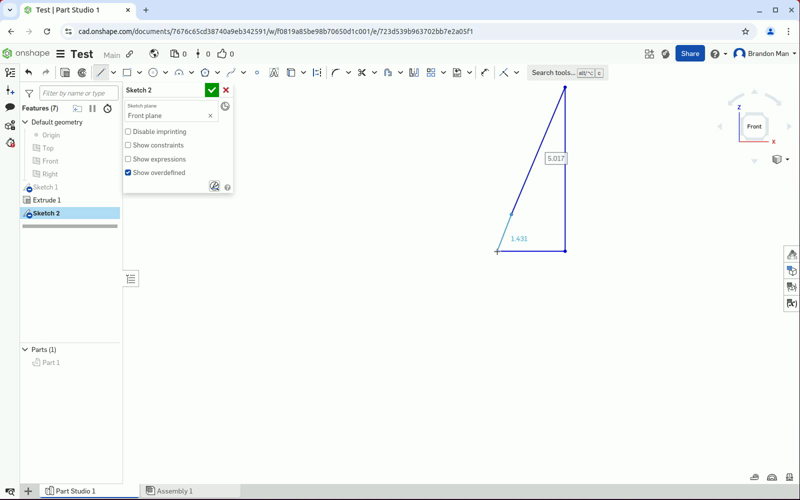
scroll(6)
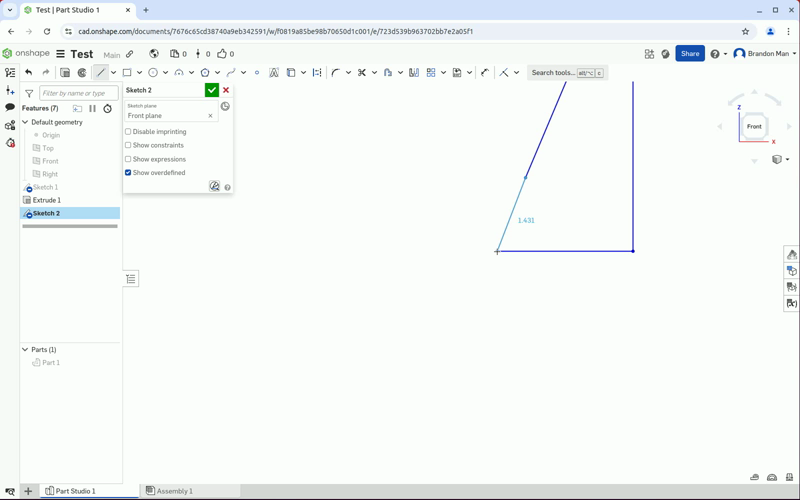
key_up(shift)
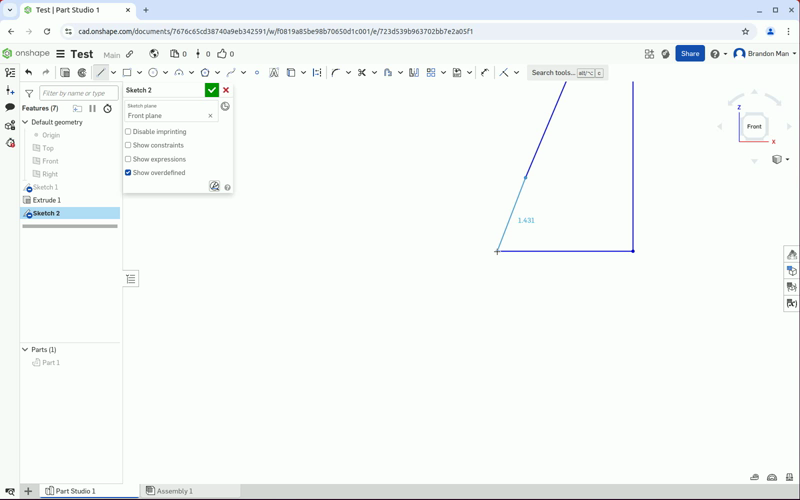
click(497, 251)
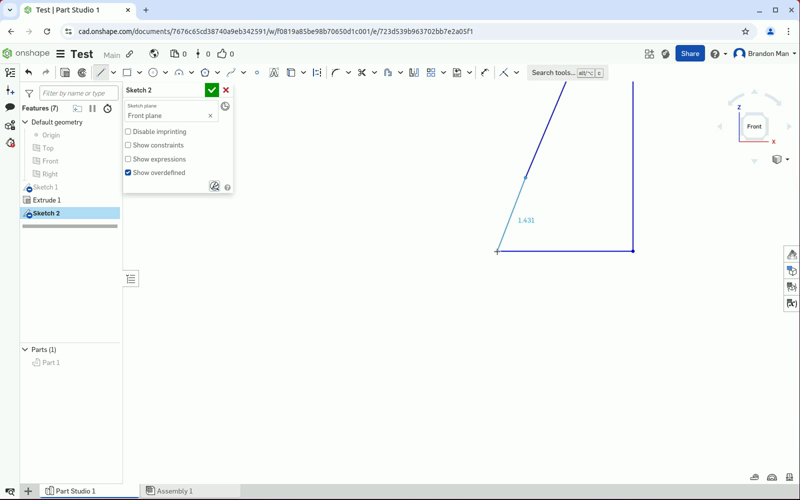
scroll(-6)
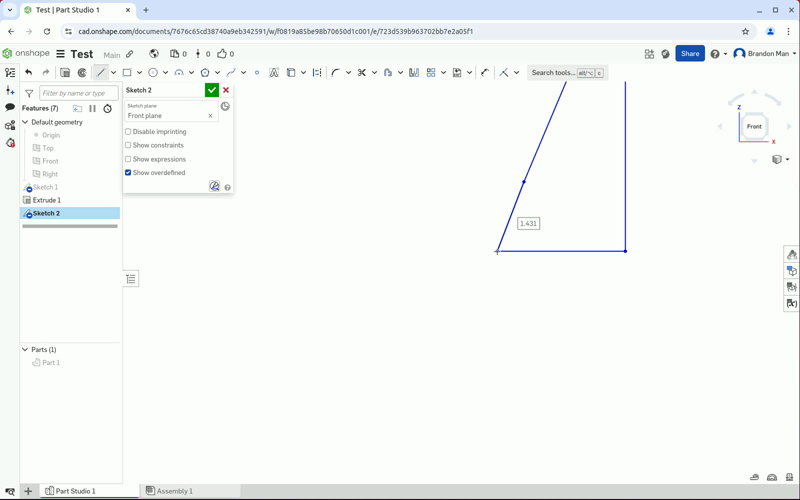
scroll(-6)
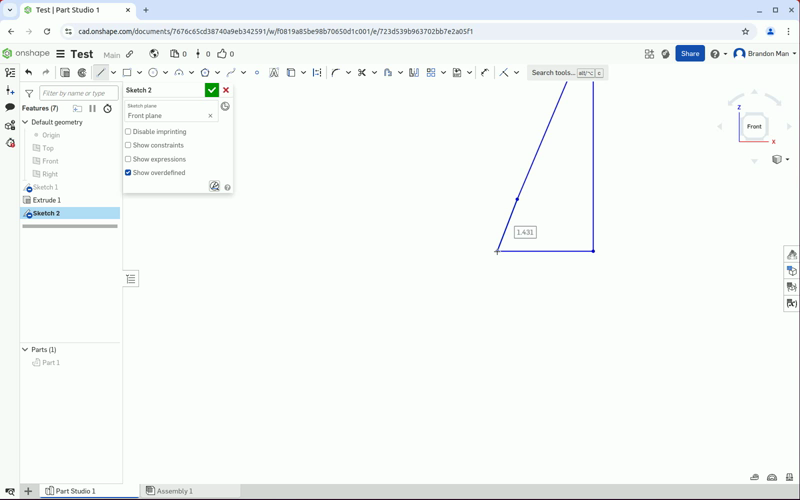
scroll(-6)
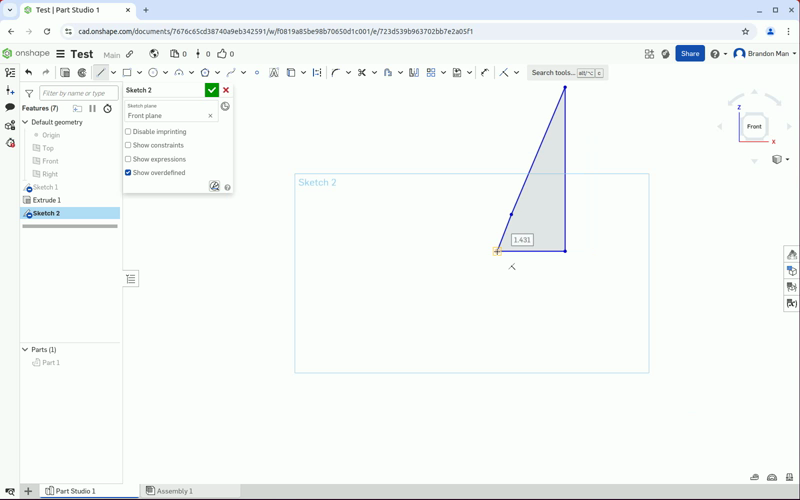
scroll(-6)
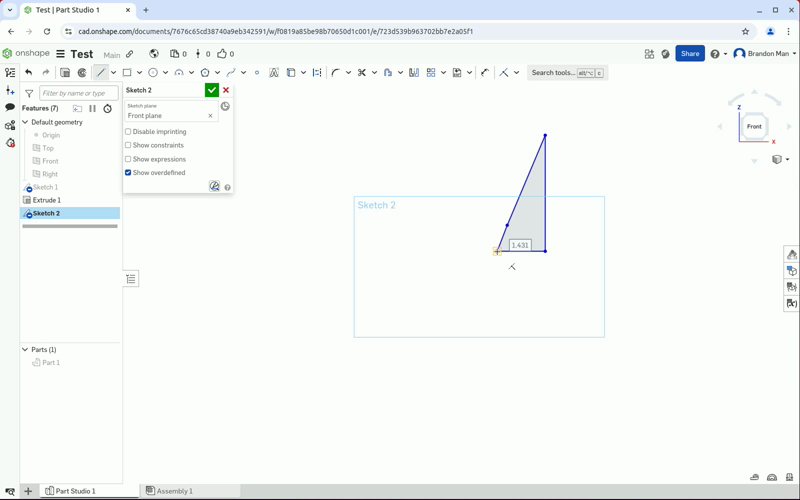
scroll(-6)
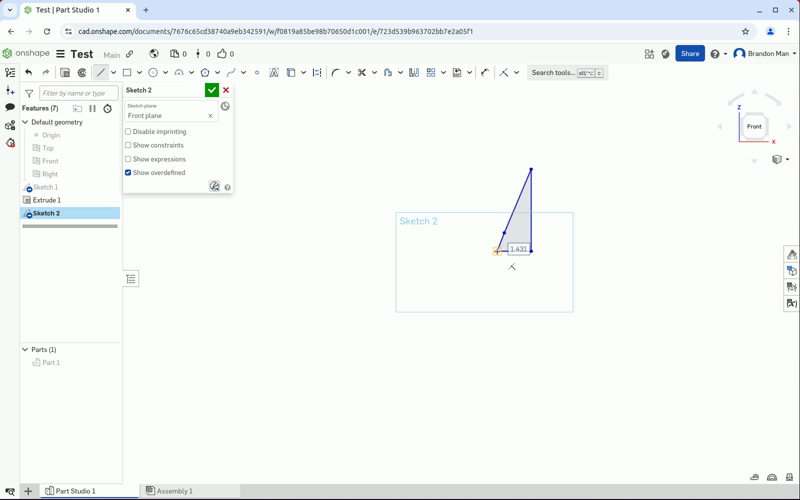
scroll(-6)
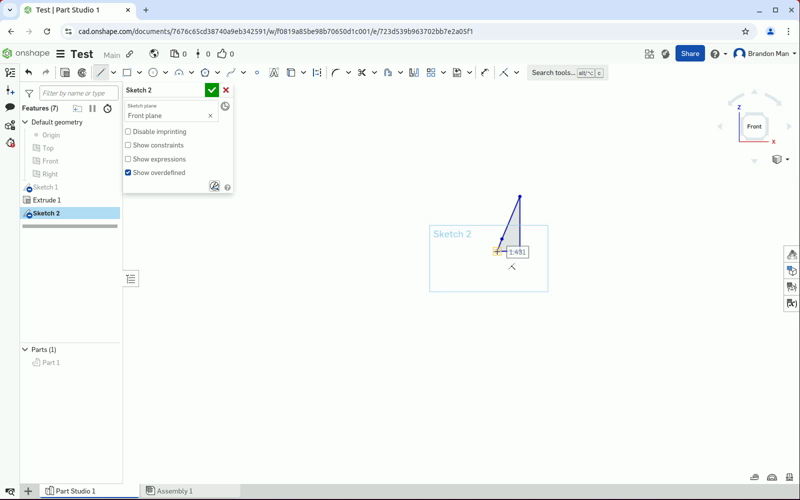
scroll(-6)
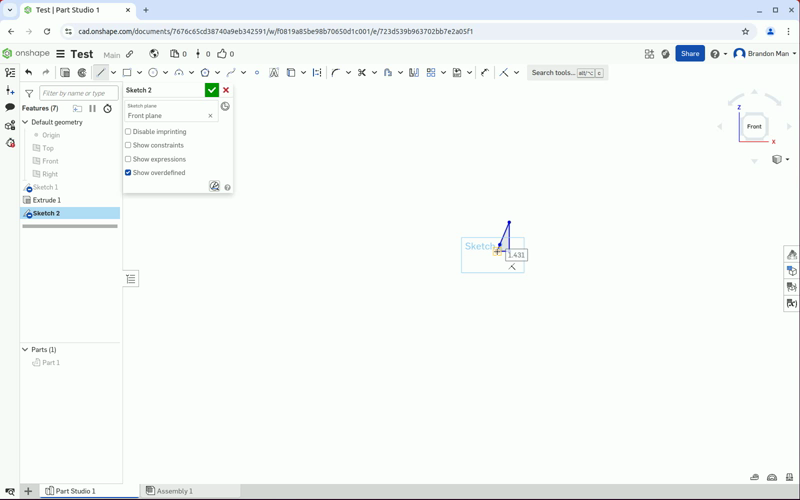
key(esc)
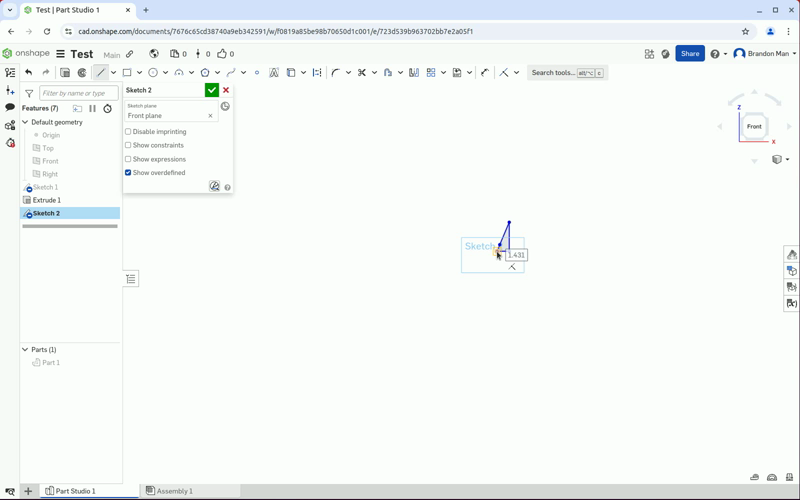
mouse_move(505, 241)
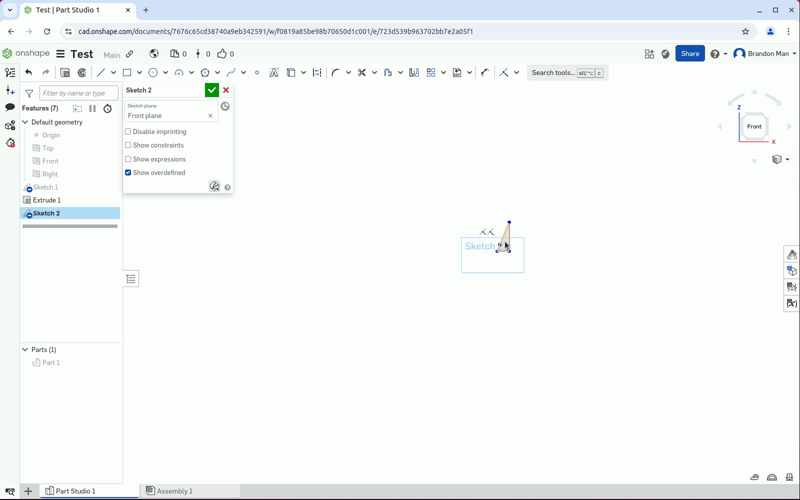
scroll(6)
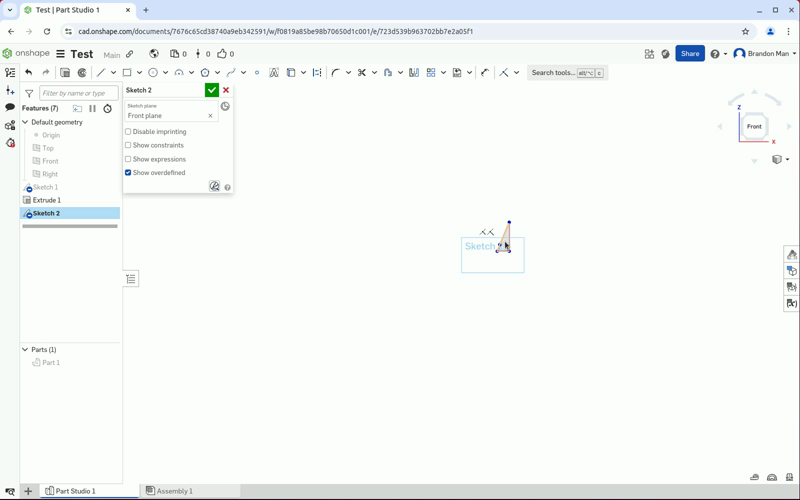
scroll(6)
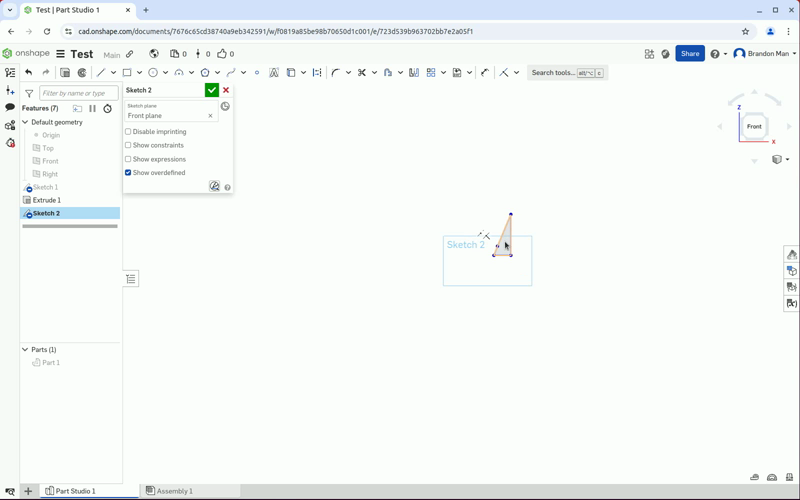
scroll(6)
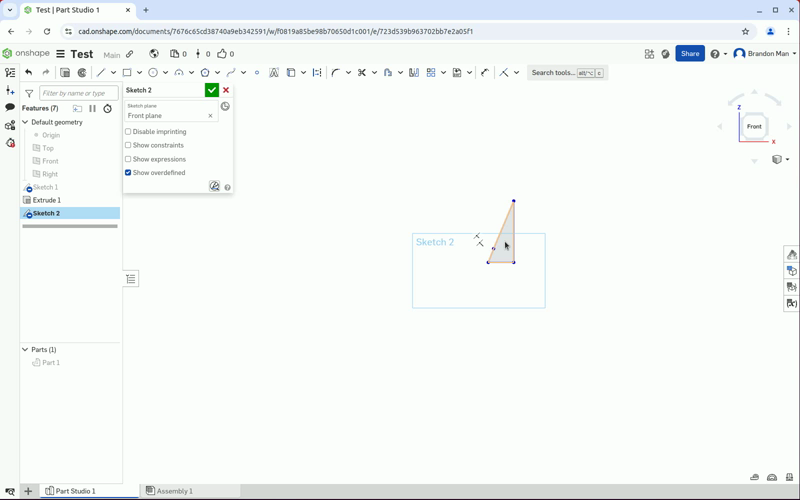
scroll(6)
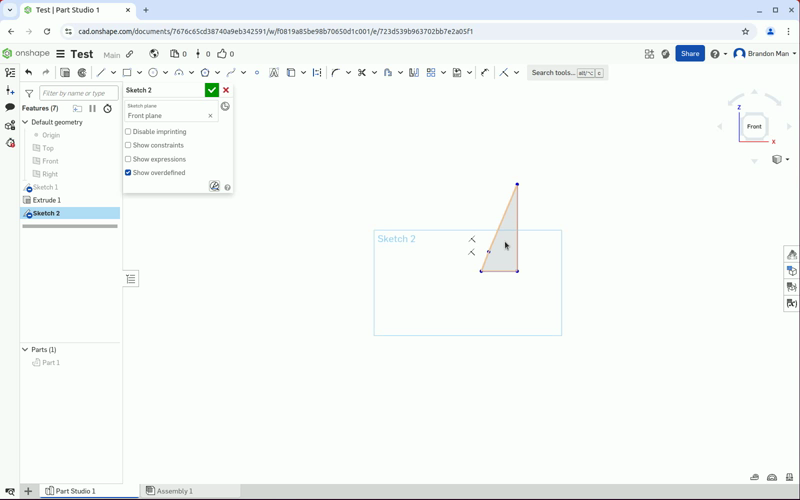
scroll(6)
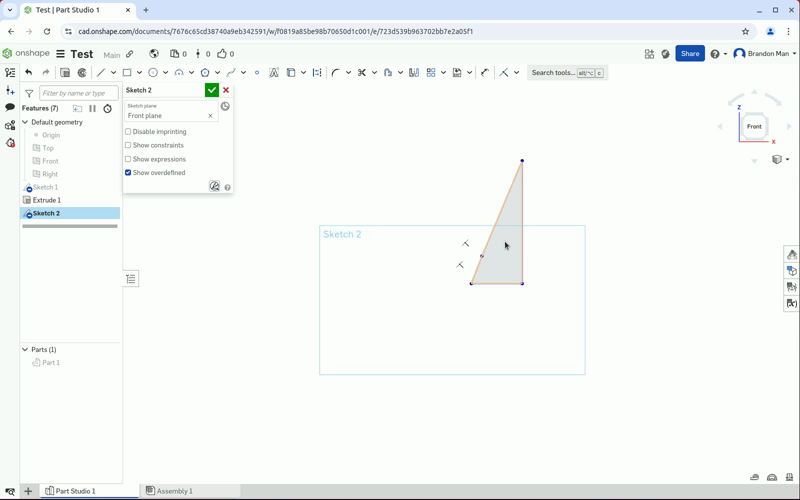
scroll(6)
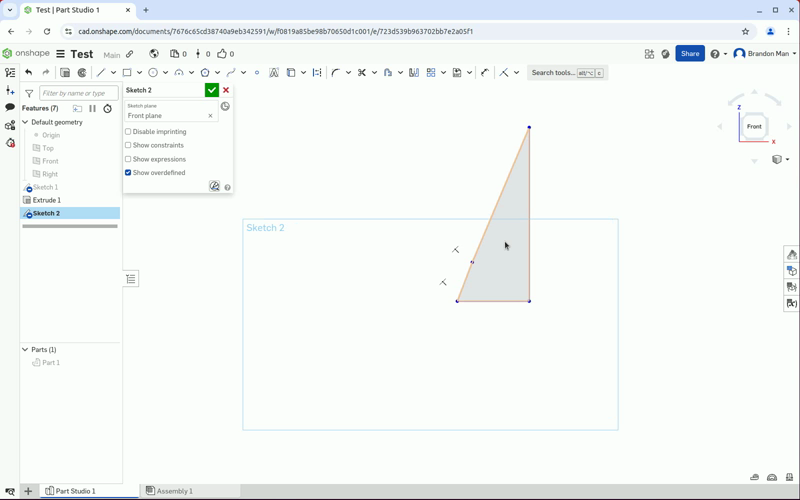
scroll(6)
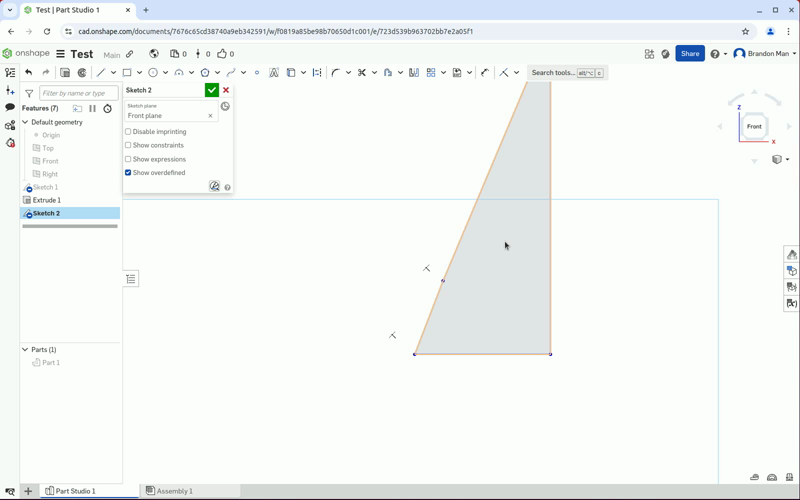
click(505, 241)
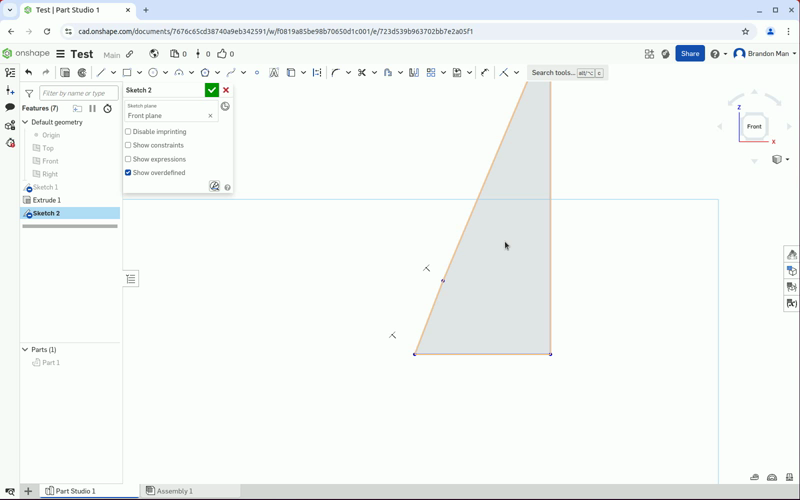
scroll(-6)
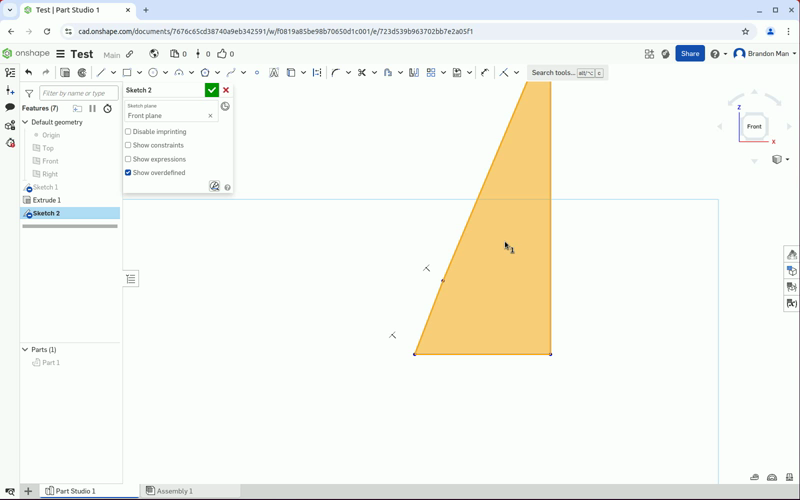
scroll(-6)
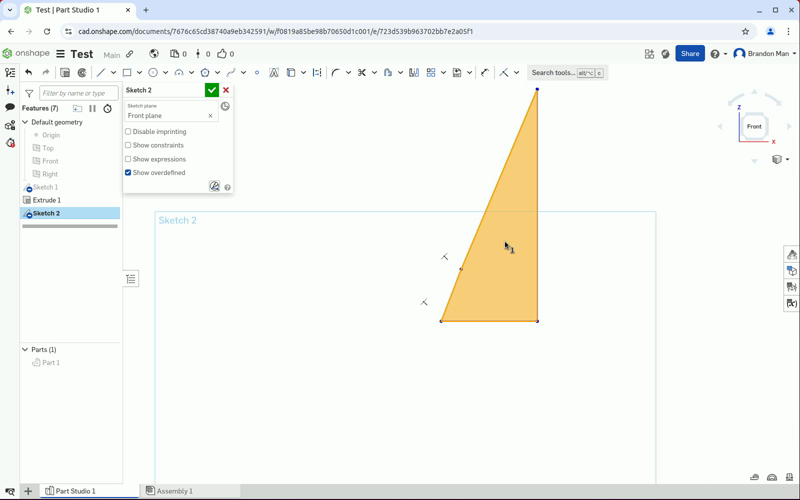
scroll(-6)
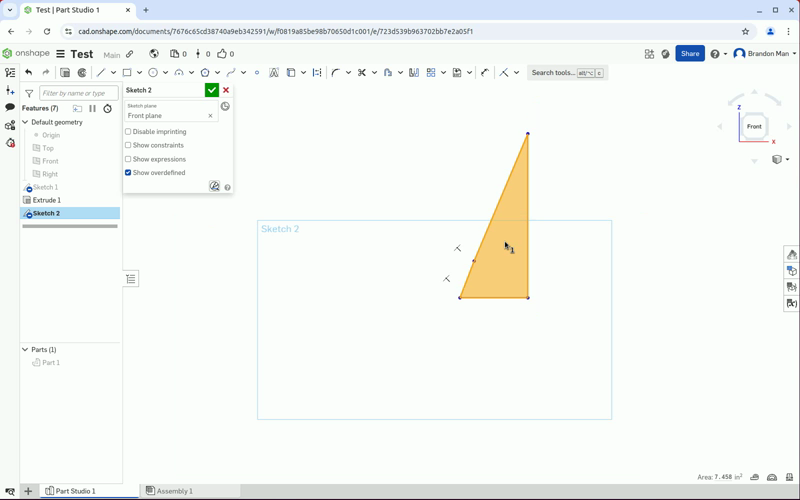
scroll(-6)
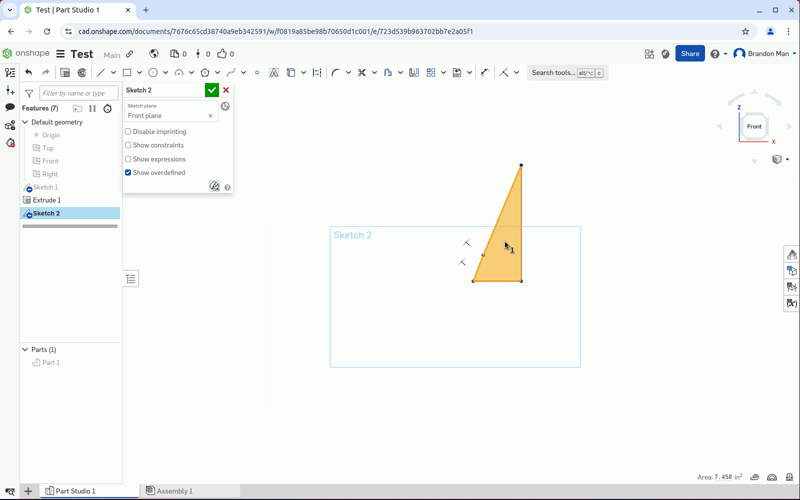
scroll(-6)
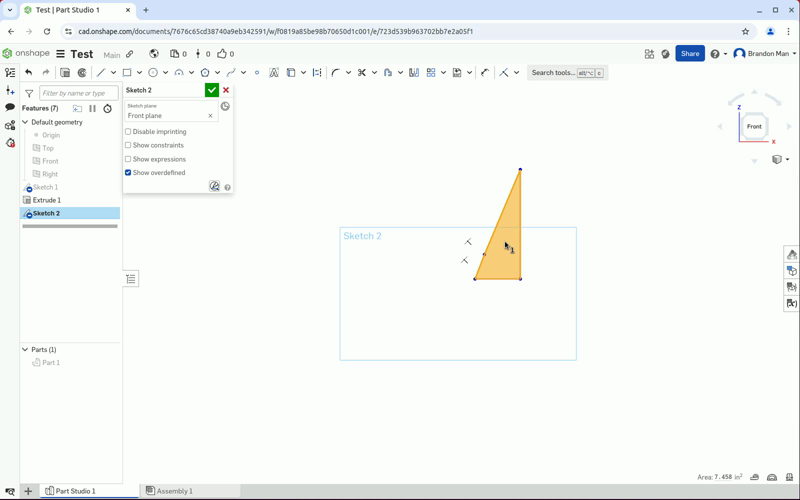
scroll(-6)
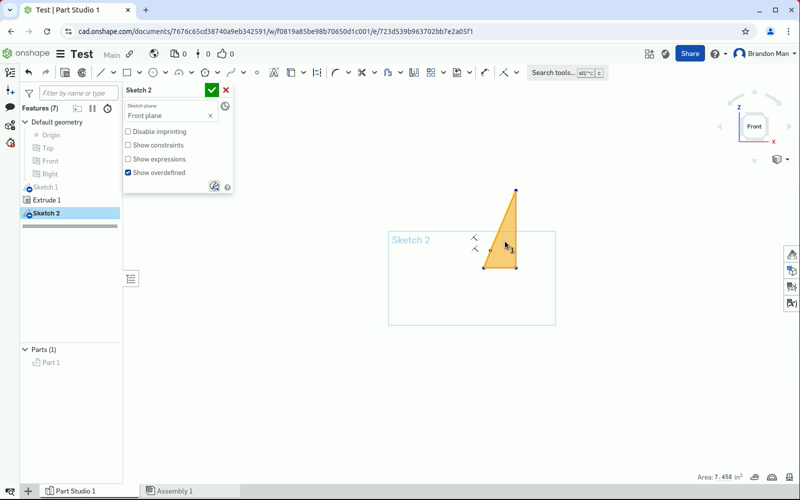
scroll(-6)
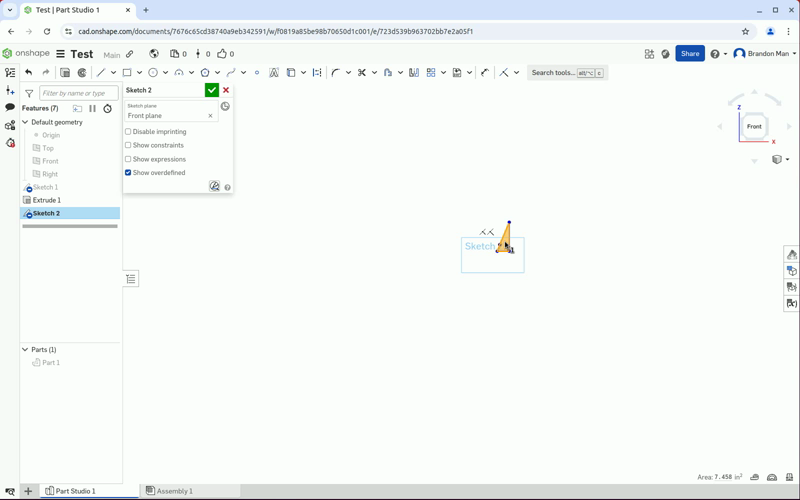
mouse_move(73, 352)
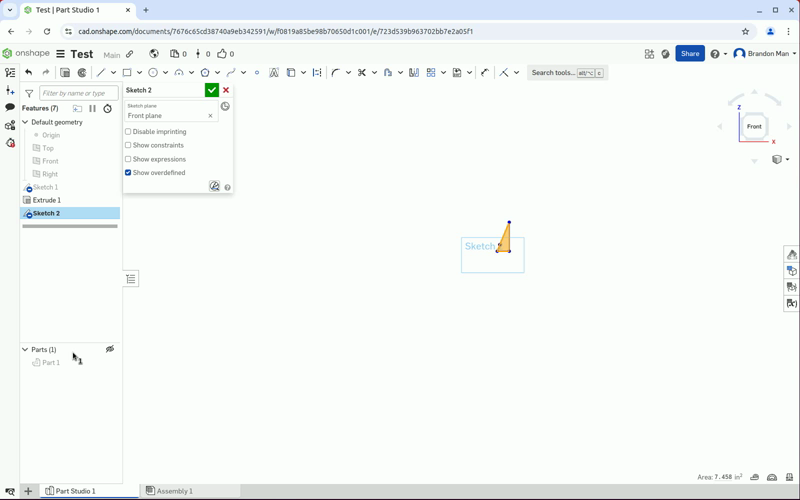
key(shift+y)
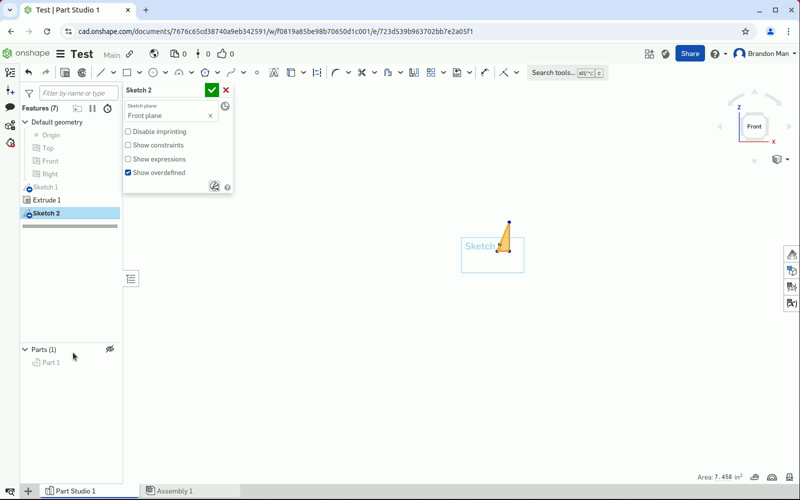
key(shift+e)
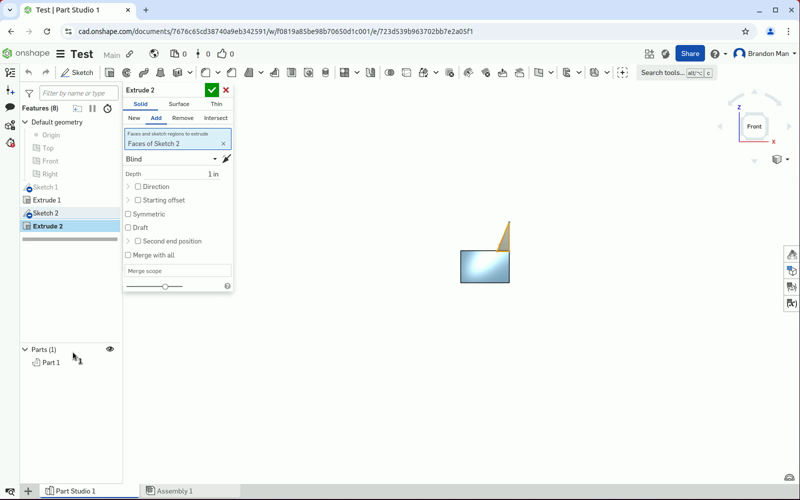
mouse_move(143, 106)
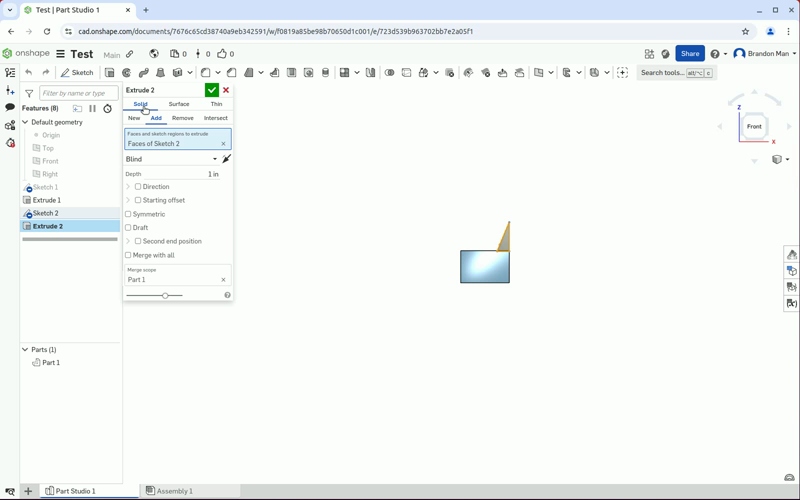
click(143, 106)
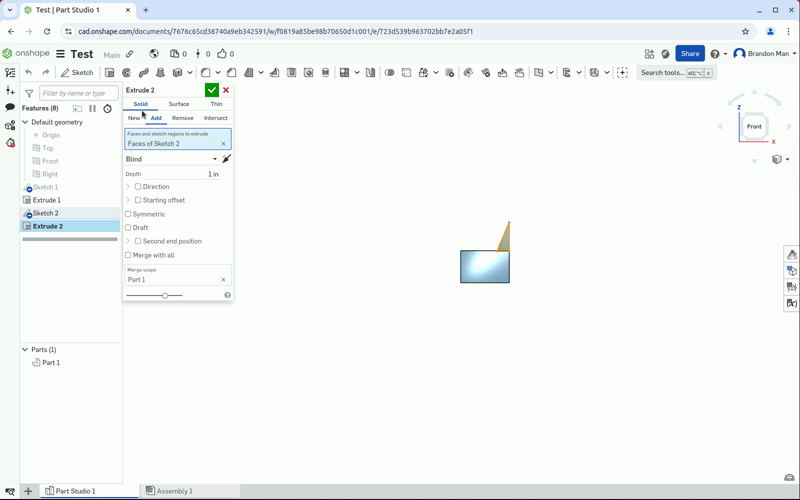
mouse_move(137, 120)
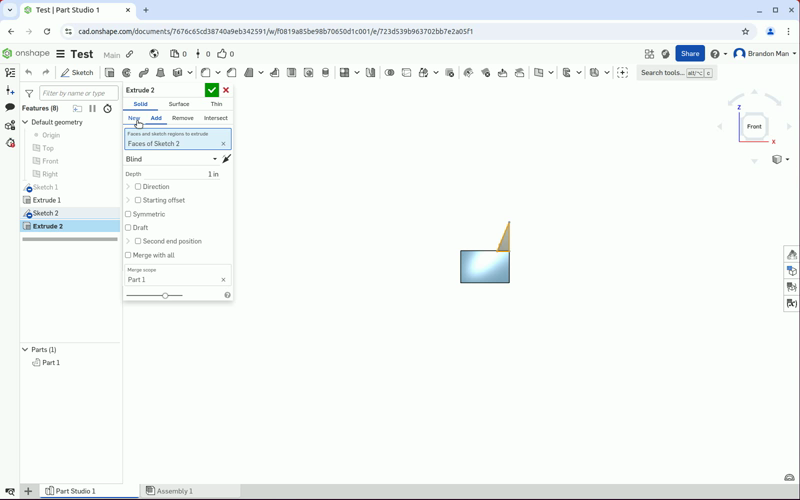
click(137, 120)
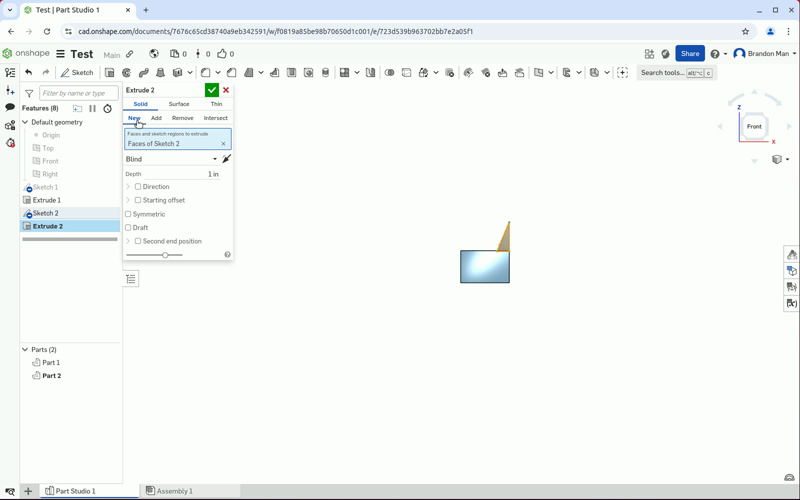
key(tab, 4)
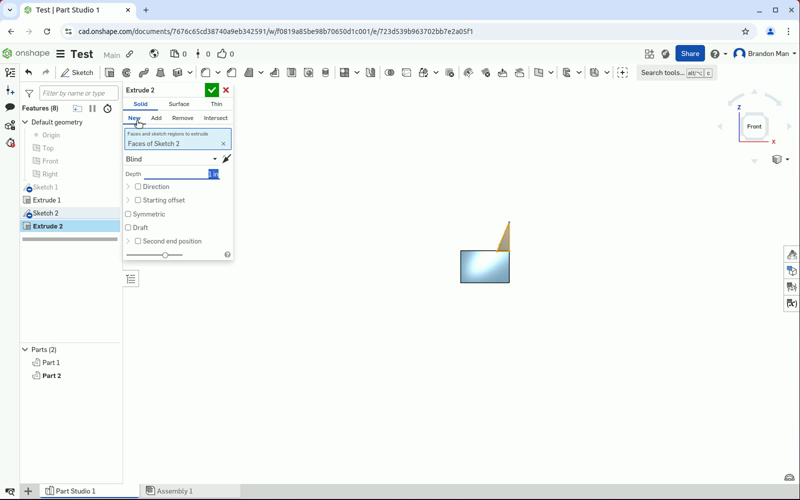
text(23.108)
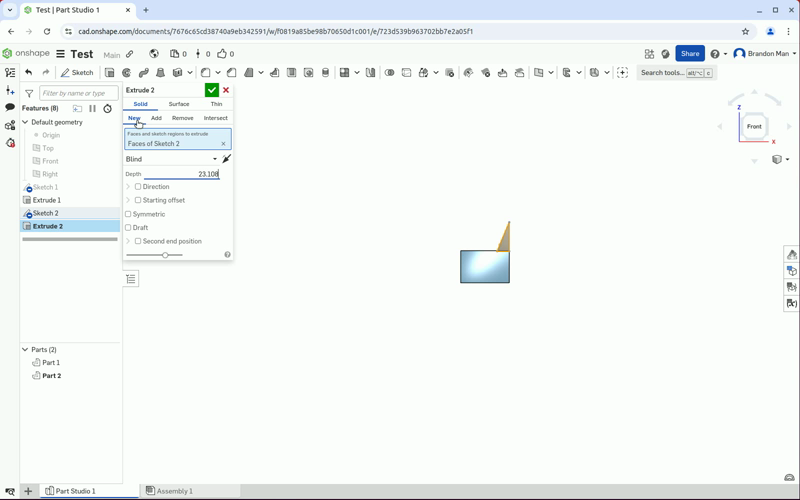
key(enter)
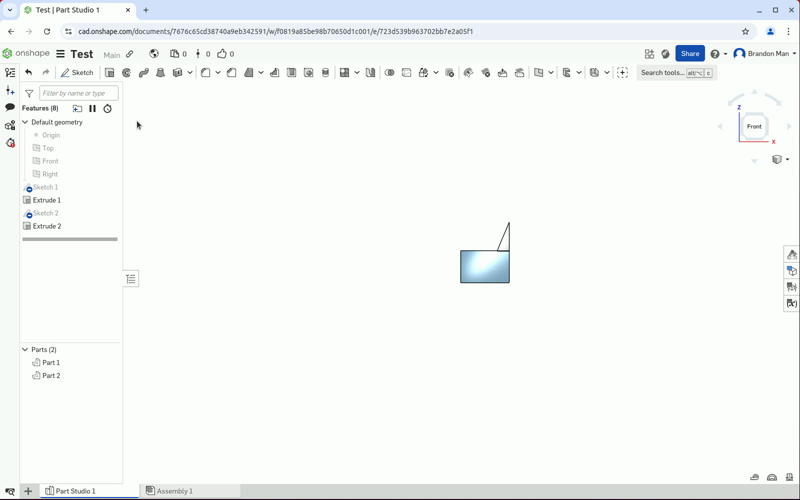
key(shift+h)
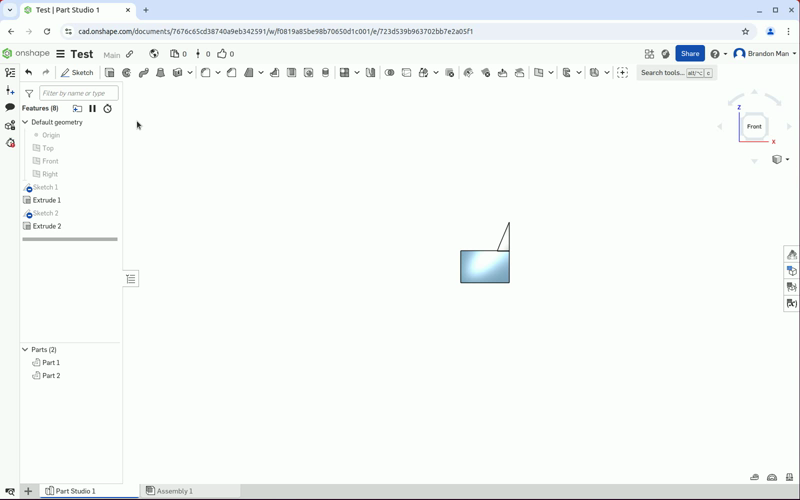
key(shift+h)
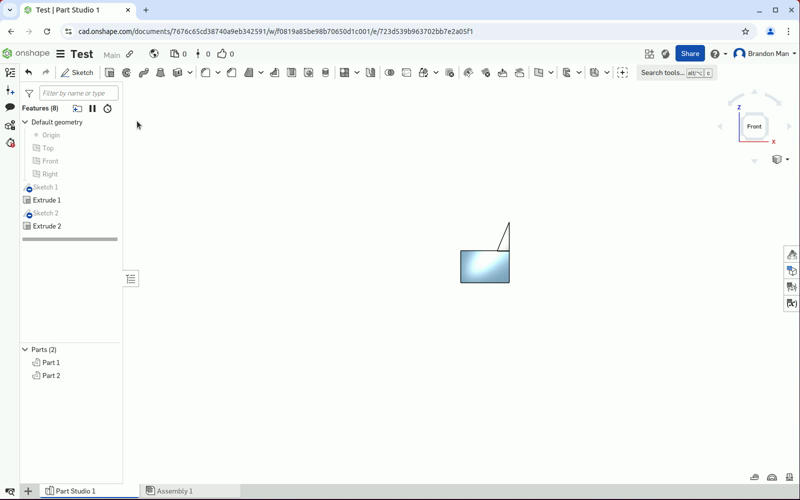
mouse_move(73, 189)
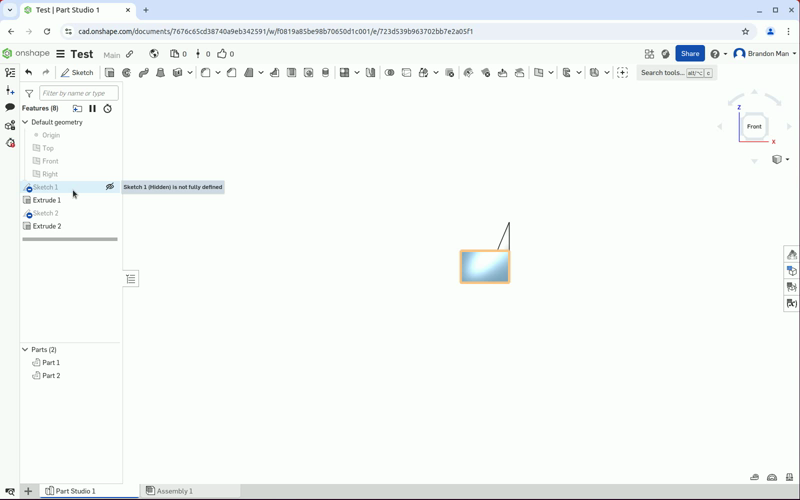
click(73, 189)
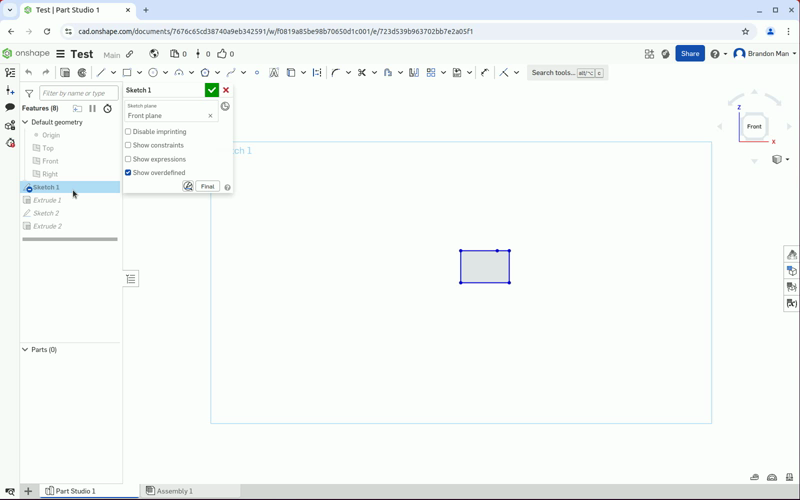
mouse_move(229, 92)
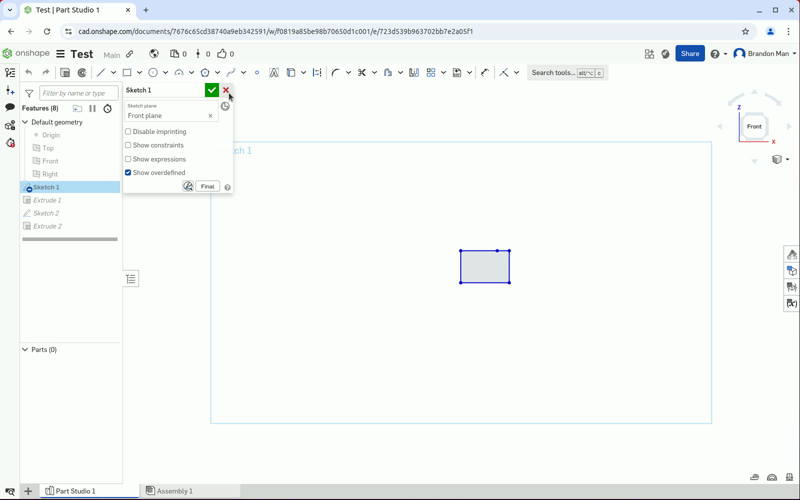
click(229, 92)
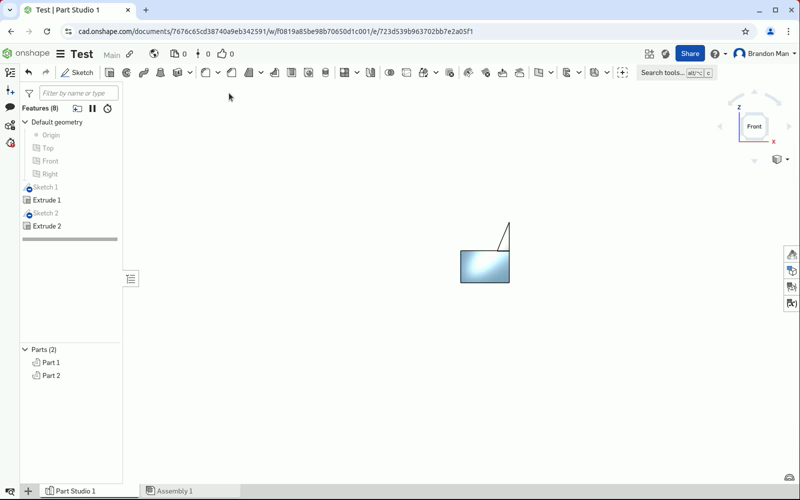
mouse_move(541, 75)
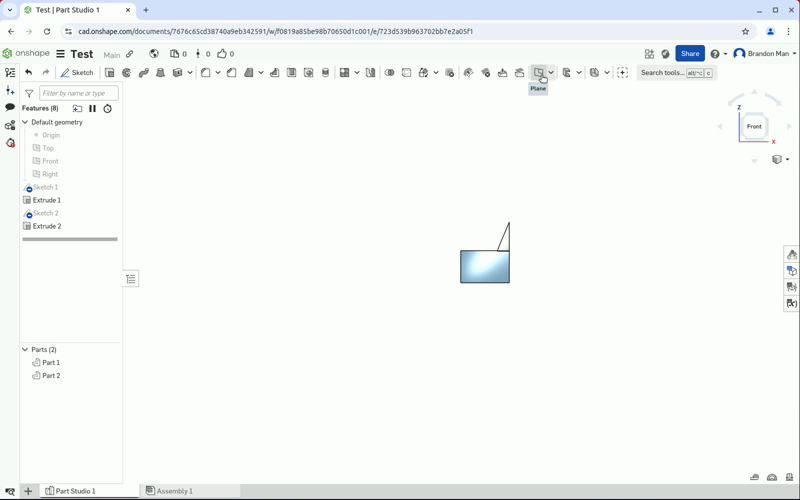
click(541, 75)
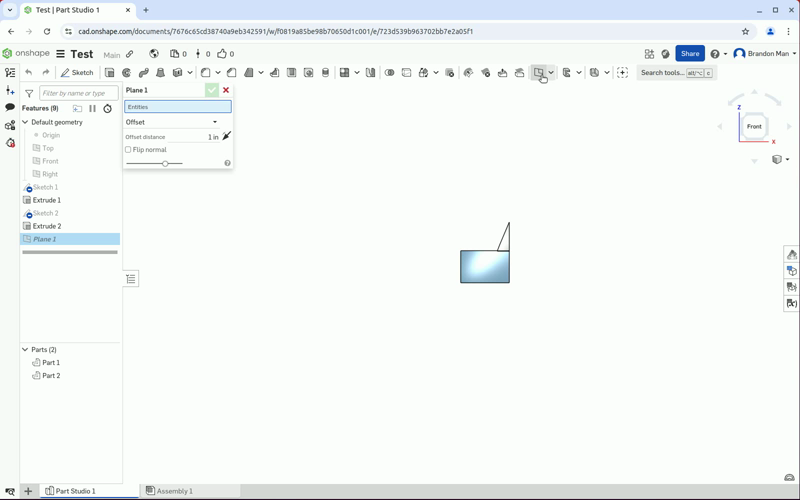
mouse_move(73, 163)
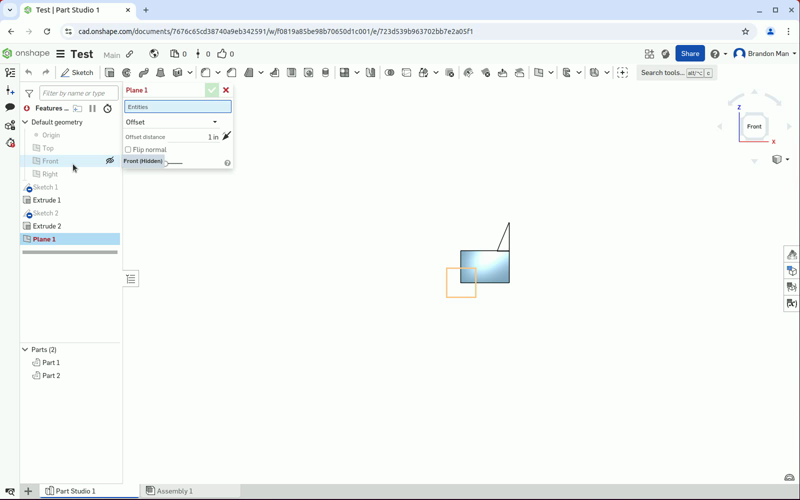
click(73, 163)
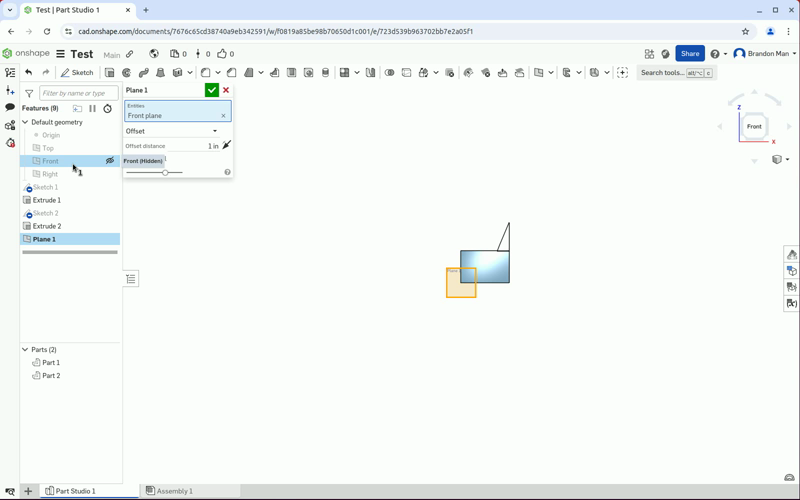
key(tab, 2)
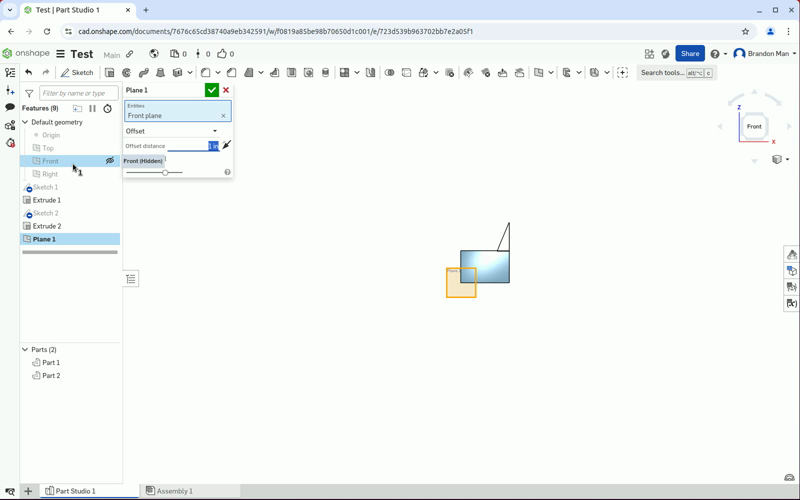
text(23.108)
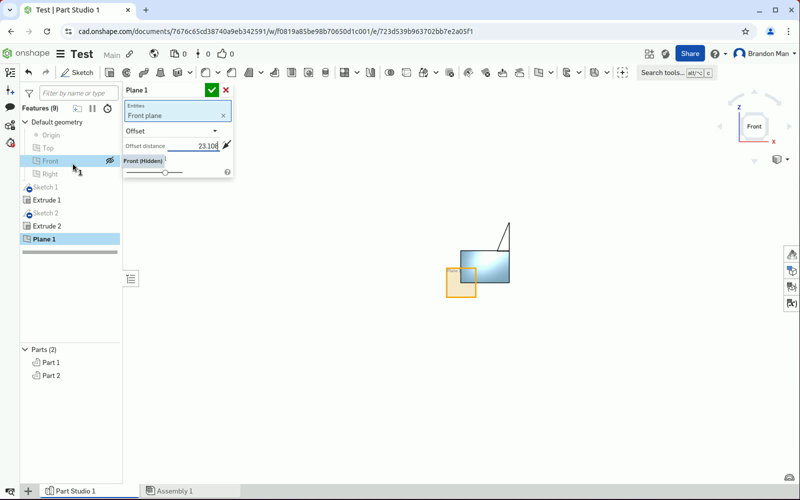
key(enter, 2)
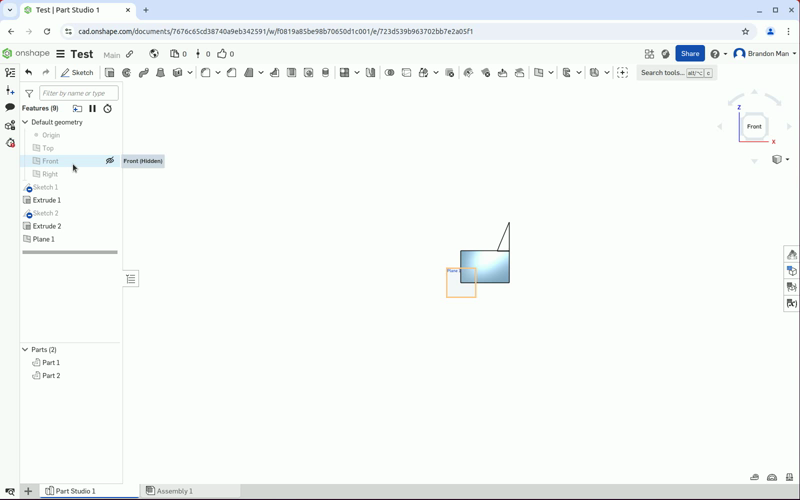
key(shift+s)
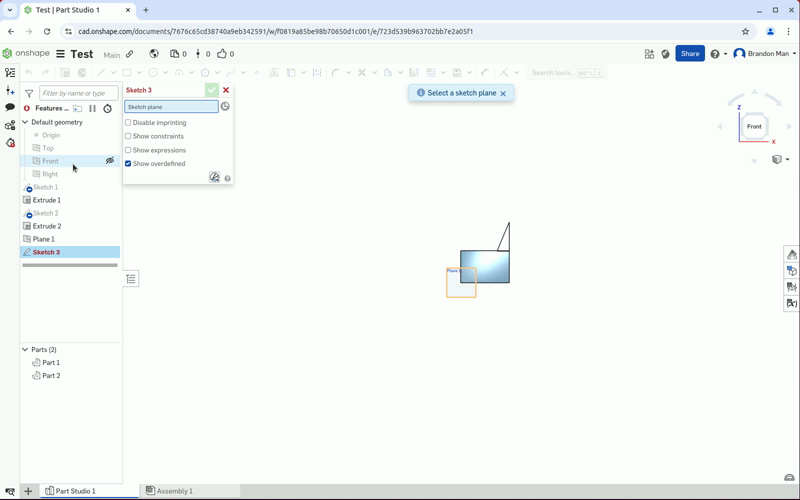
mouse_move(73, 241)
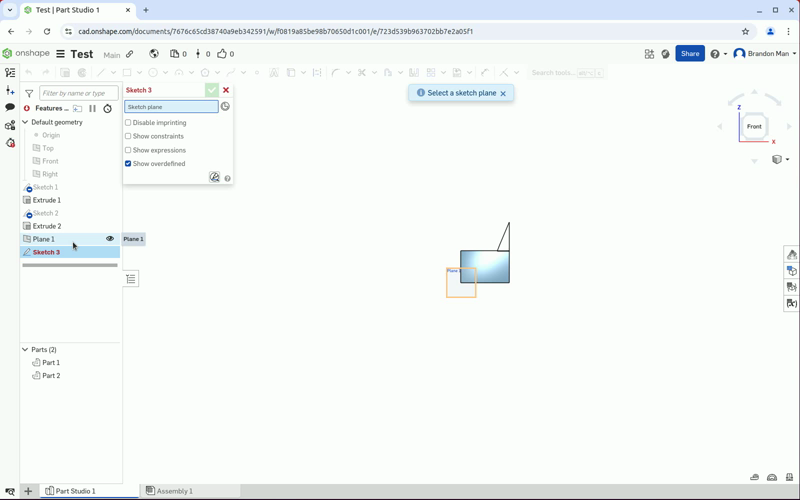
click(73, 241)
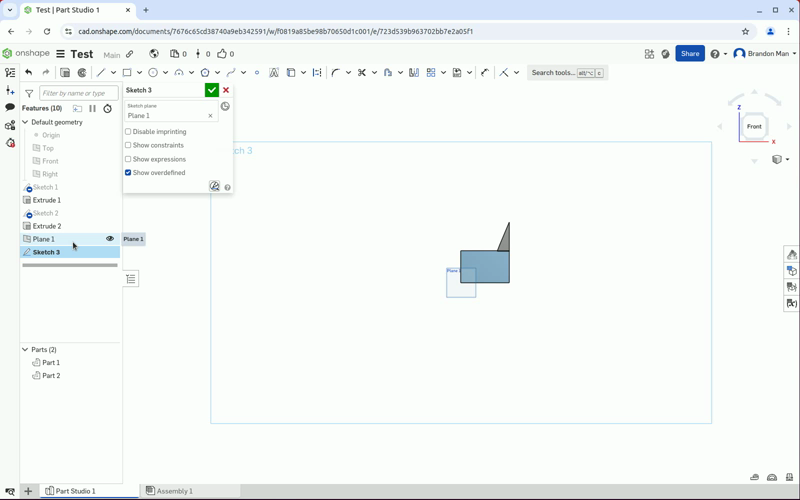
mouse_move(73, 352)
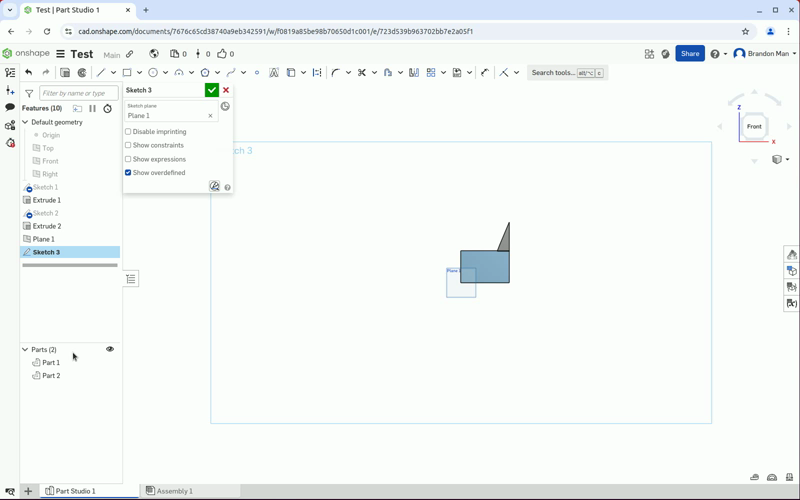
key(y)
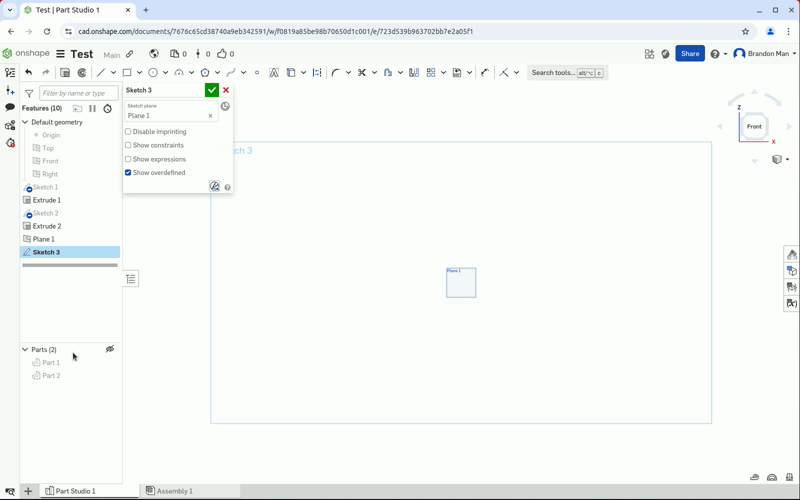
key(l)
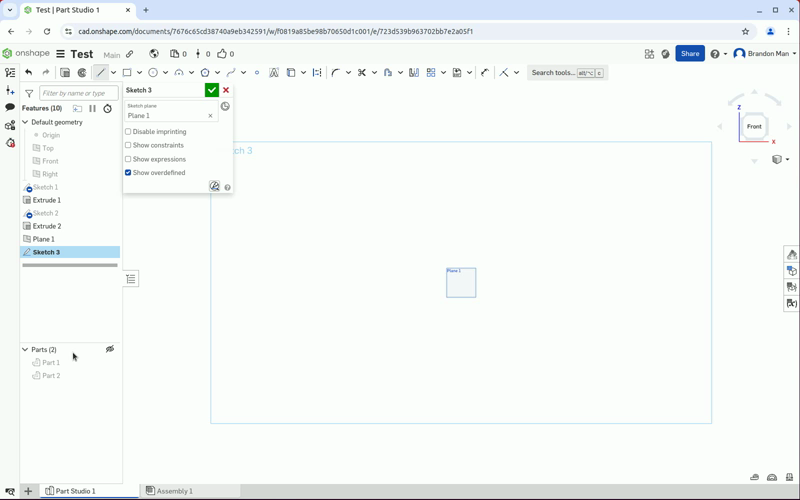
key_down(shift)
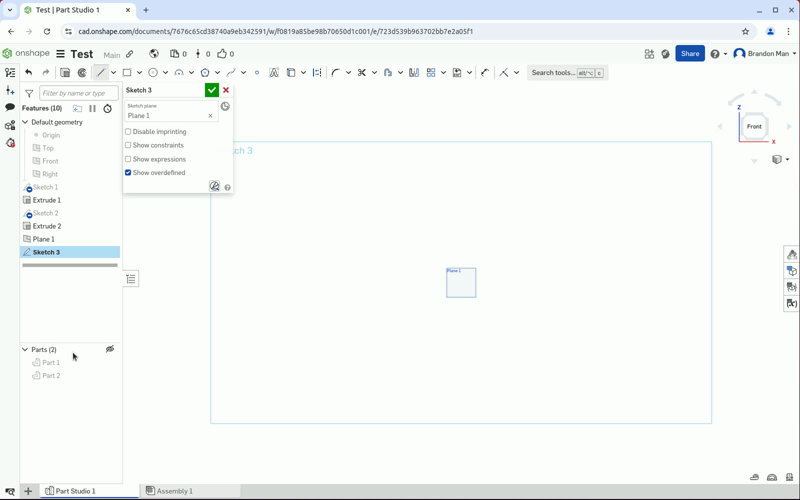
mouse_move(460, 251)
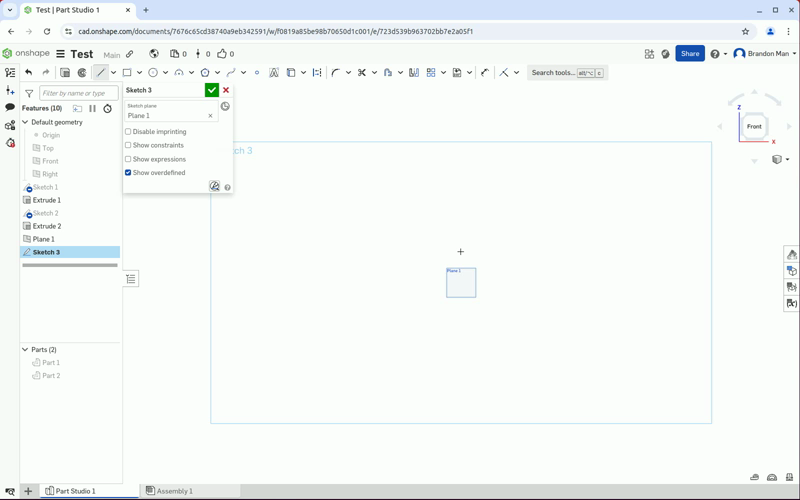
click(460, 251)
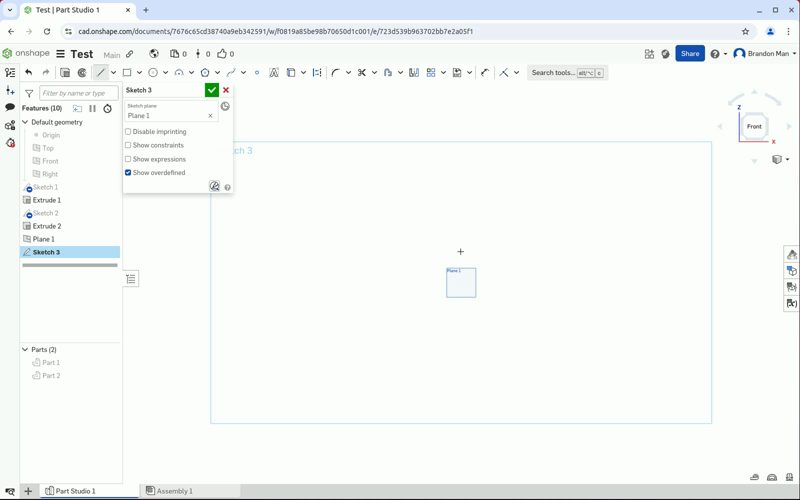
key_up(shift)
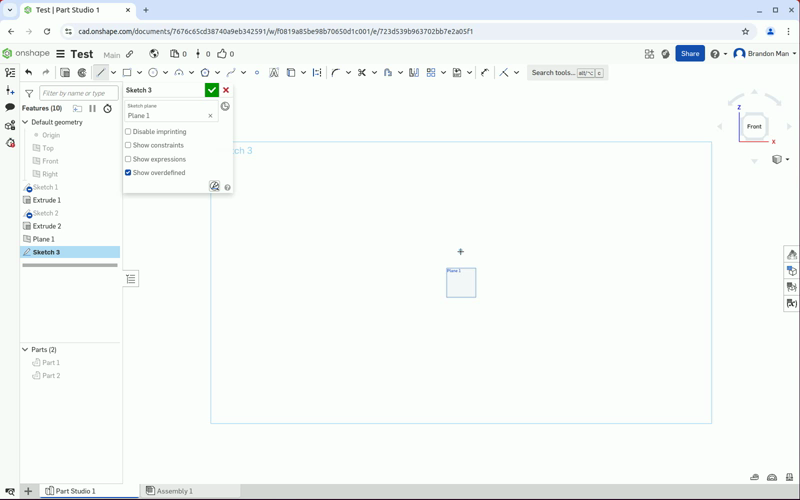
key_down(shift)
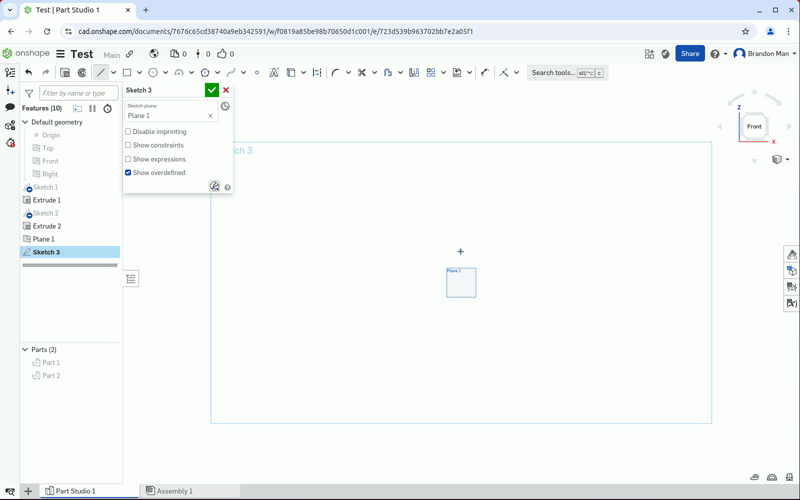
mouse_move(490, 251)
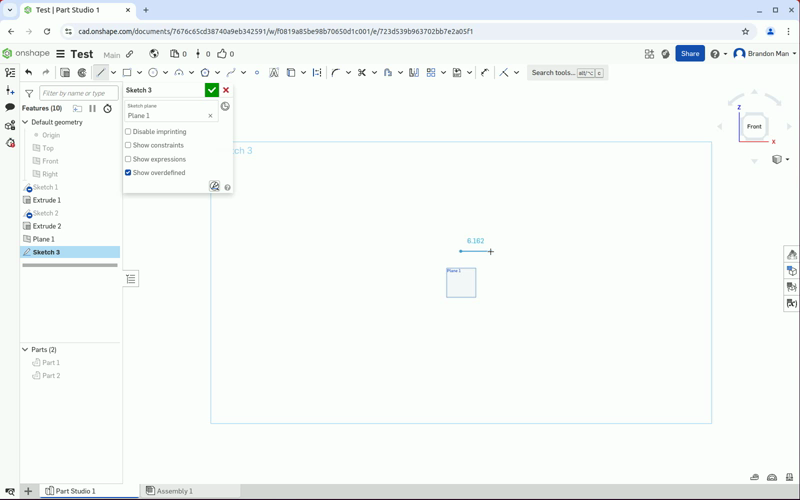
mouse_move(498, 251)
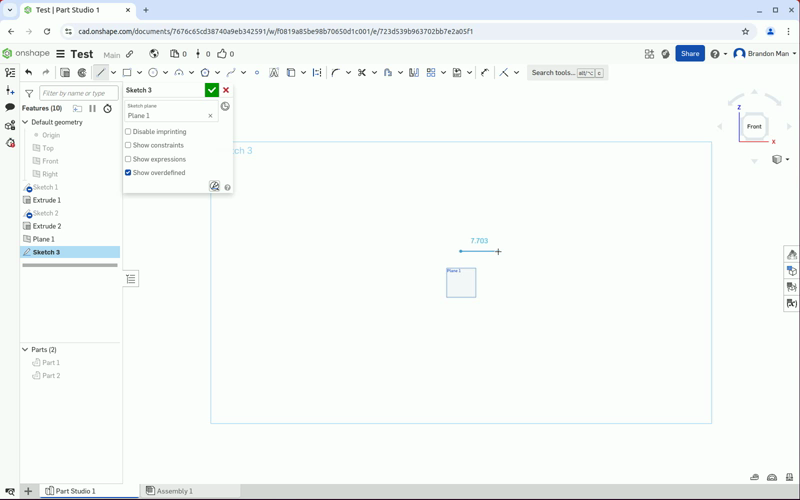
click(498, 251)
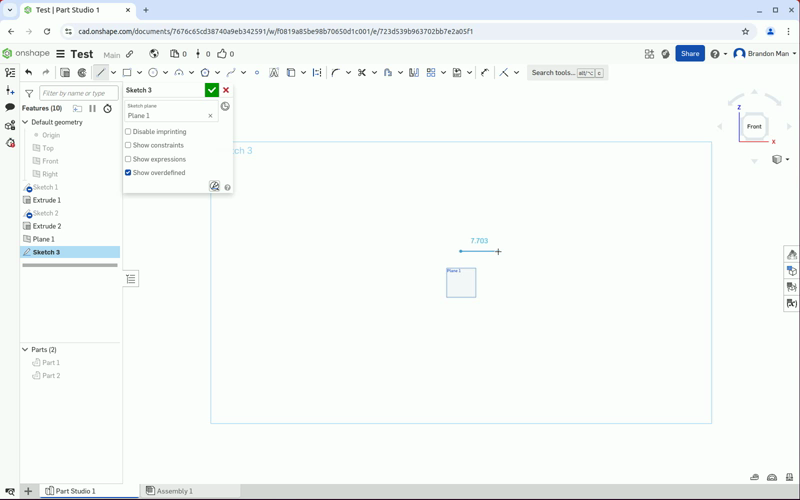
key_up(shift)
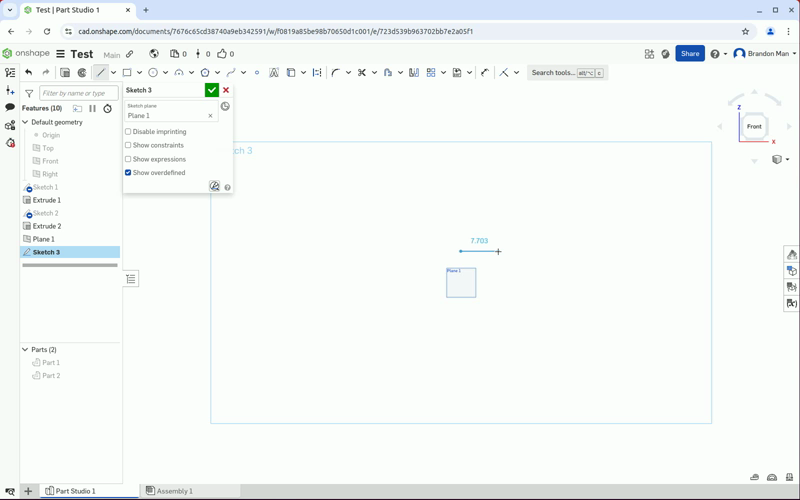
key_down(shift)
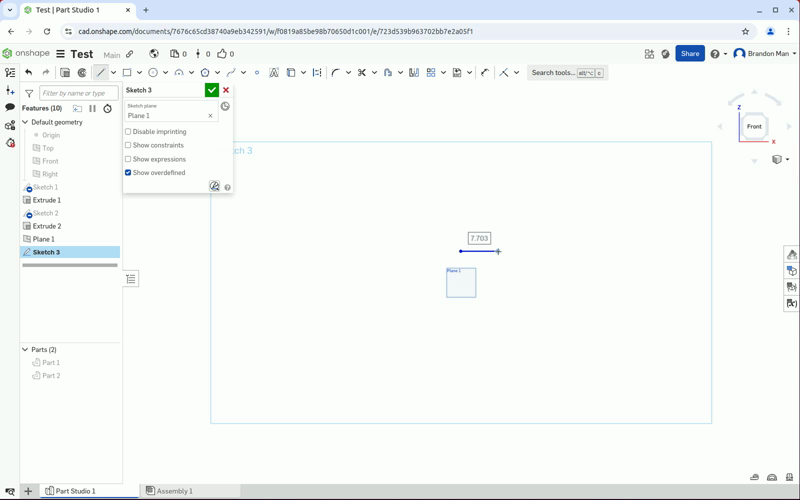
mouse_move(528, 251)
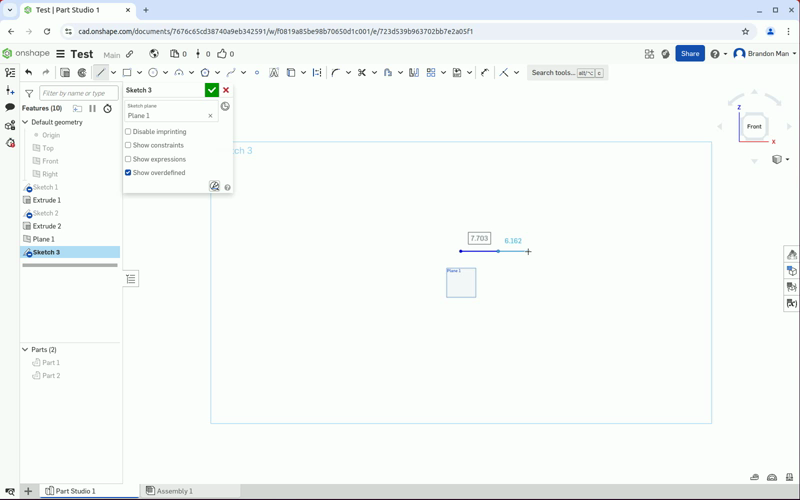
mouse_move(498, 244)
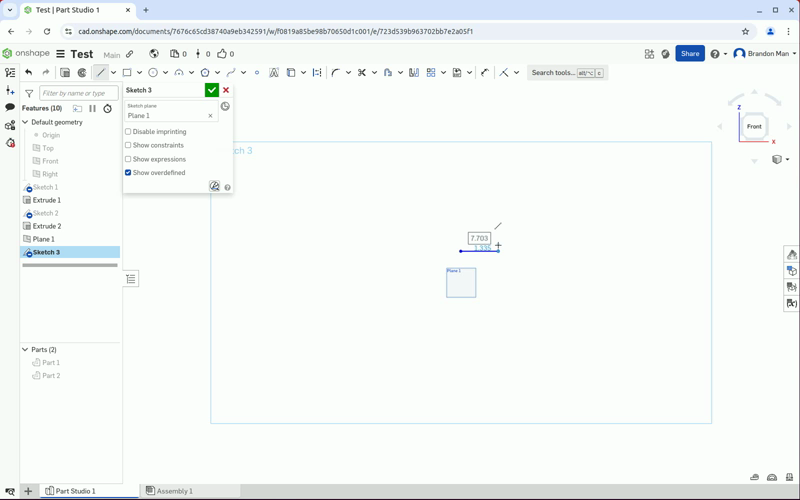
scroll(6)
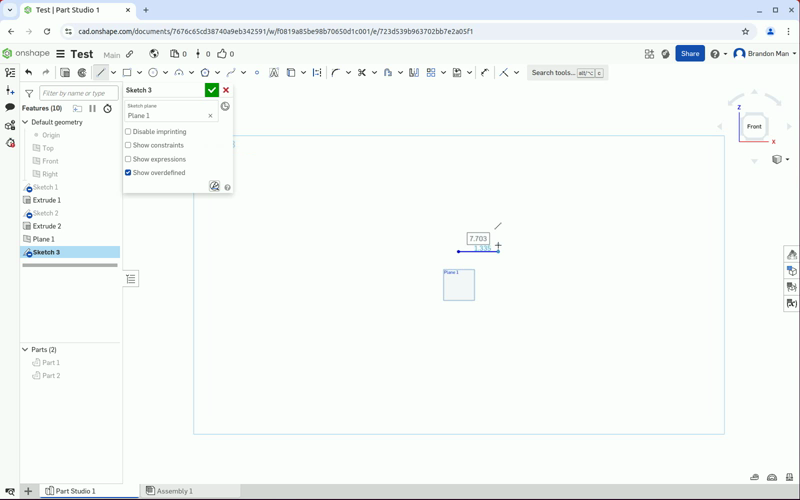
scroll(6)
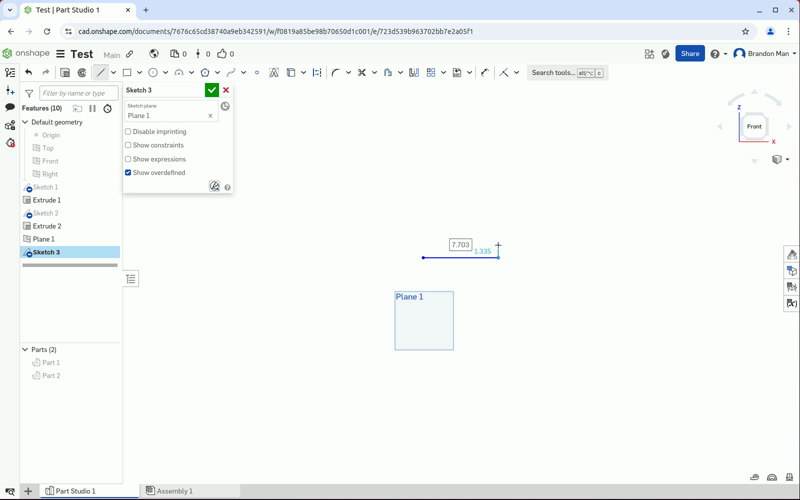
scroll(6)
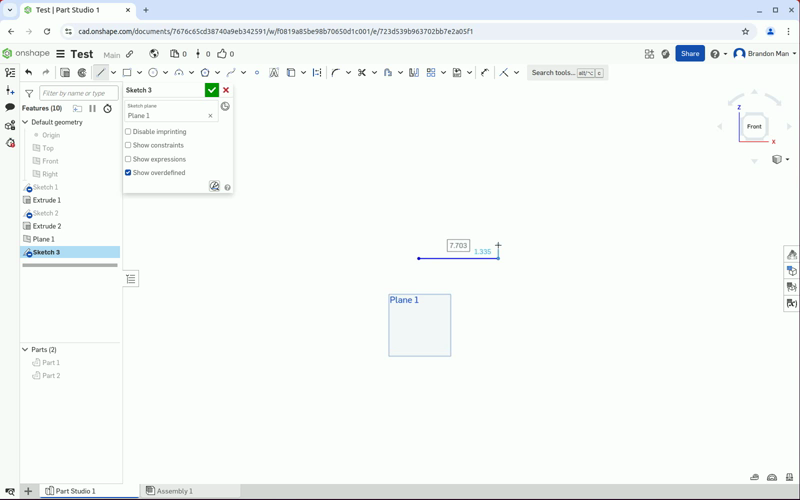
scroll(6)
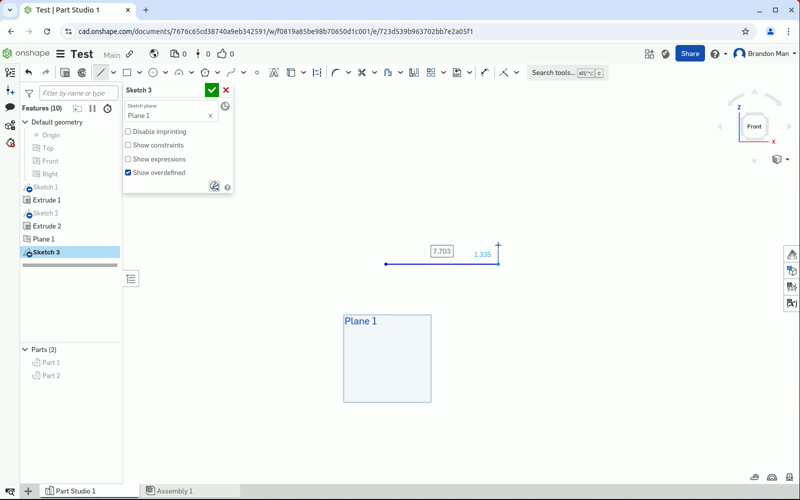
scroll(6)
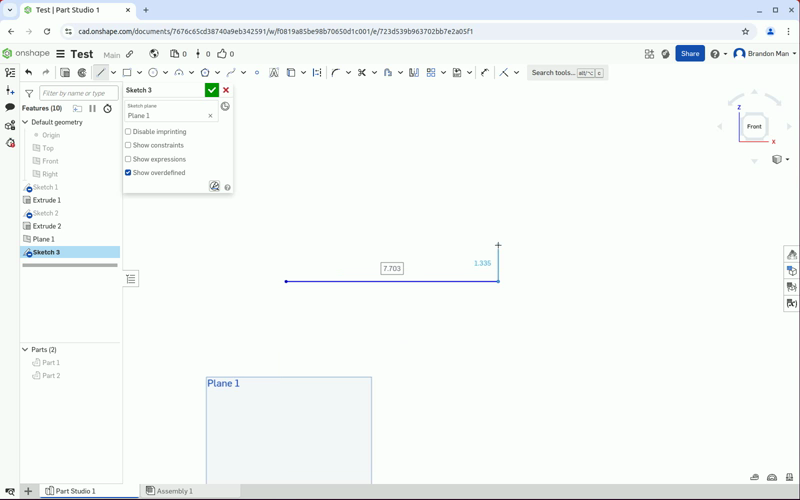
scroll(6)
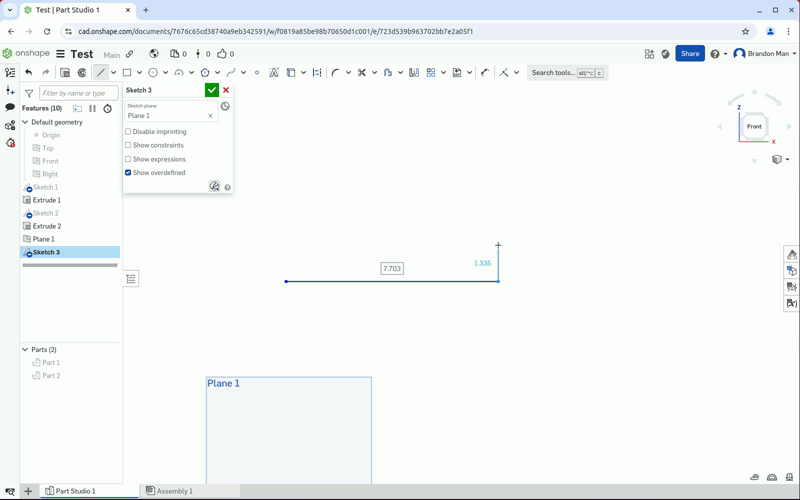
scroll(6)
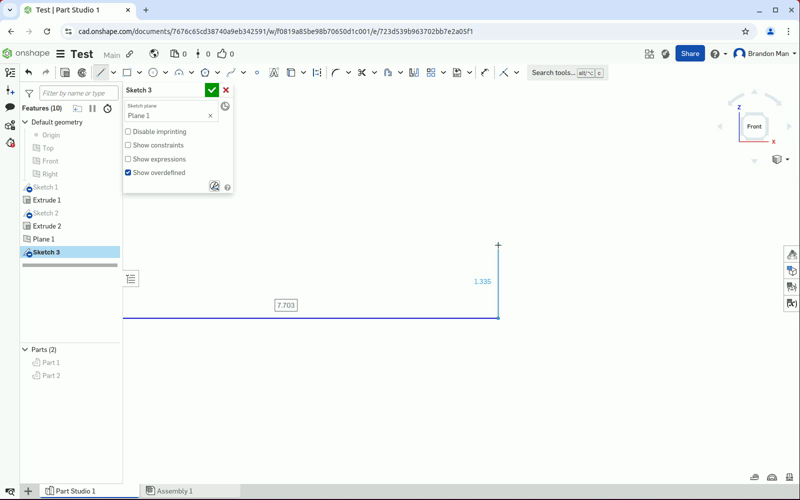
click(498, 244)
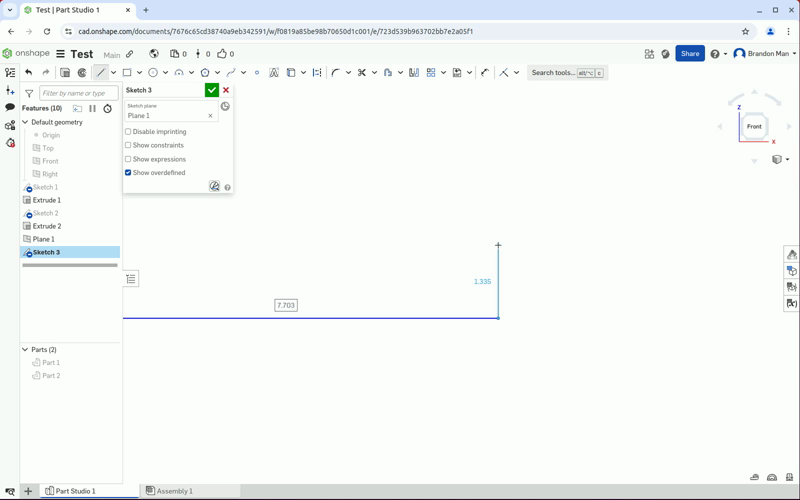
scroll(-6)
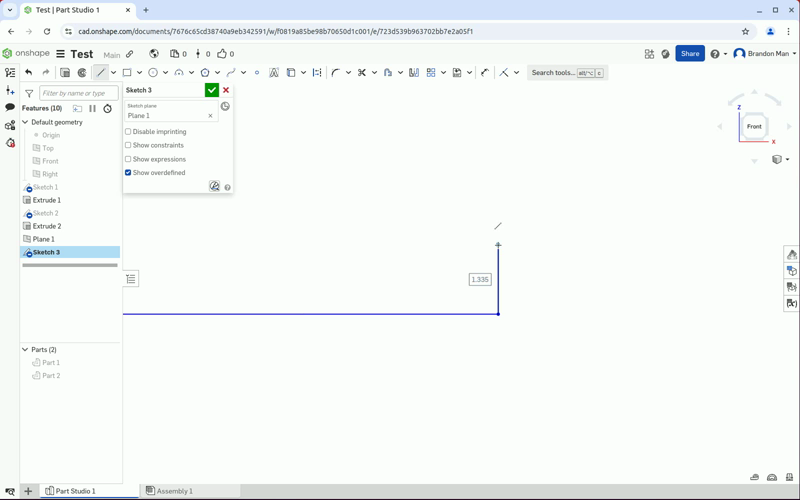
scroll(-6)
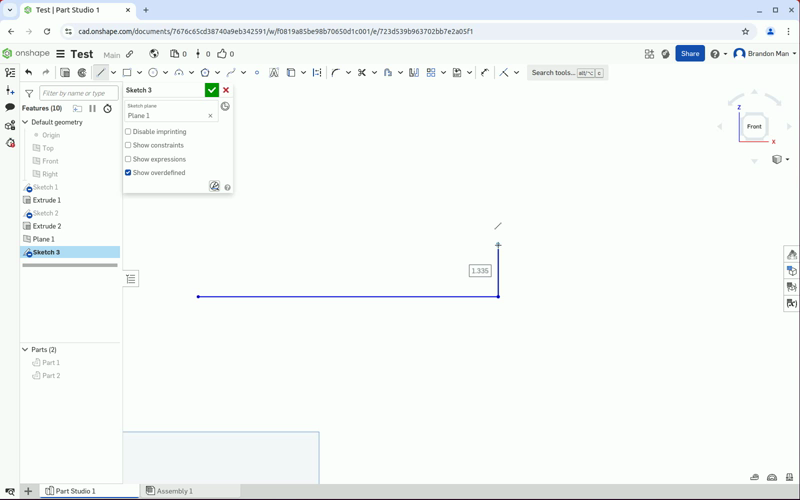
scroll(-6)
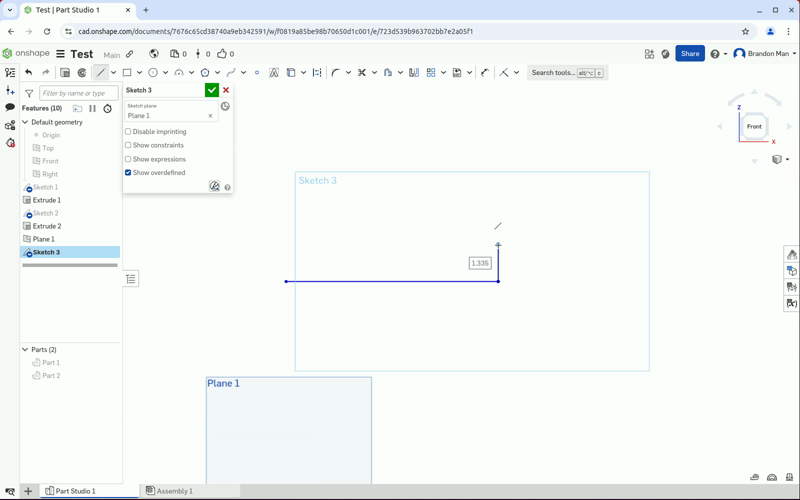
scroll(-6)
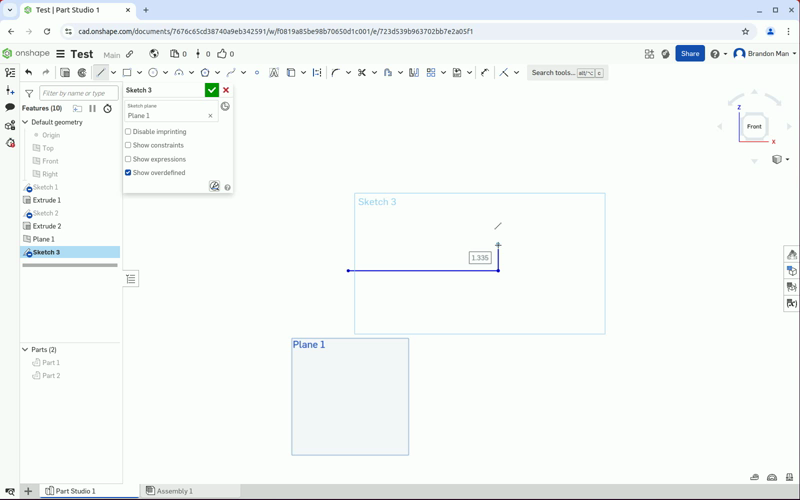
scroll(-6)
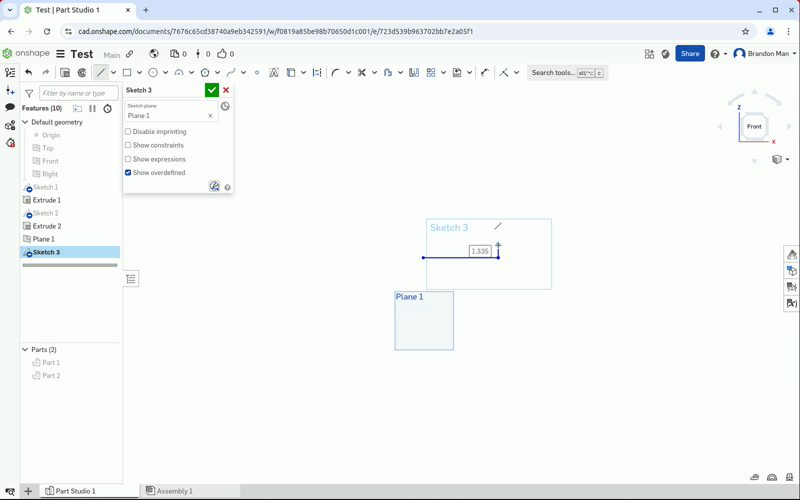
scroll(-6)
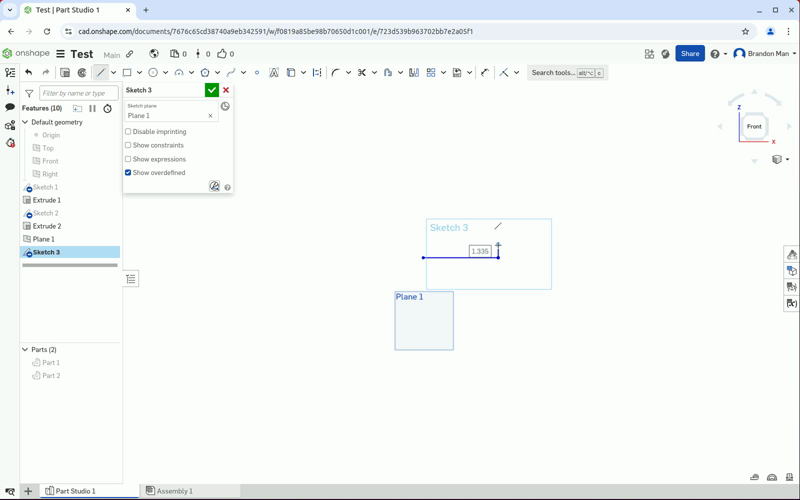
scroll(-6)
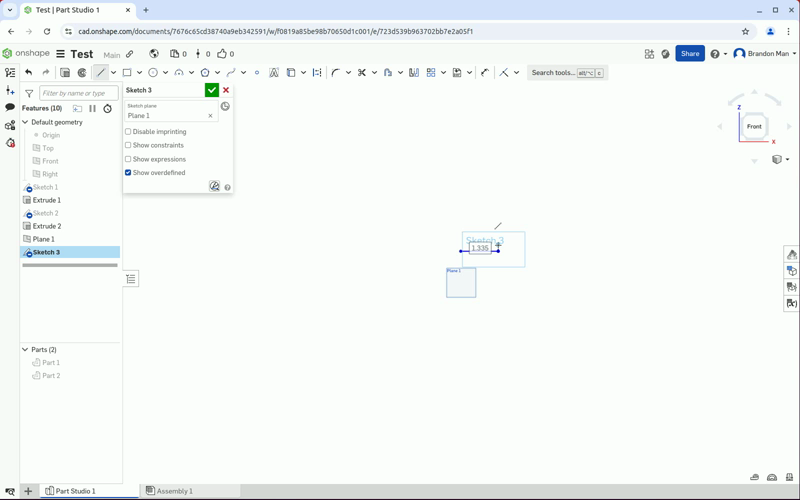
key_up(shift)
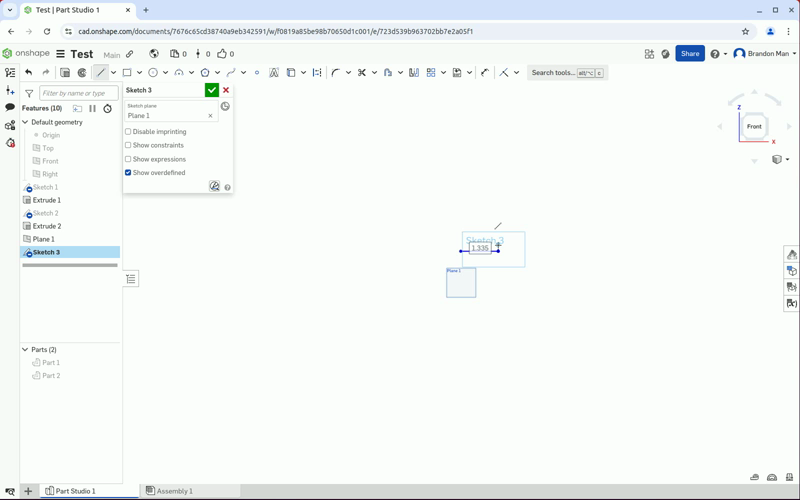
key_down(shift)
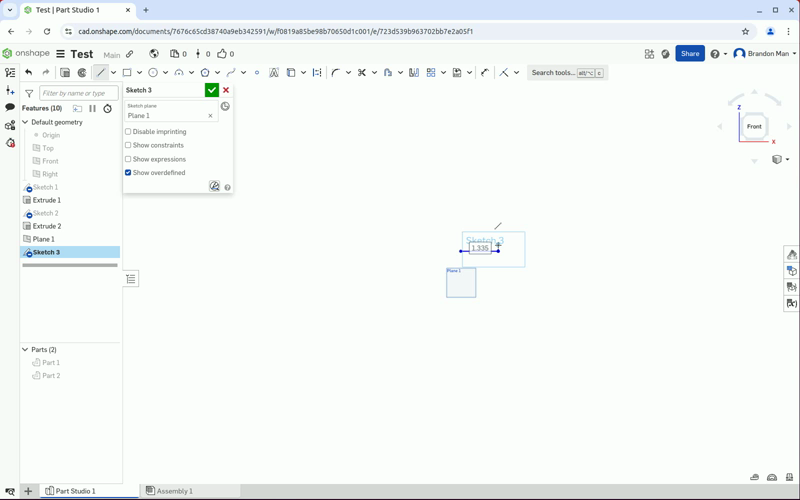
mouse_move(528, 244)
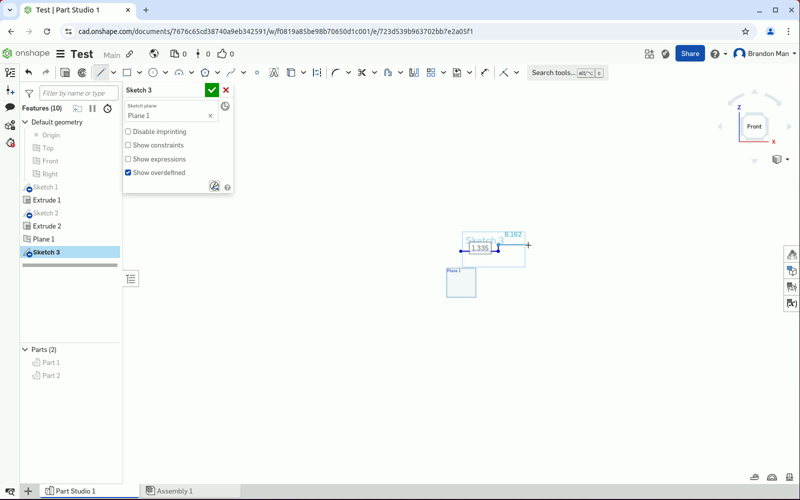
mouse_move(460, 244)
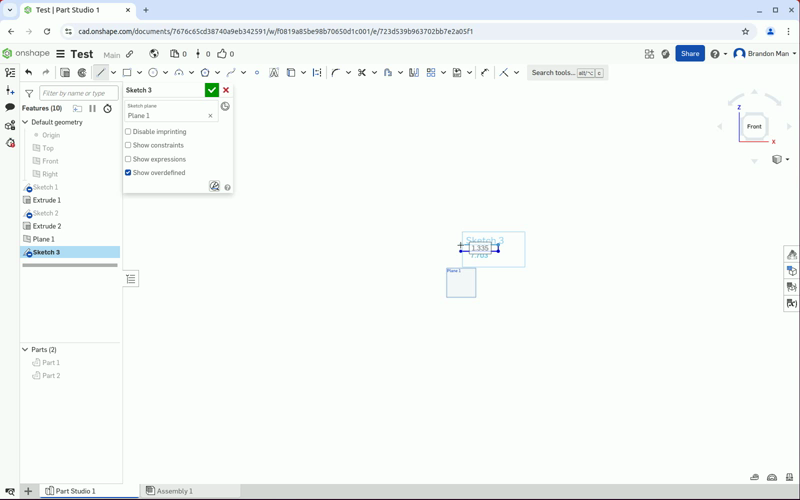
click(460, 244)
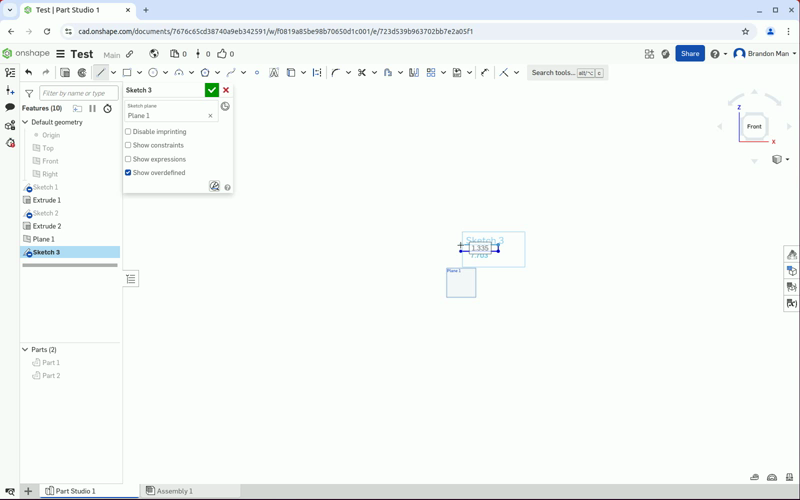
key_up(shift)
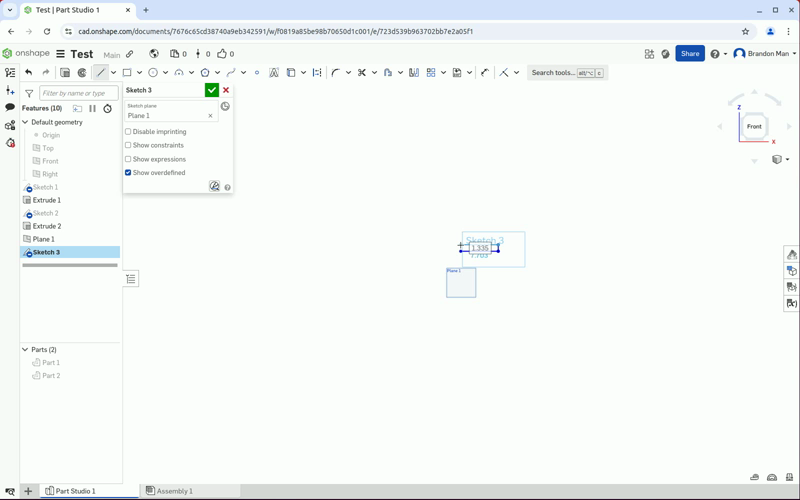
mouse_move(490, 244)
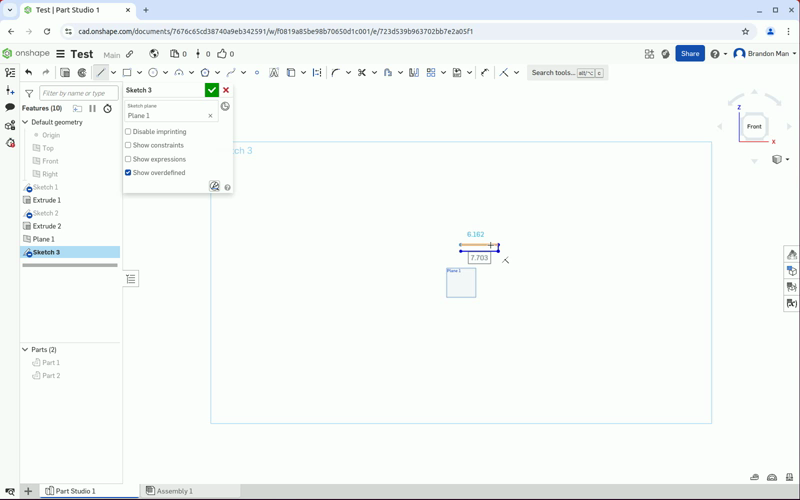
key_down(shift)
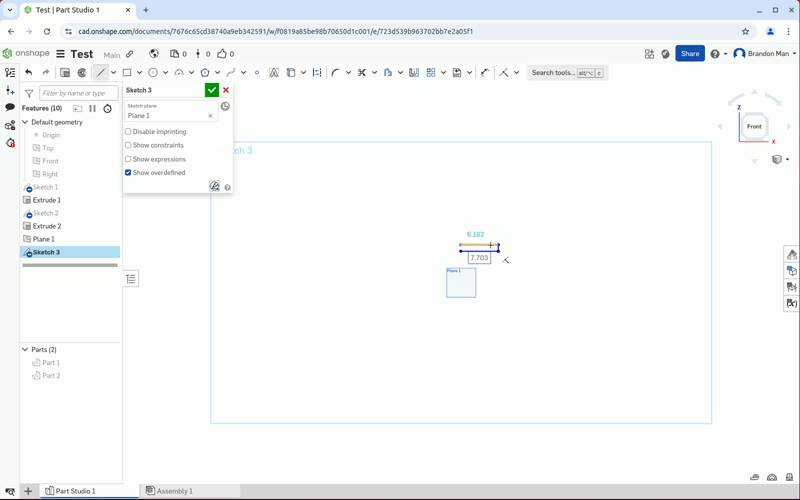
mouse_move(460, 251)
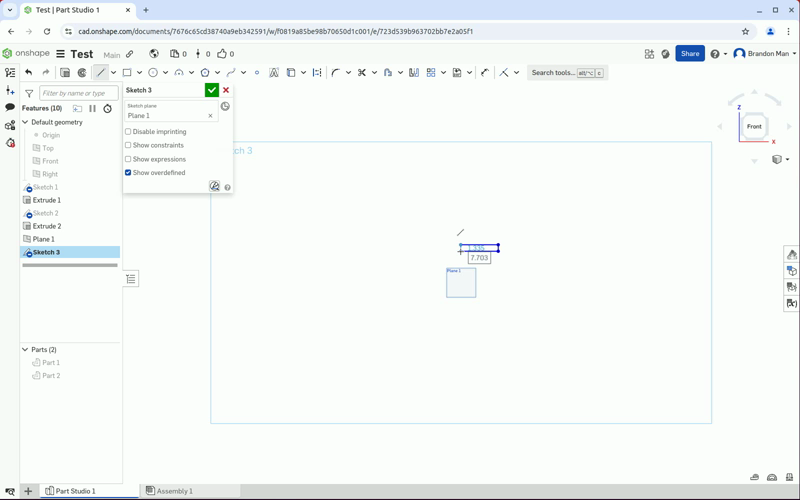
scroll(6)
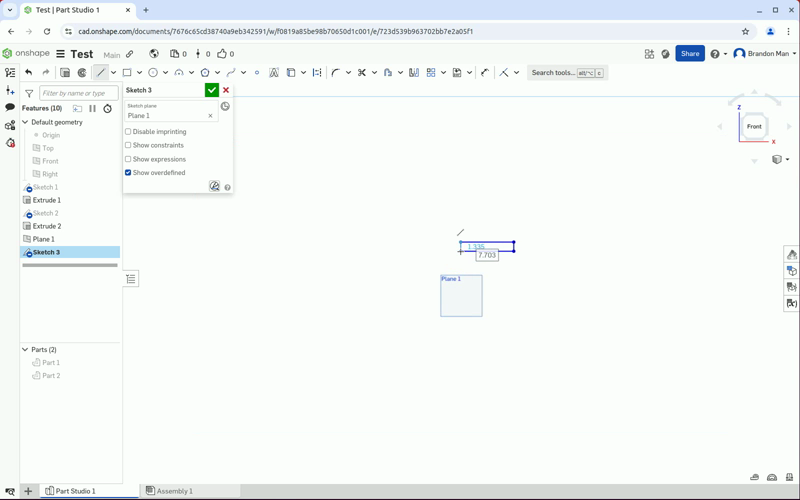
scroll(6)
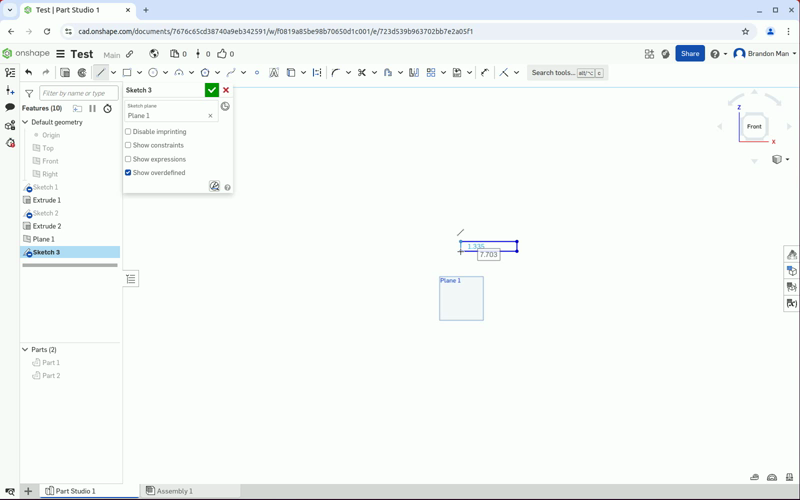
scroll(6)
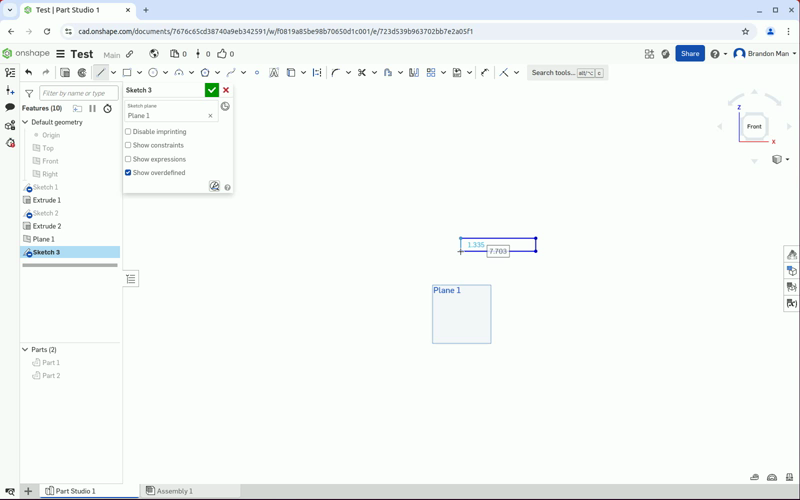
scroll(6)
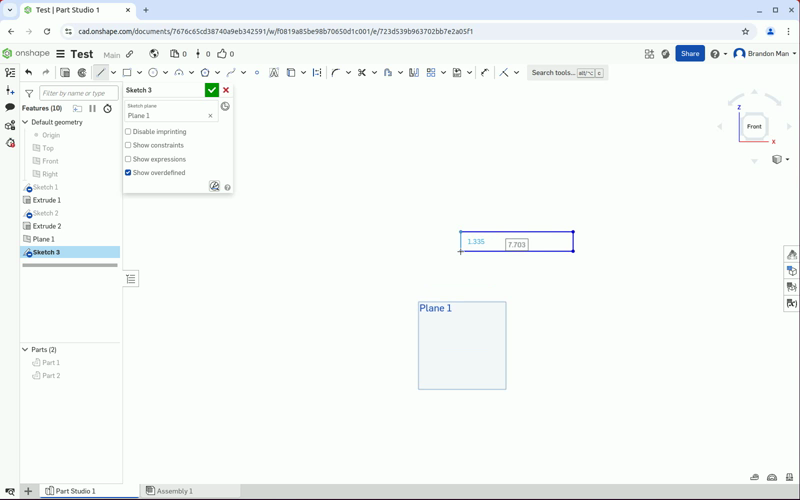
scroll(6)
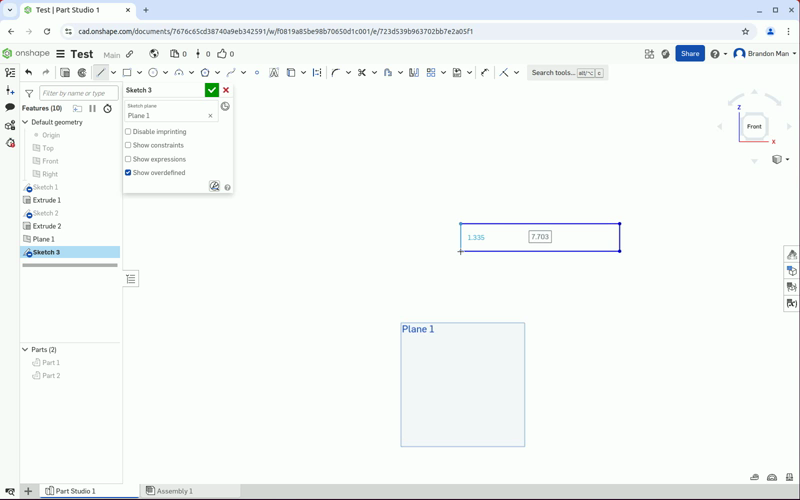
scroll(6)
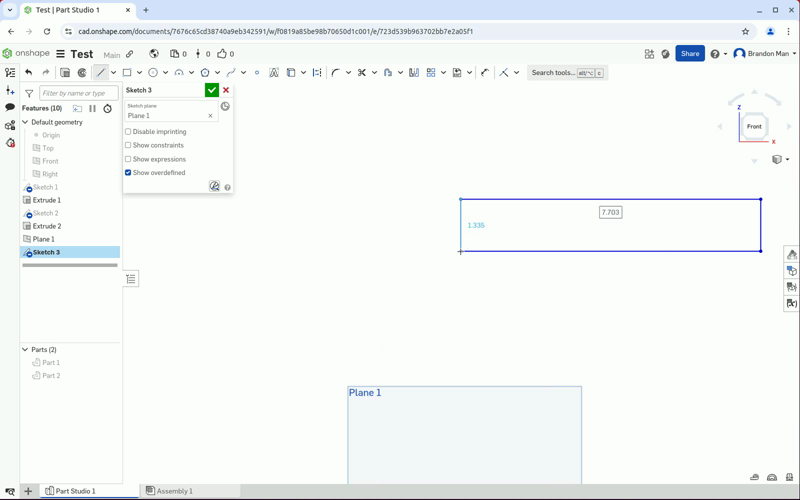
scroll(6)
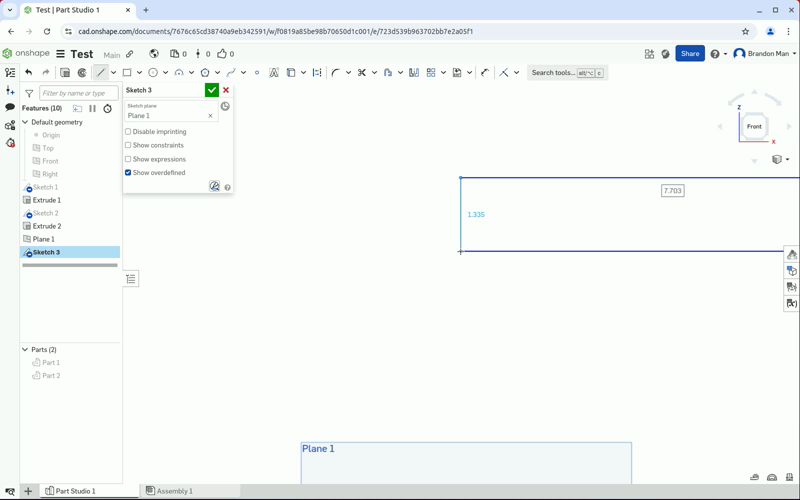
key_up(shift)
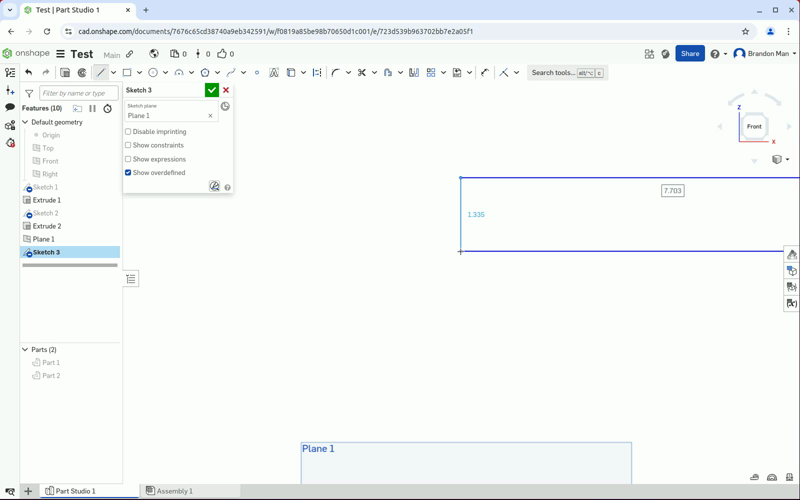
click(460, 251)
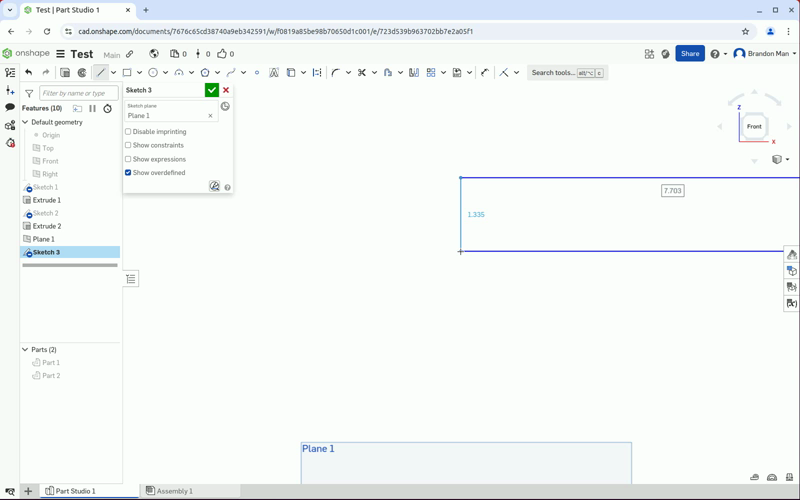
scroll(-6)
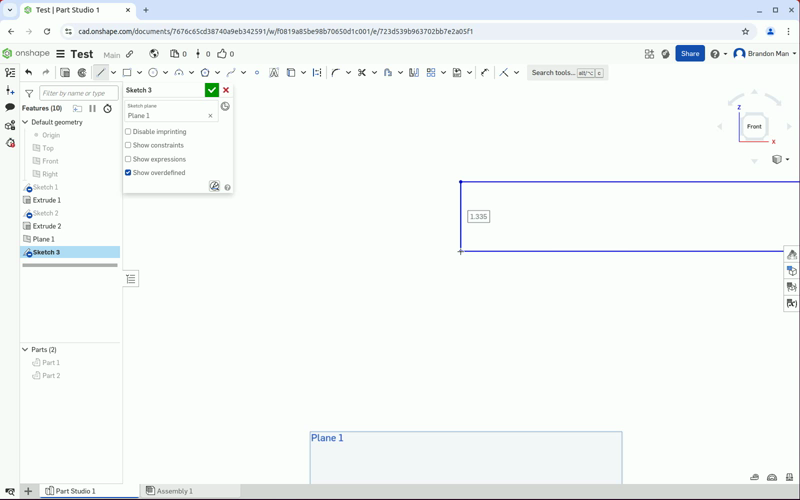
scroll(-6)
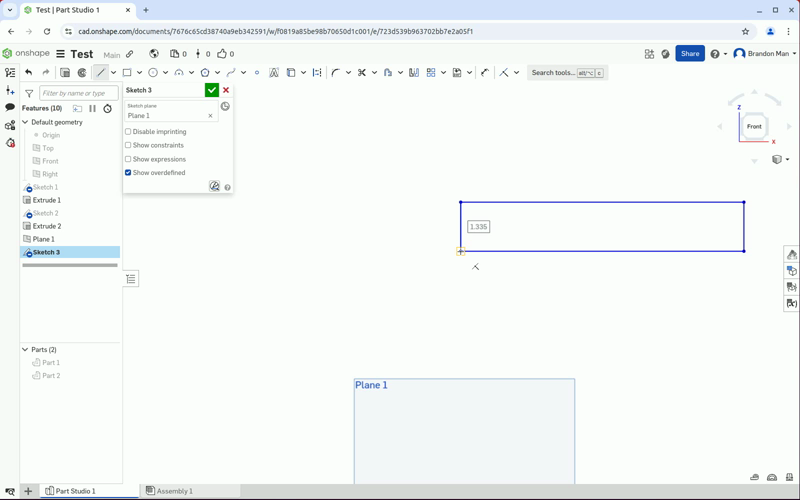
scroll(-6)
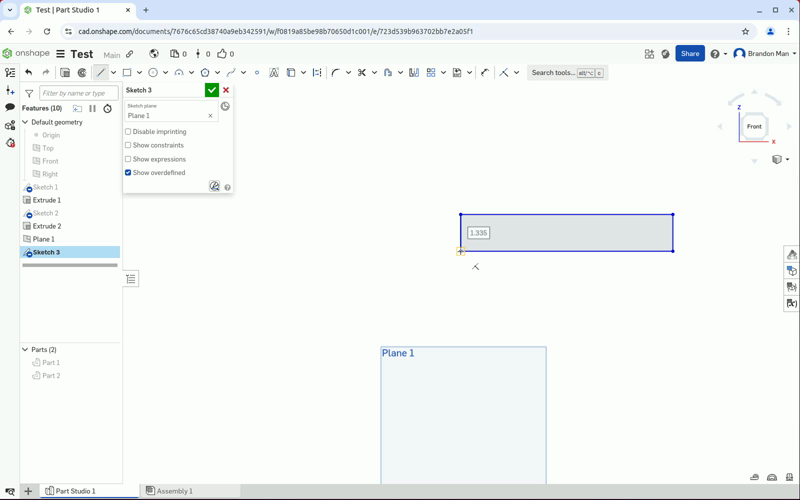
scroll(-6)
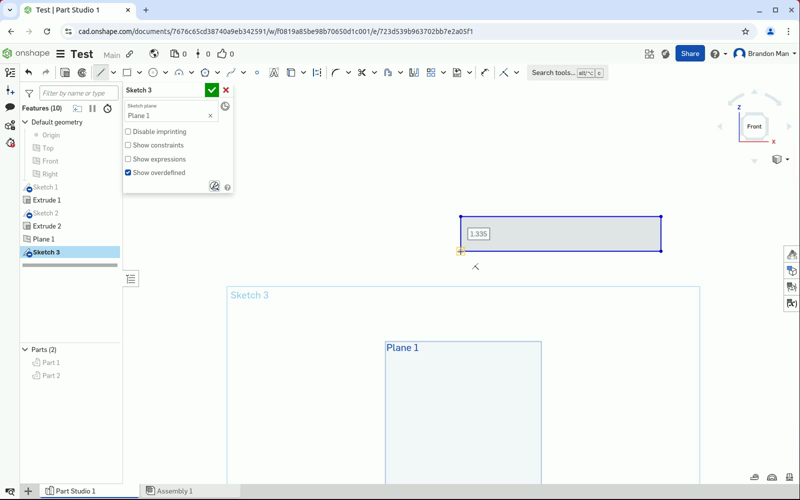
scroll(-6)
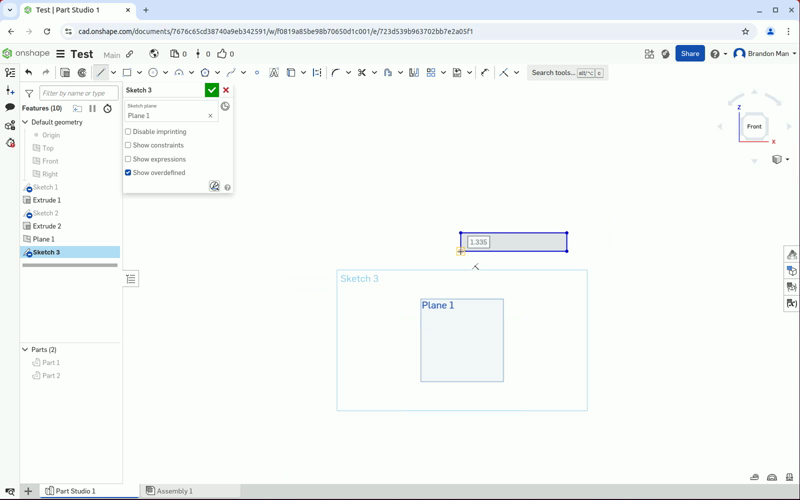
scroll(-6)
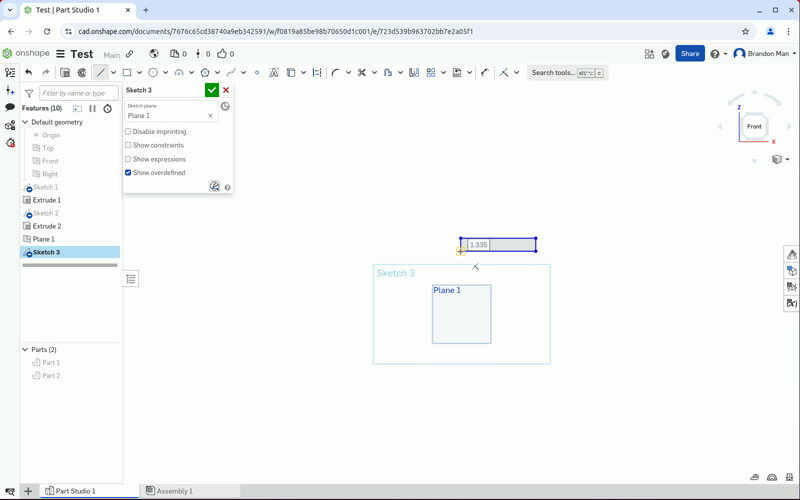
scroll(-6)
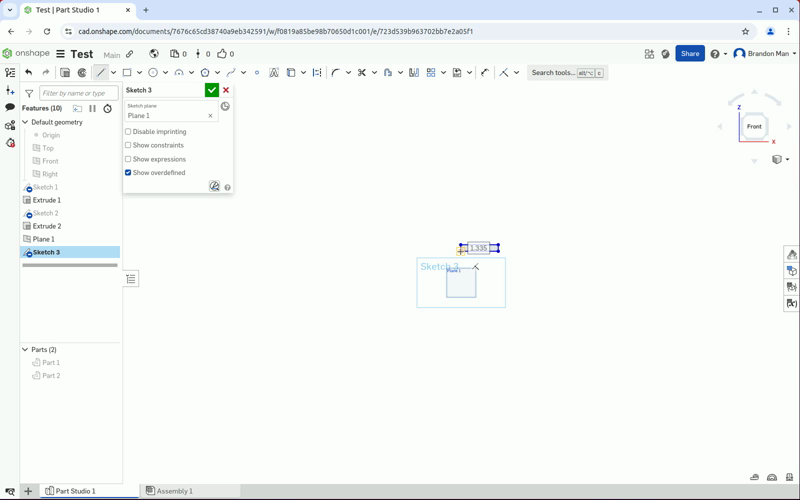
key(esc)
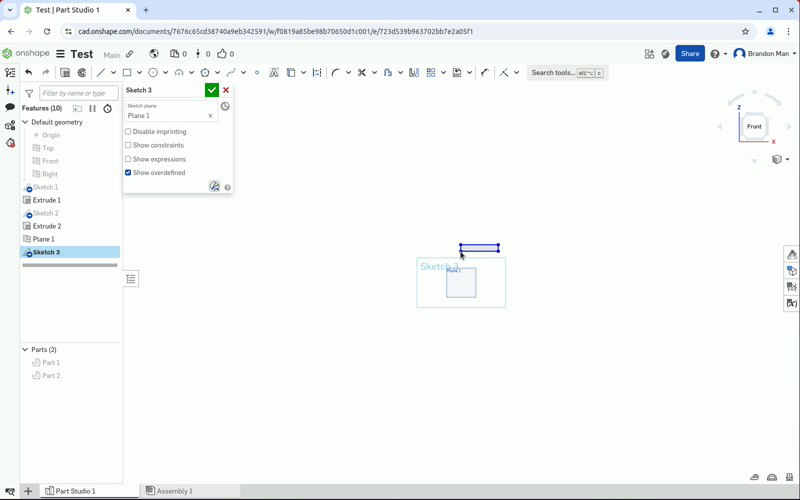
mouse_move(478, 250)
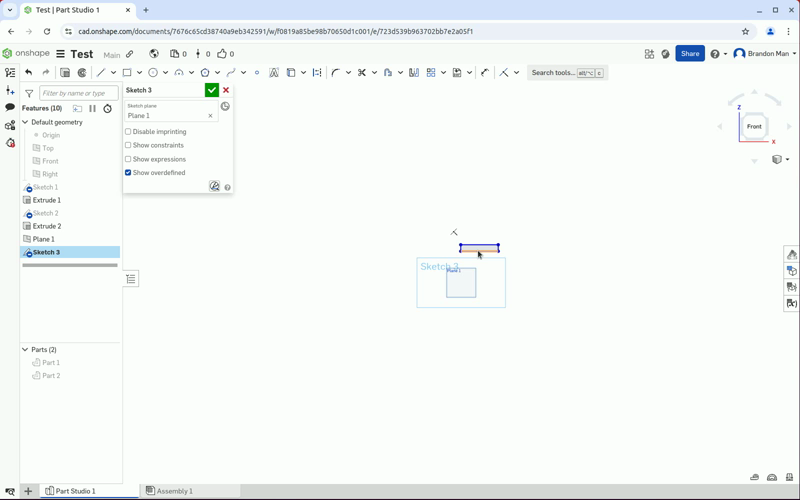
scroll(6)
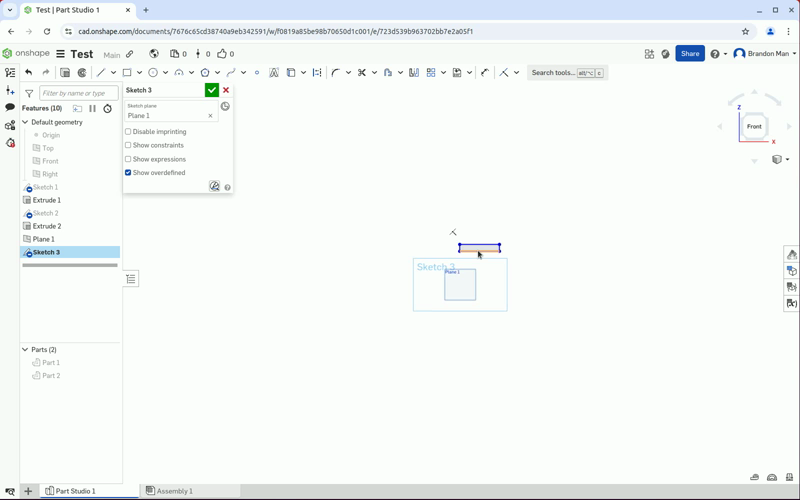
scroll(6)
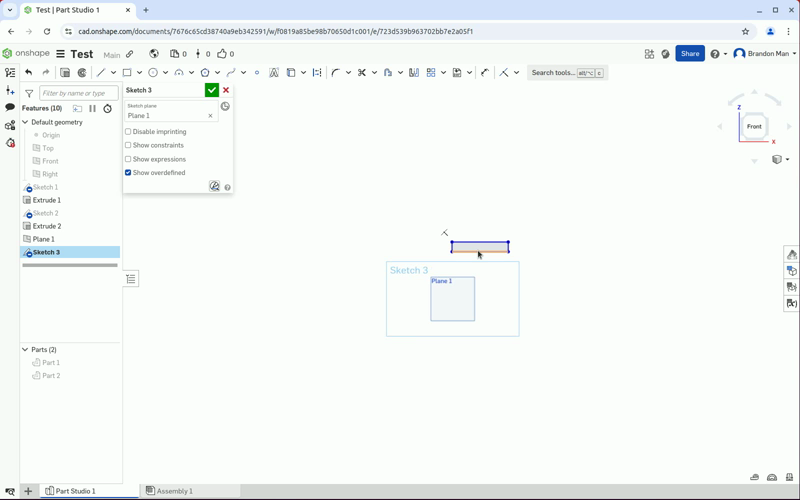
scroll(6)
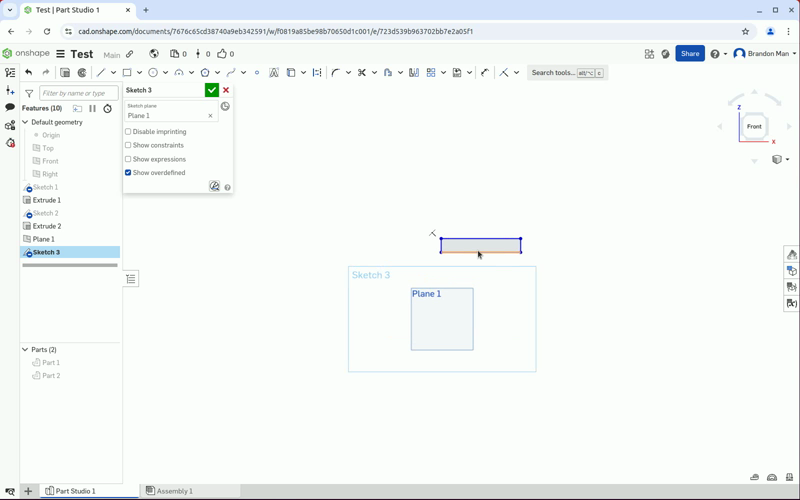
scroll(6)
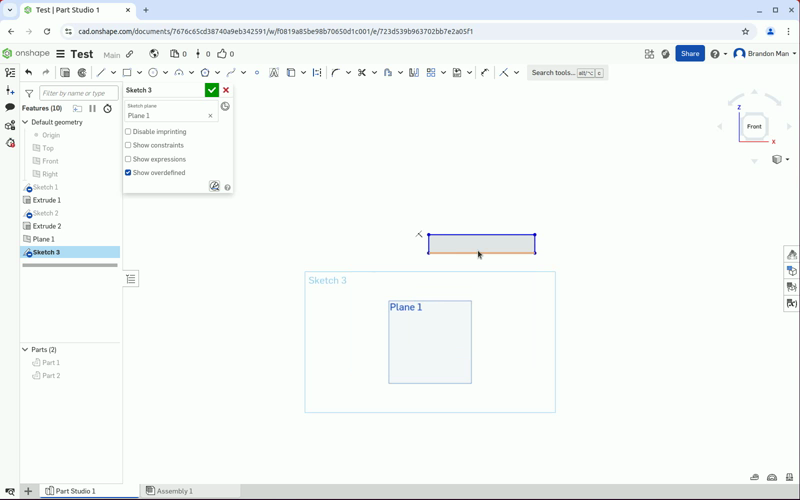
scroll(6)
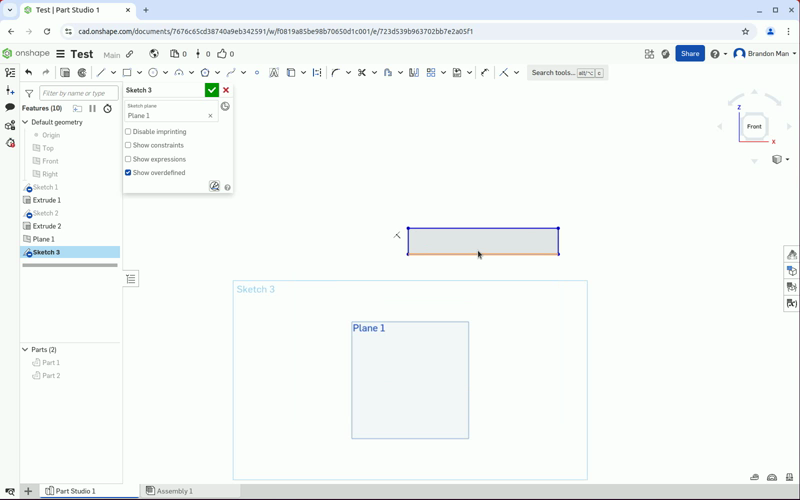
scroll(6)
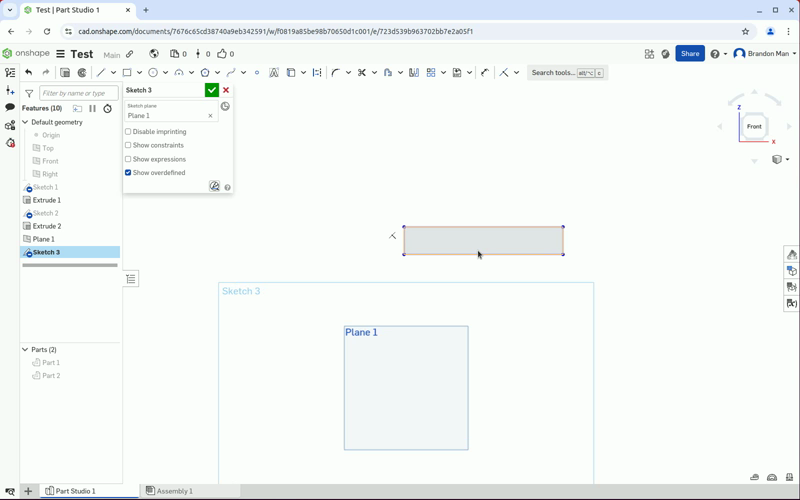
scroll(6)
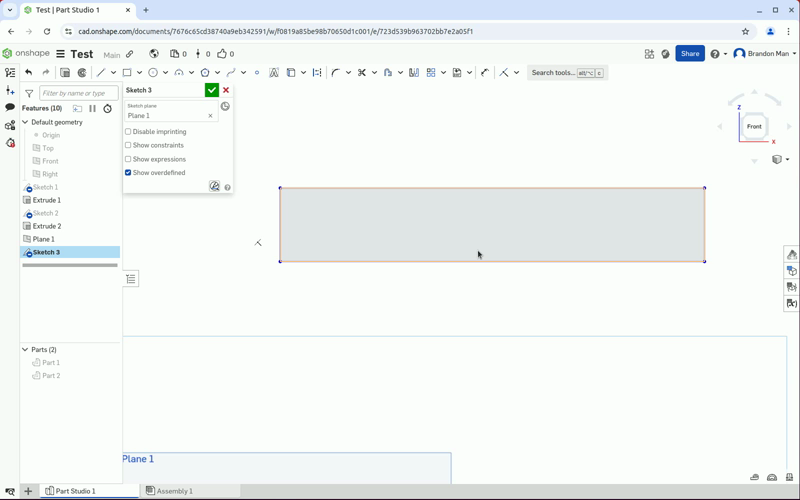
click(478, 250)
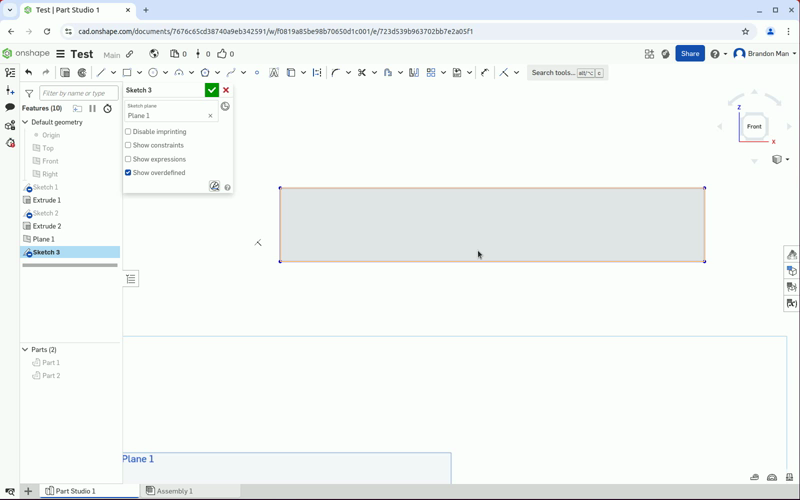
scroll(-6)
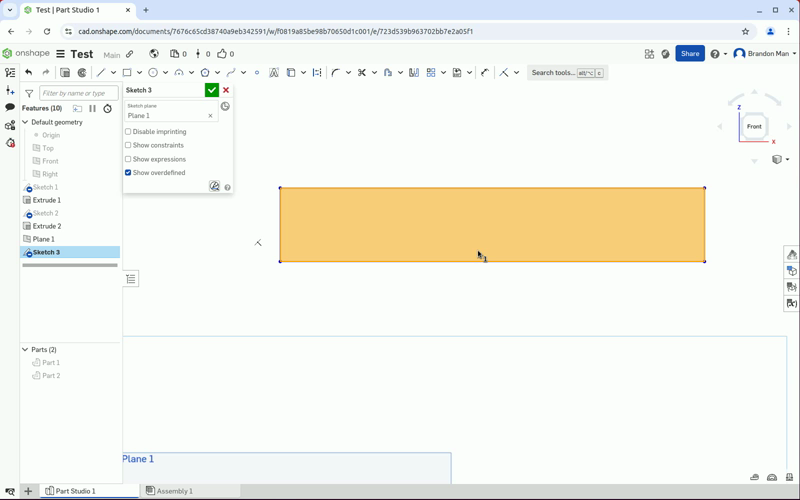
scroll(-6)
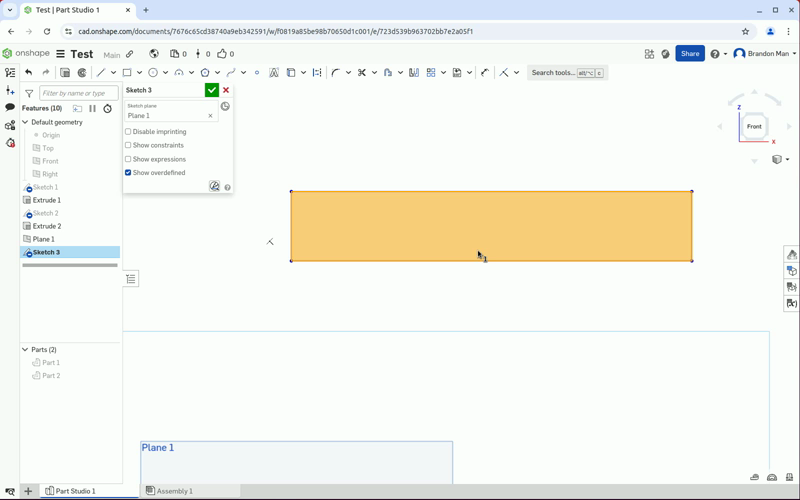
scroll(-6)
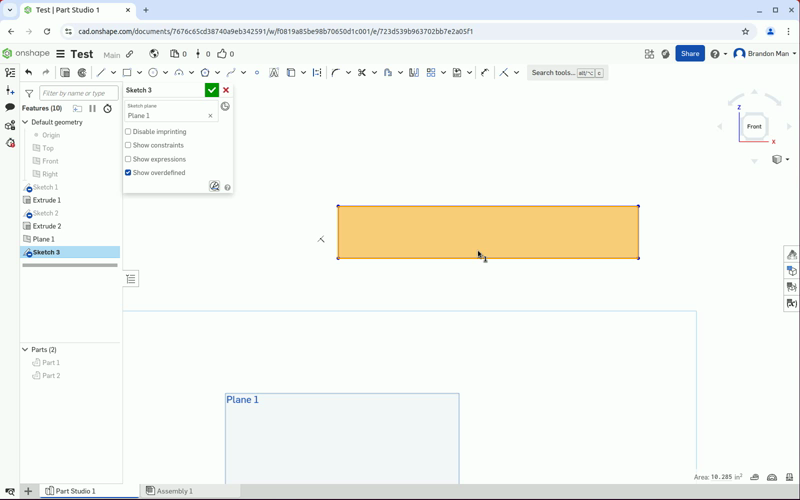
scroll(-6)
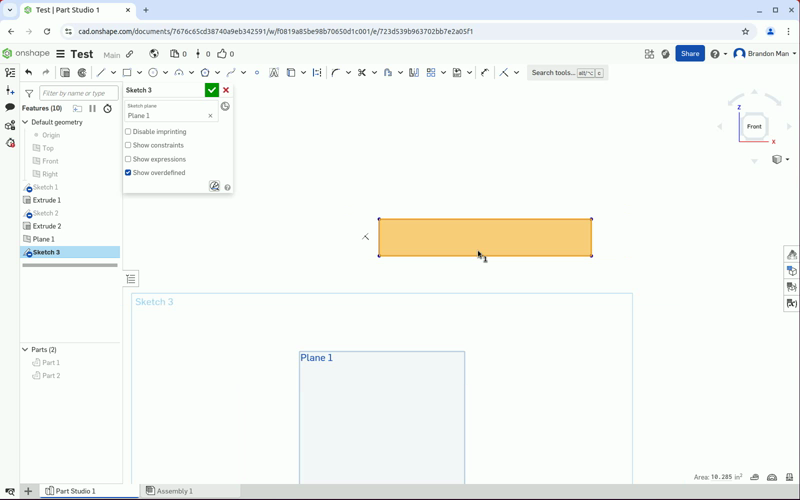
scroll(-6)
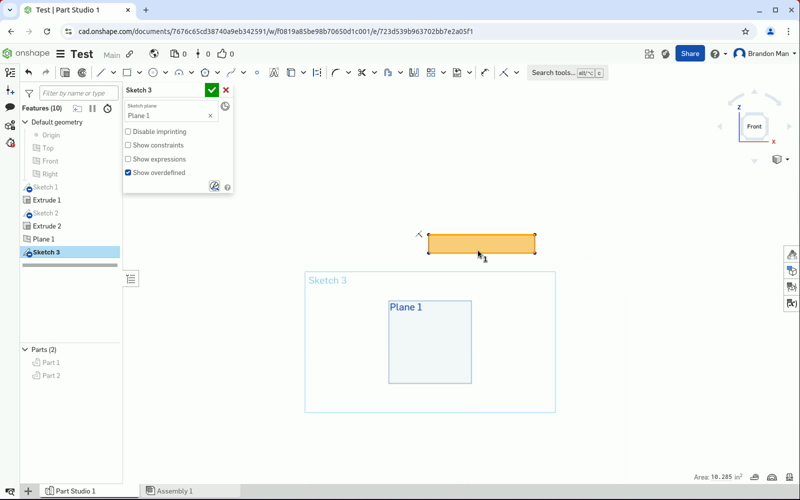
scroll(-6)
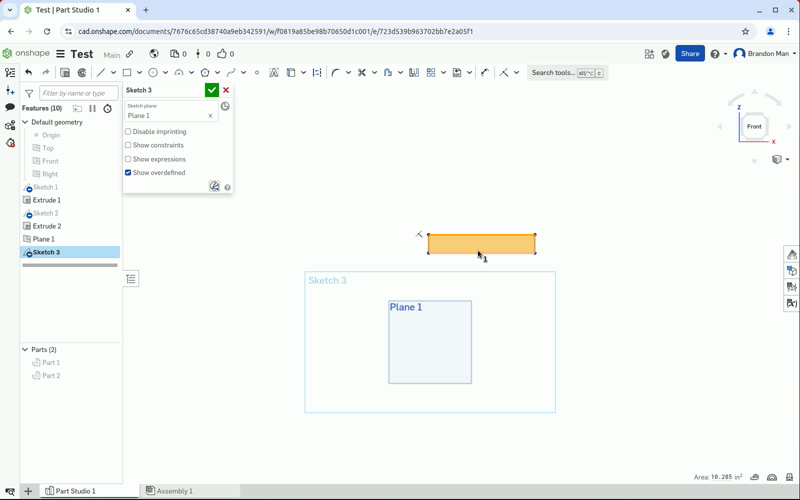
scroll(-6)
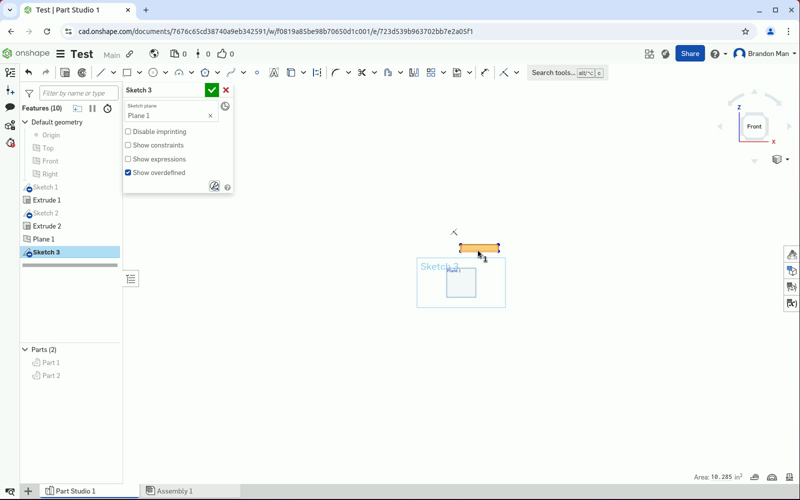
mouse_move(73, 352)
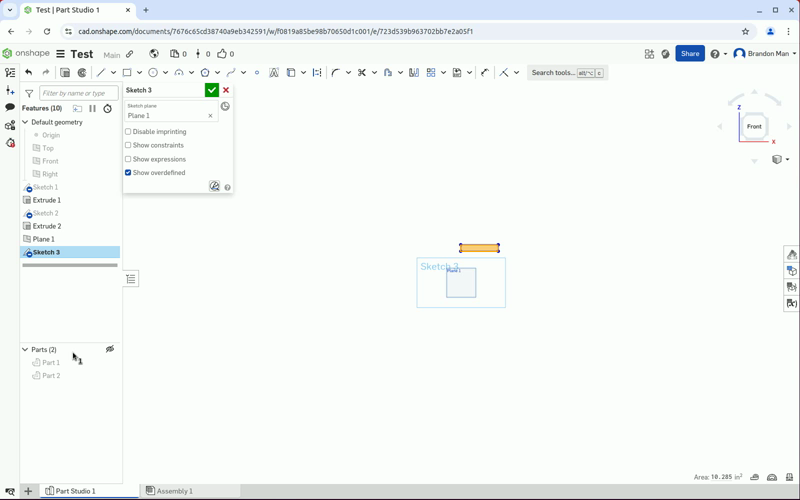
key(shift+y)
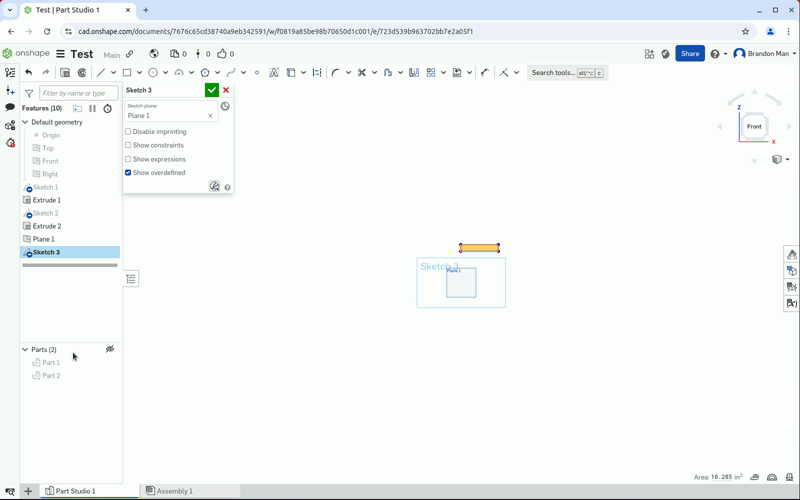
key(shift+e)
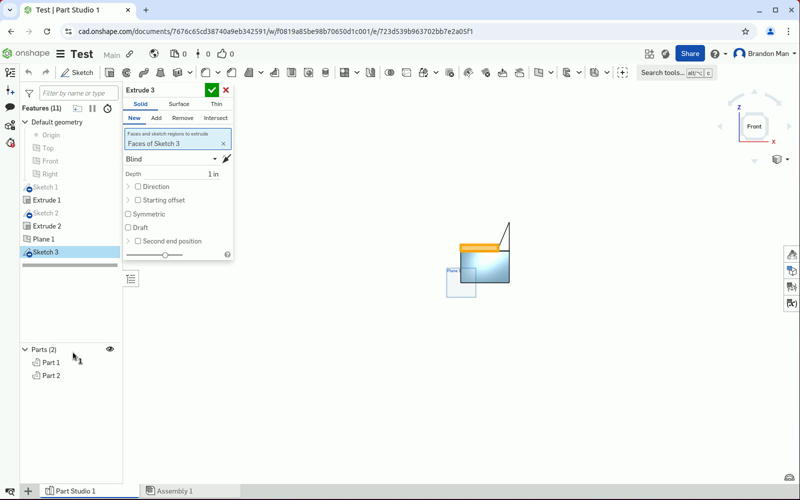
mouse_move(143, 106)
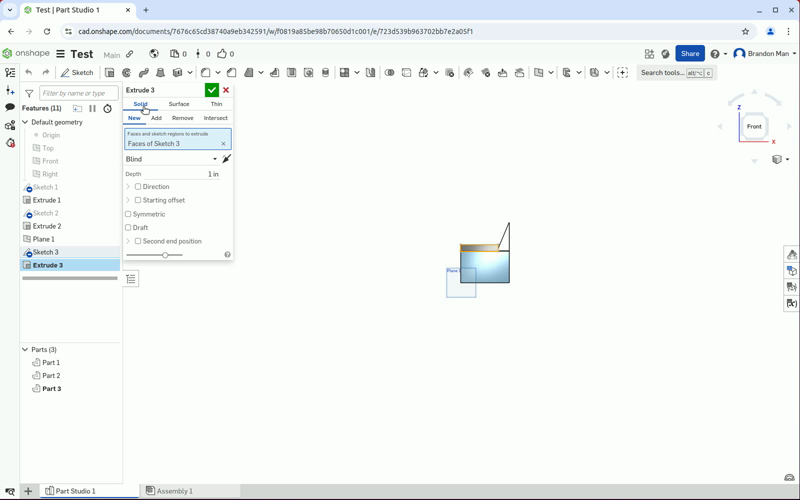
click(143, 106)
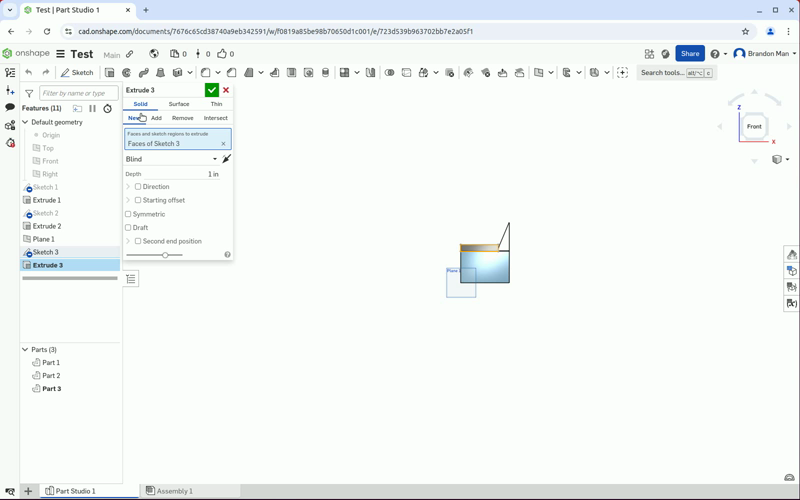
mouse_move(137, 120)
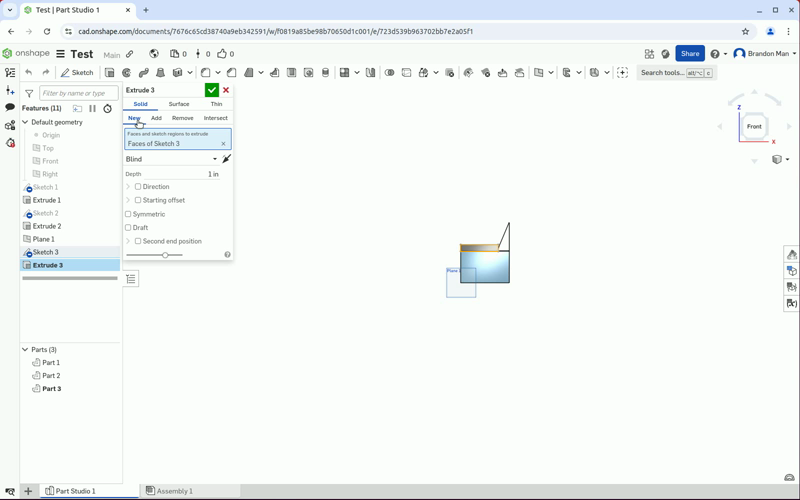
click(137, 120)
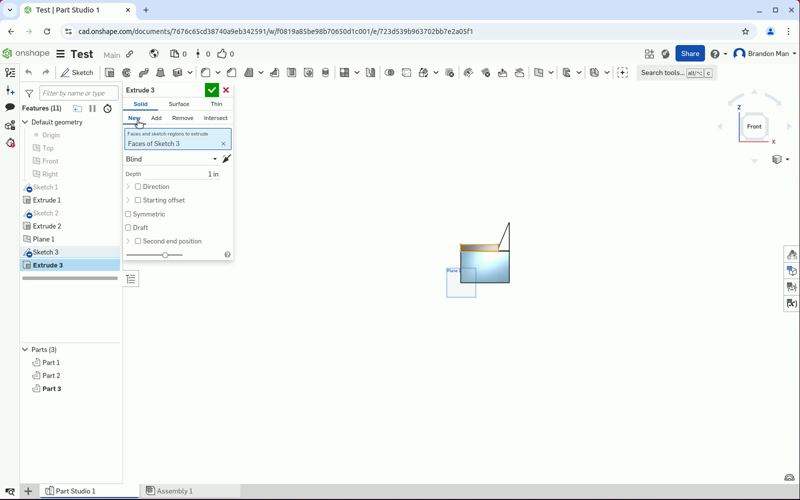
key(tab, 4)
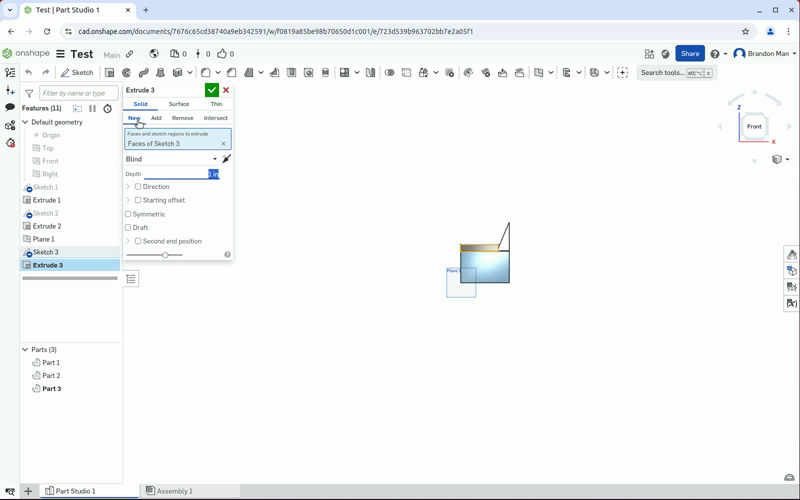
text(-23.108)
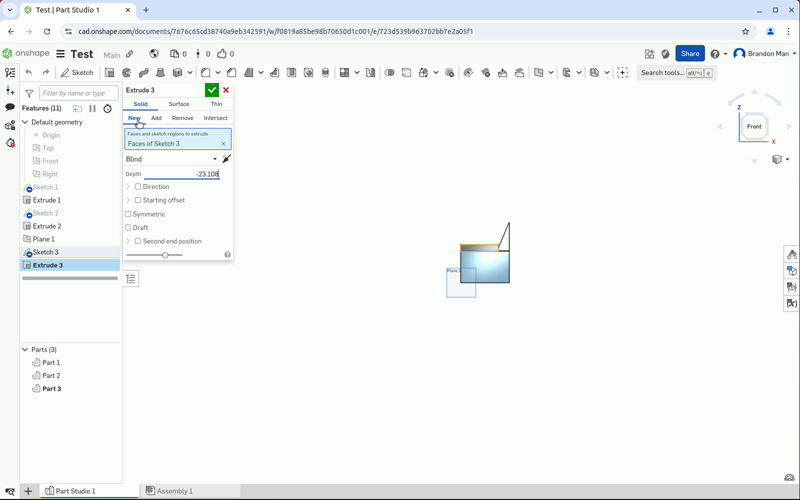
key(enter)
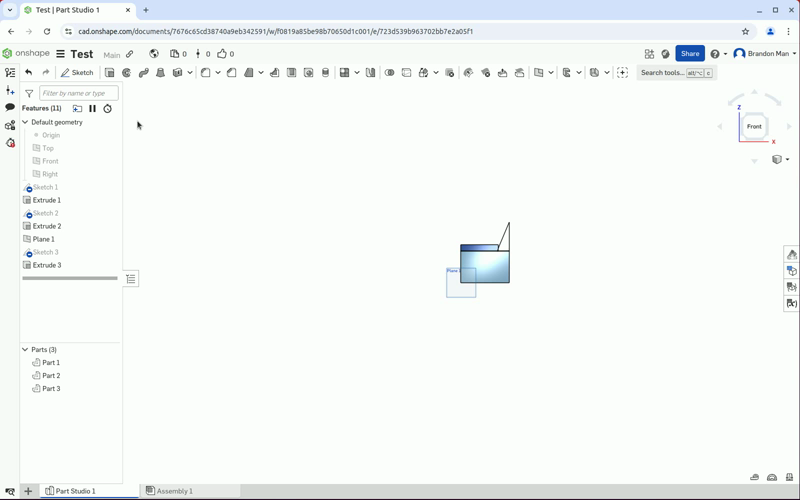
key(shift+h)
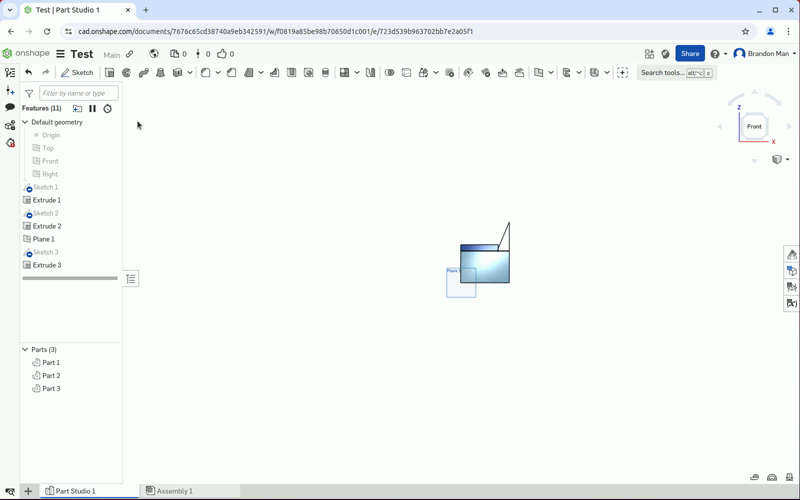
key(shift+h)
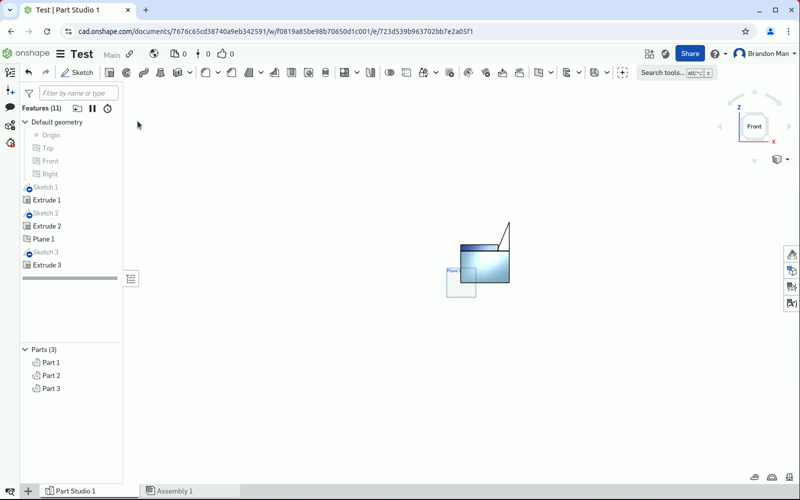
mouse_move(73, 189)
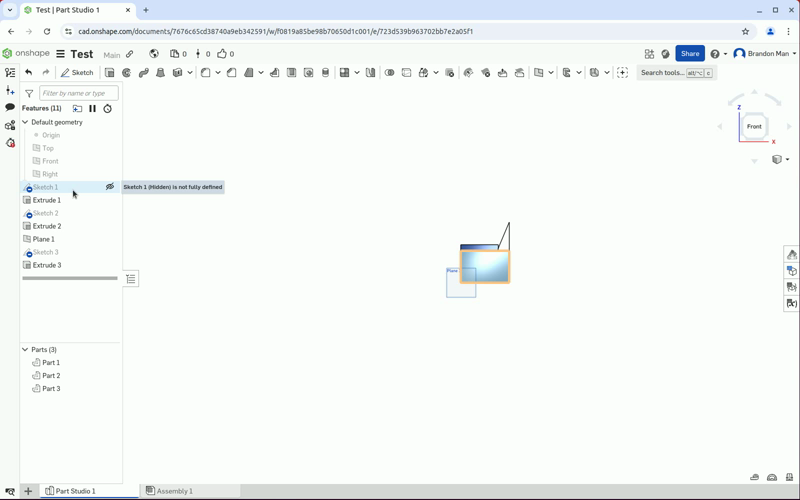
click(73, 189)
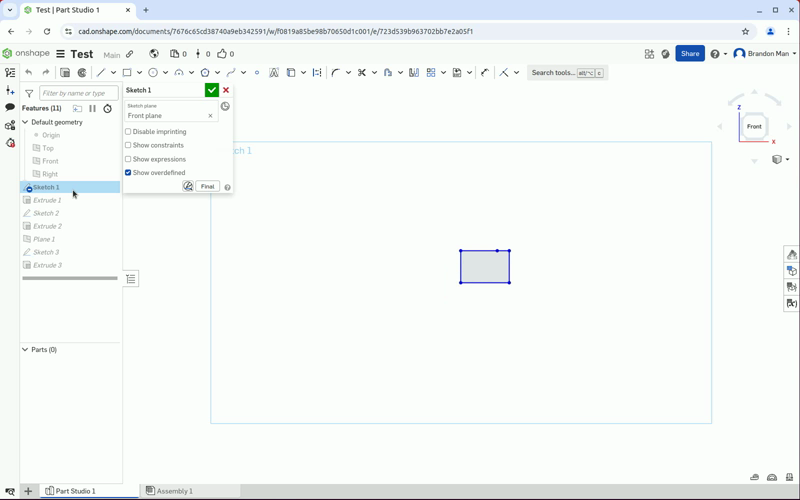
mouse_move(229, 92)
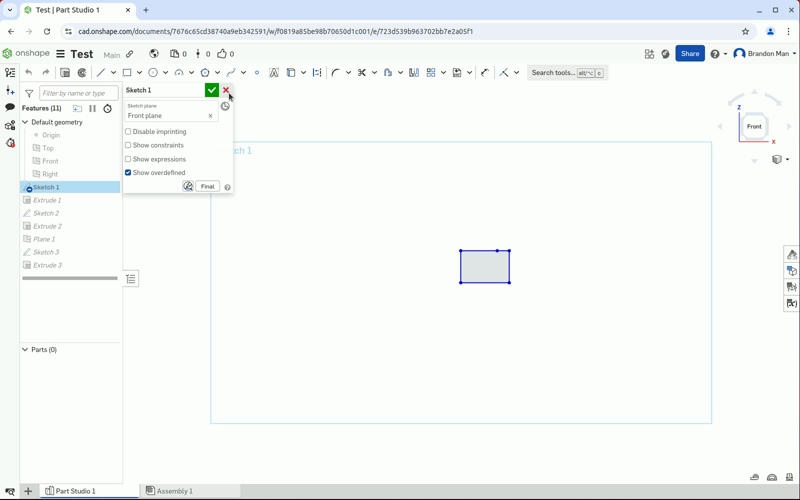
click(229, 92)
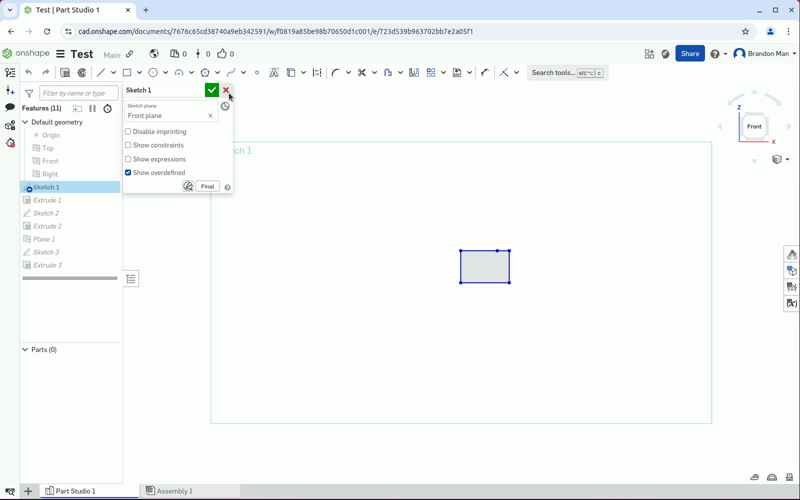
key(shift+s)
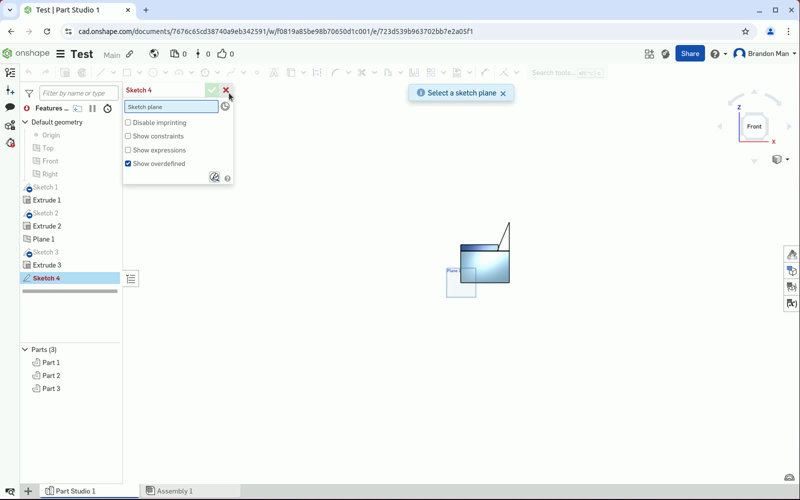
mouse_move(73, 241)
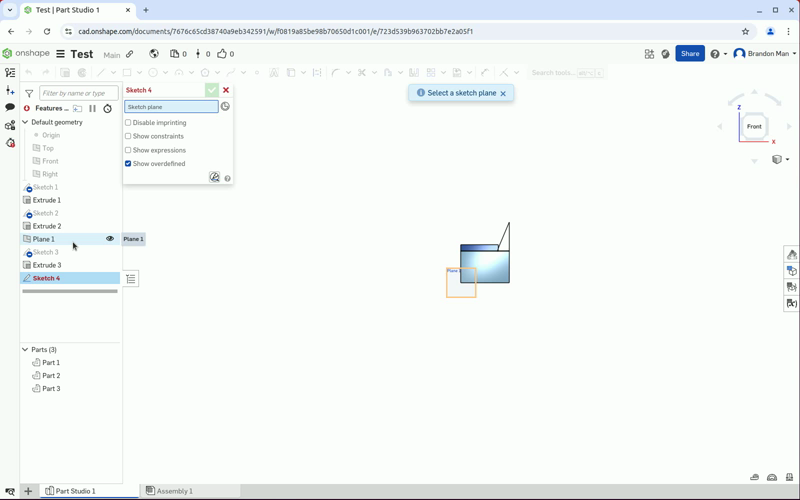
click(73, 241)
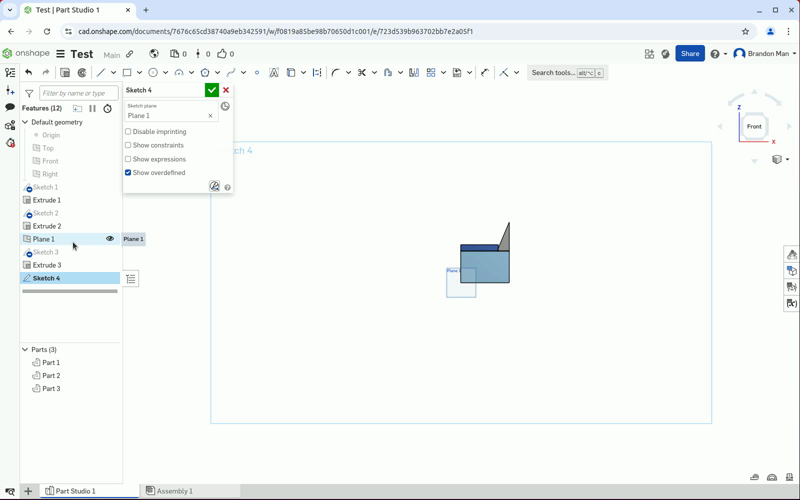
mouse_move(73, 352)
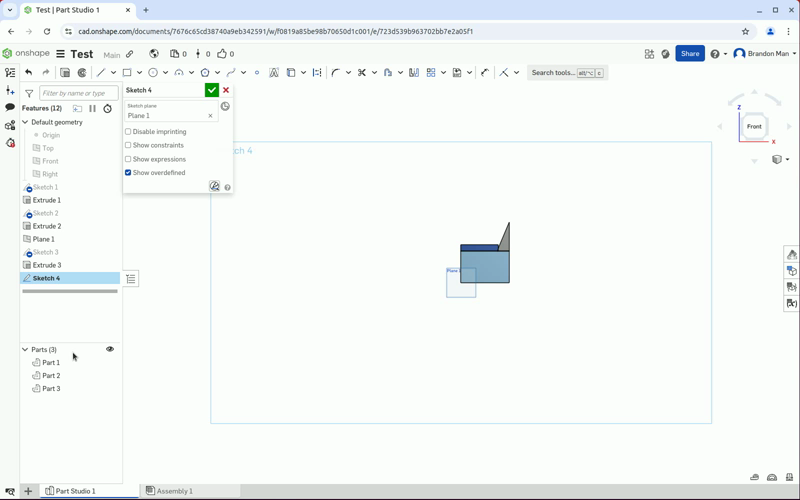
key(y)
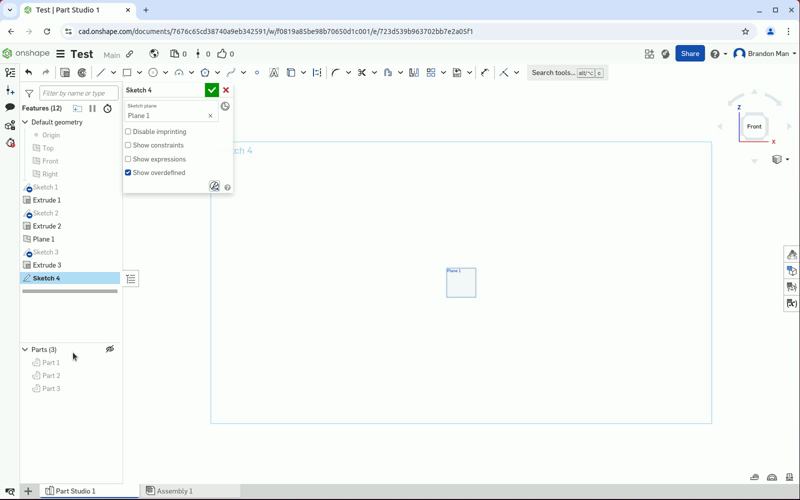
key(l)
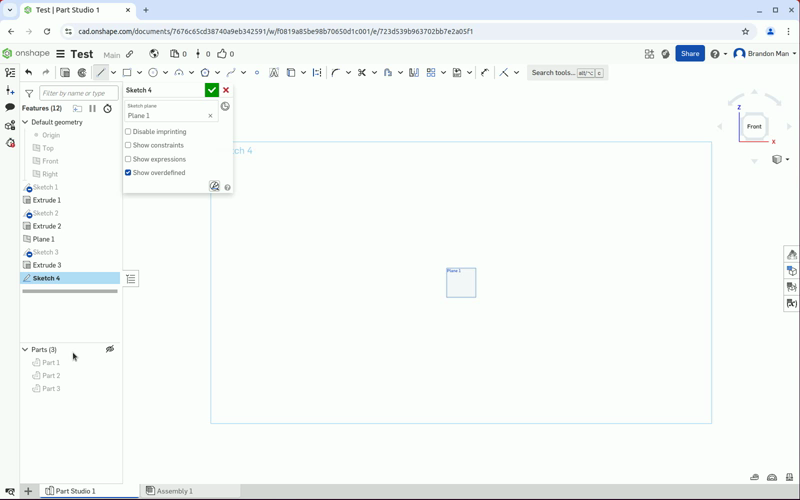
key_down(shift)
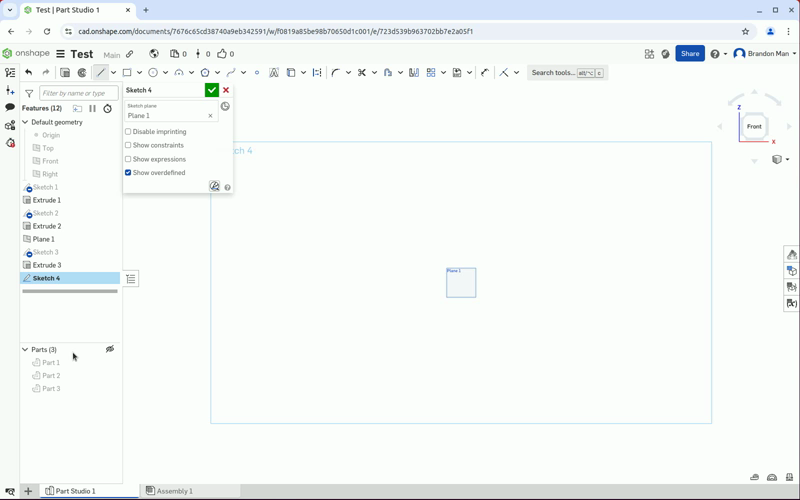
mouse_move(493, 241)
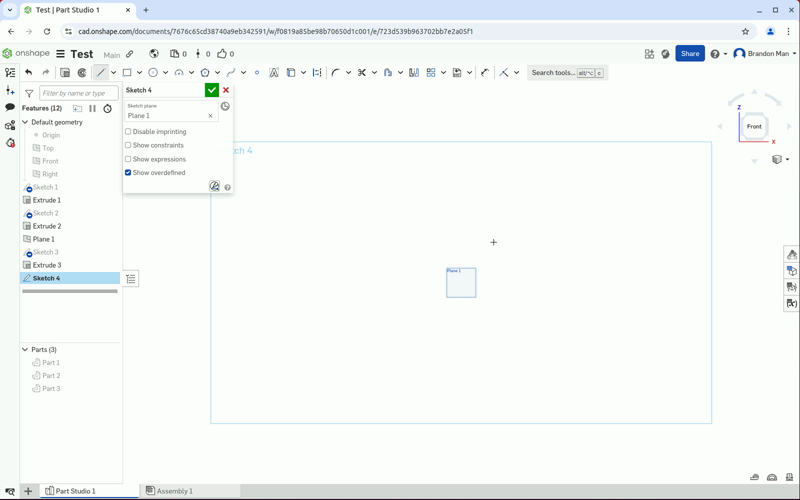
click(493, 241)
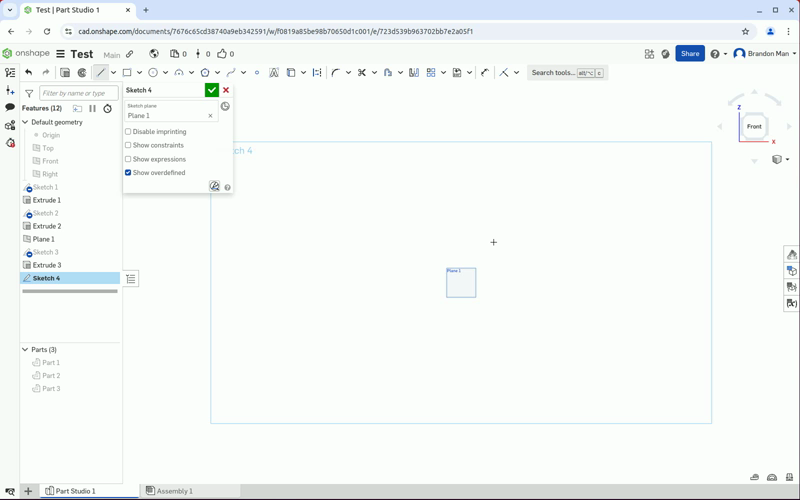
key_up(shift)
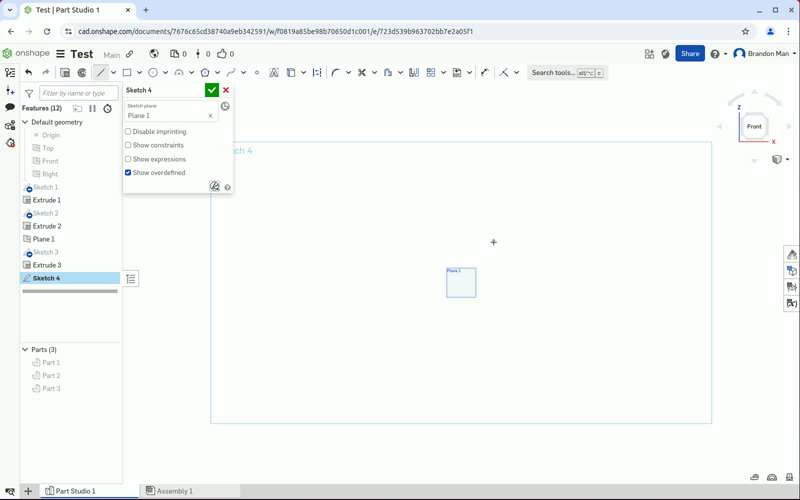
key_down(shift)
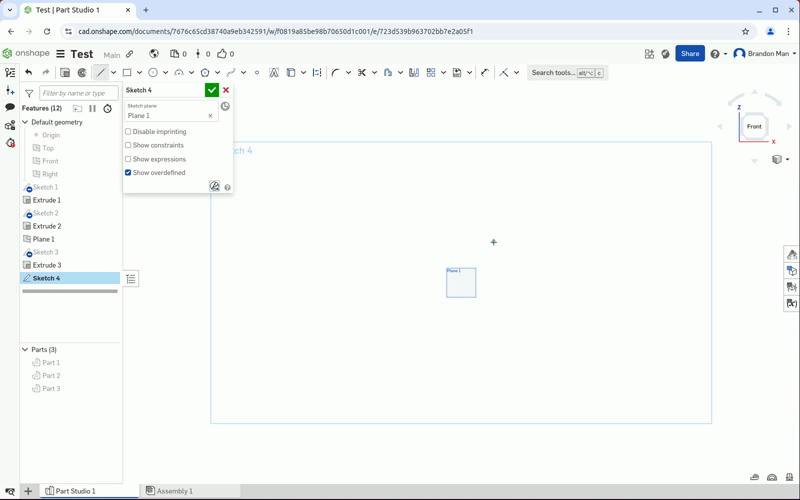
mouse_move(523, 241)
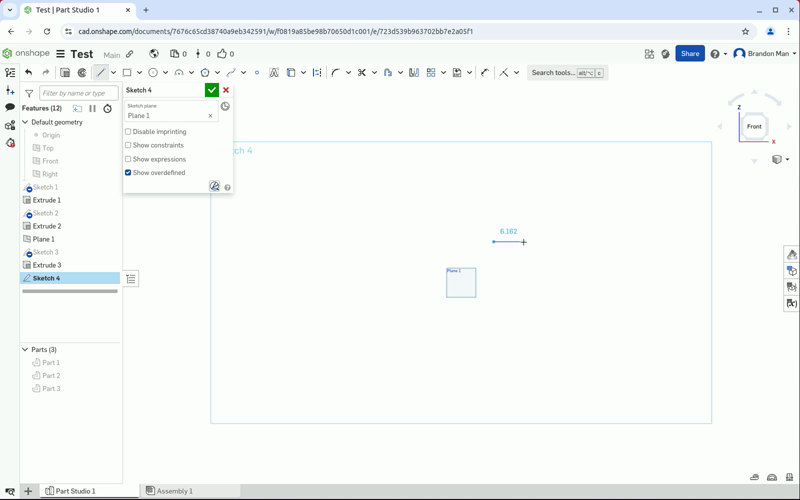
mouse_move(499, 244)
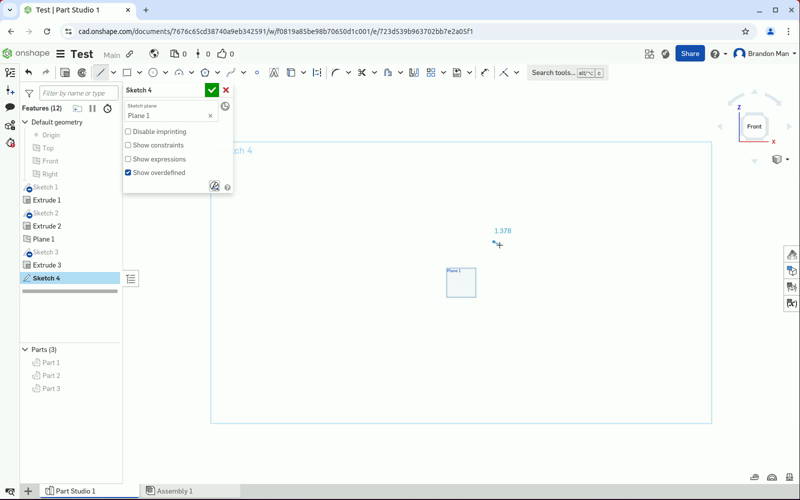
scroll(6)
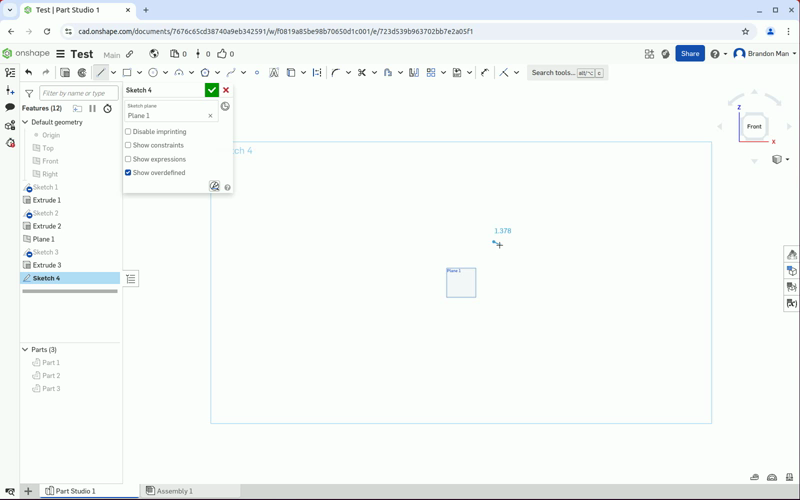
scroll(6)
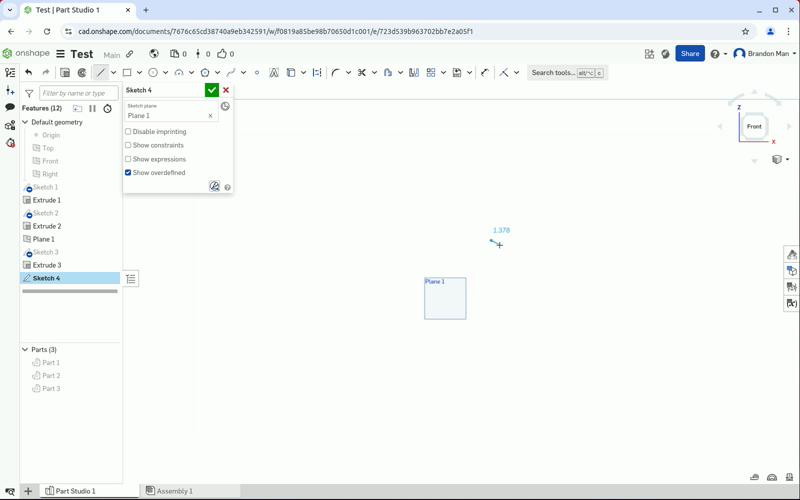
scroll(6)
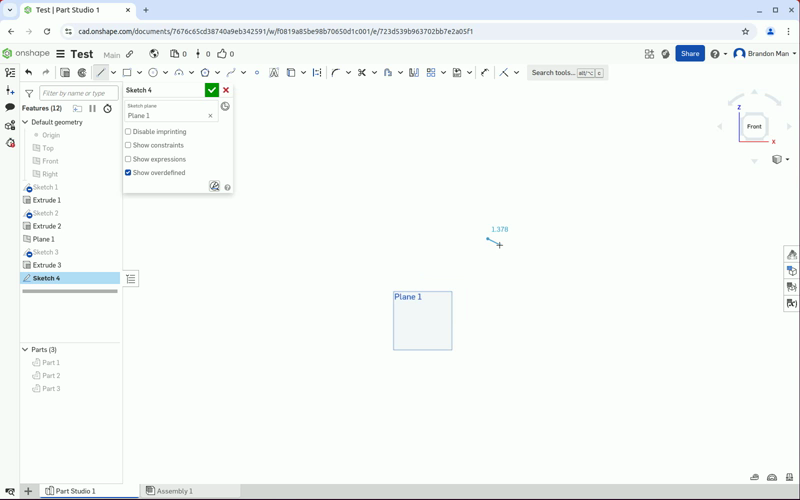
scroll(6)
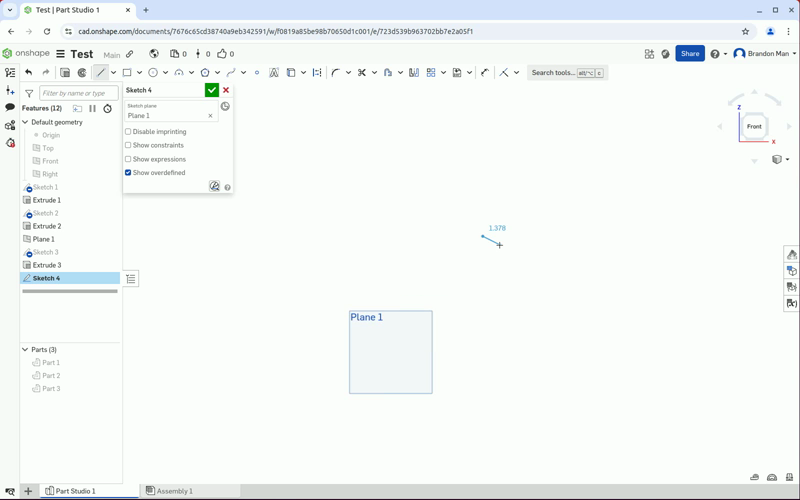
scroll(6)
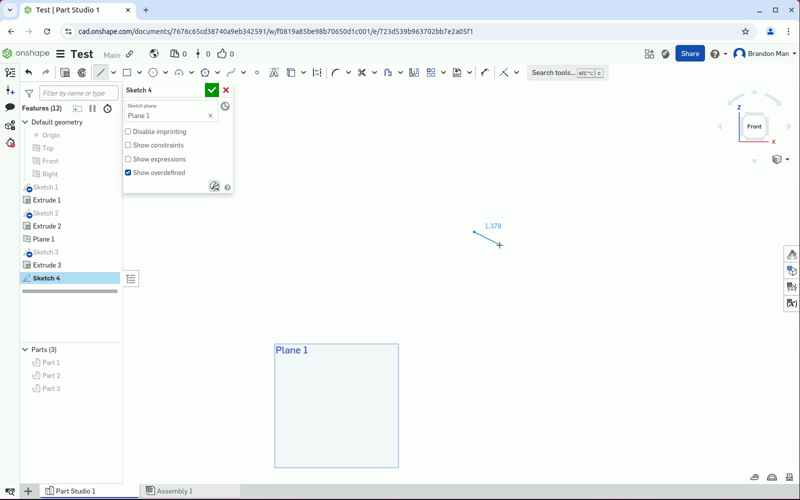
scroll(6)
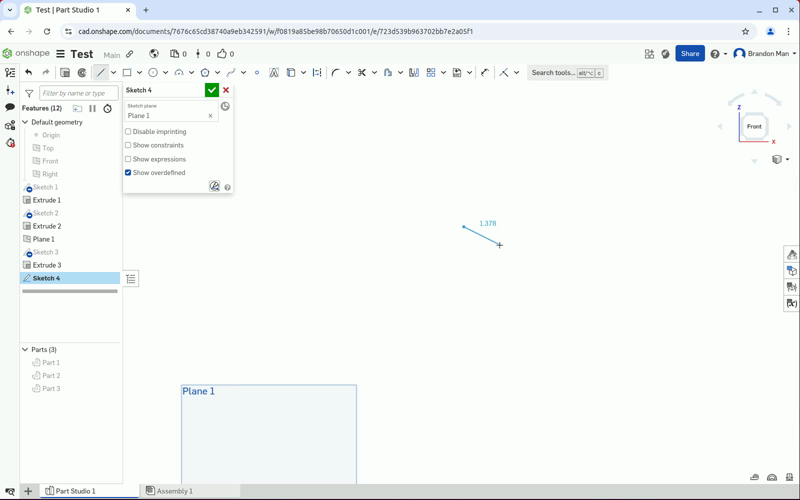
scroll(6)
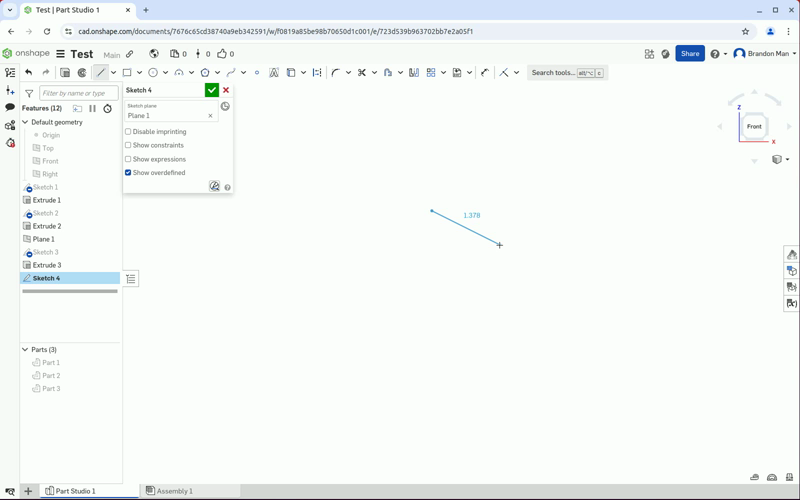
click(499, 244)
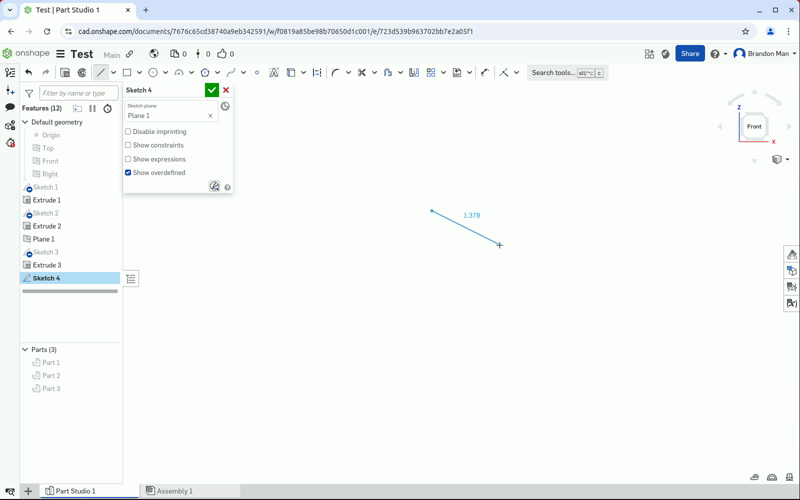
scroll(-6)
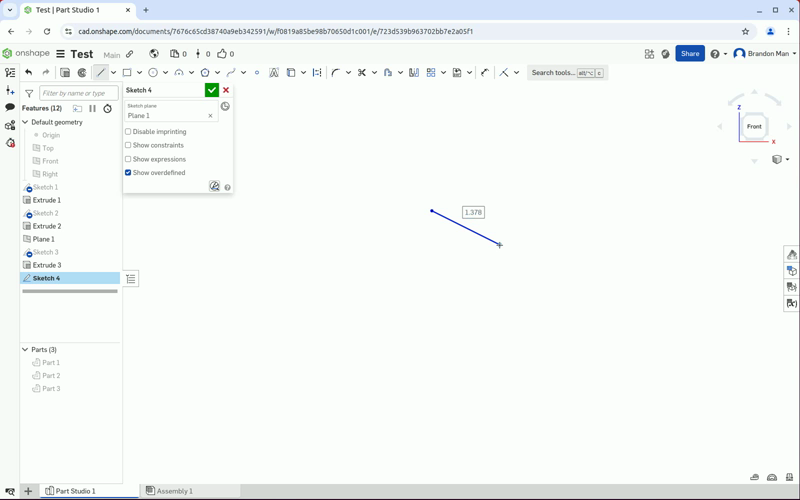
scroll(-6)
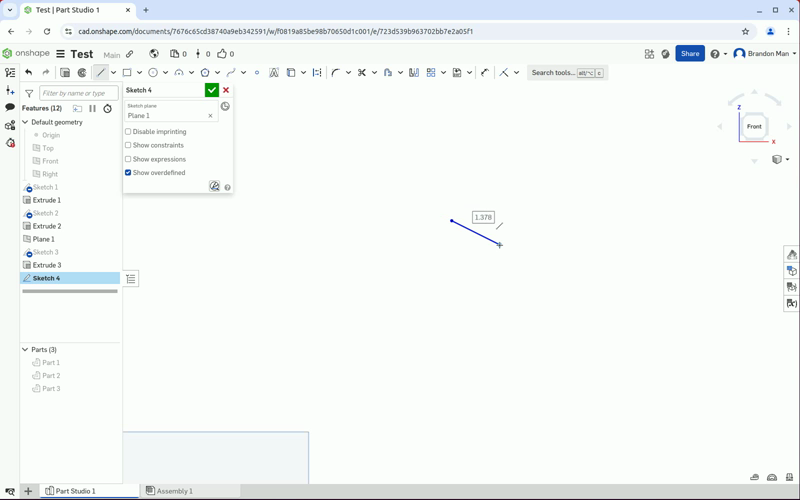
scroll(-6)
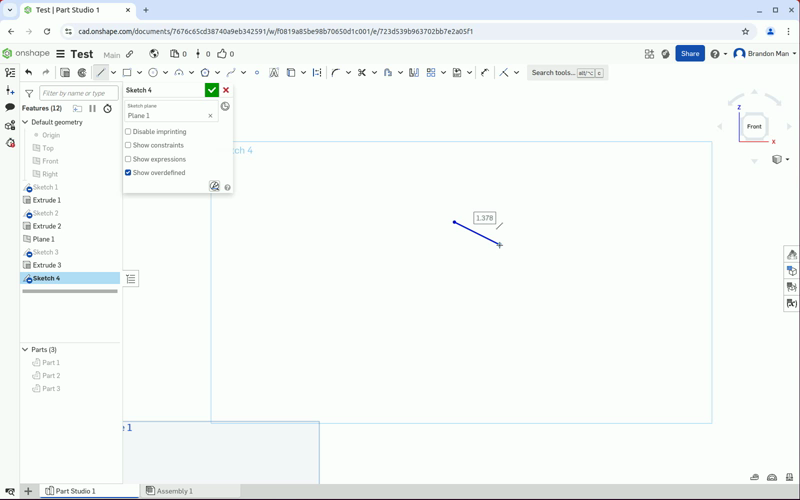
scroll(-6)
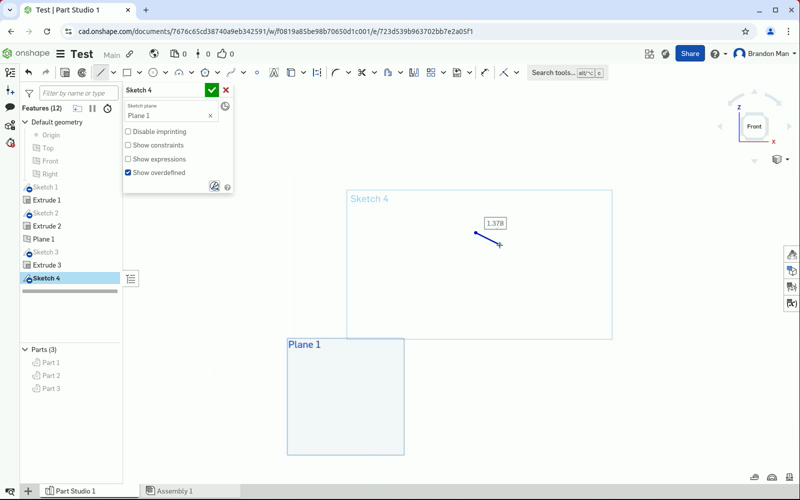
scroll(-6)
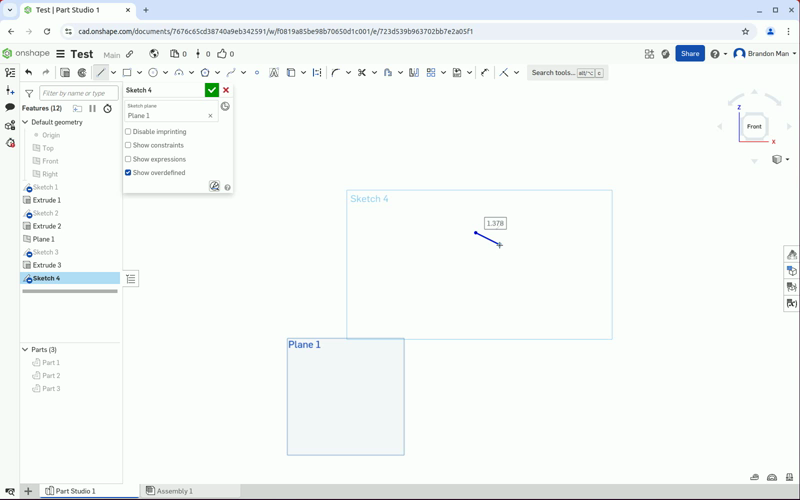
scroll(-6)
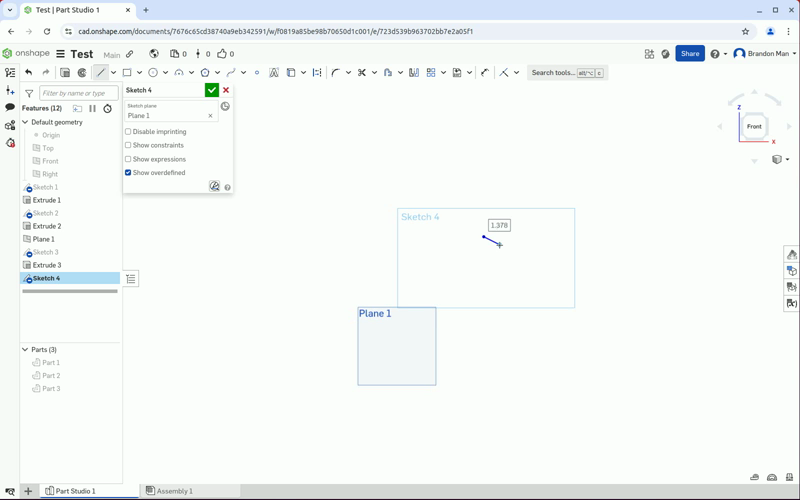
scroll(-6)
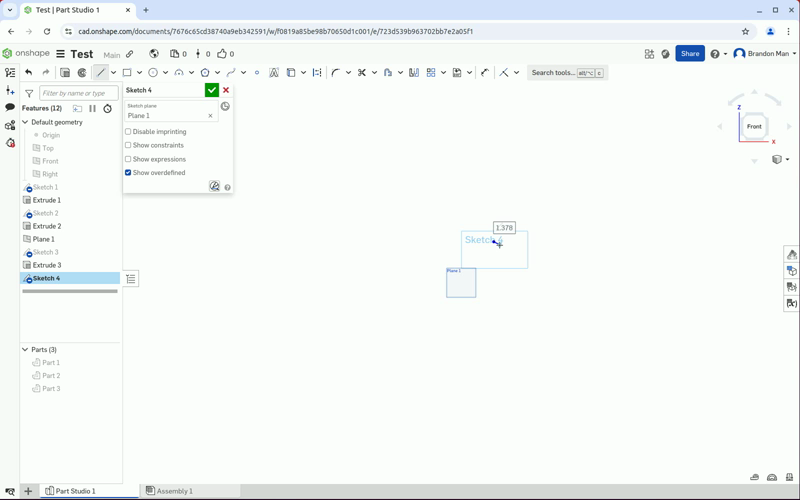
key_up(shift)
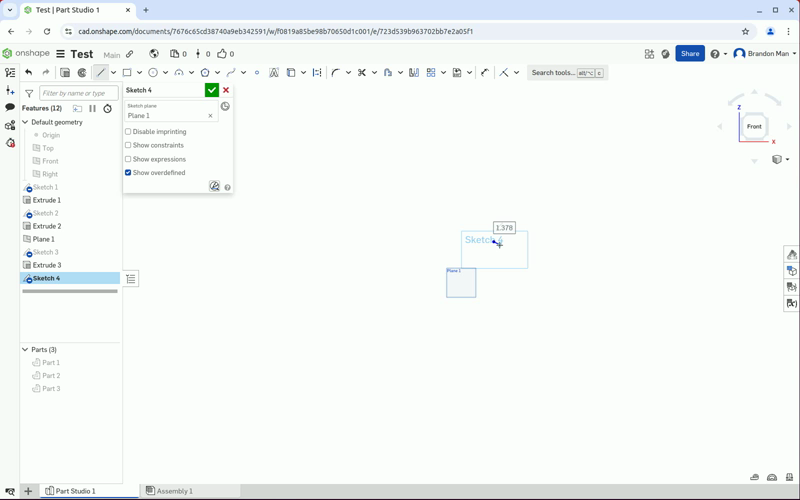
key_down(shift)
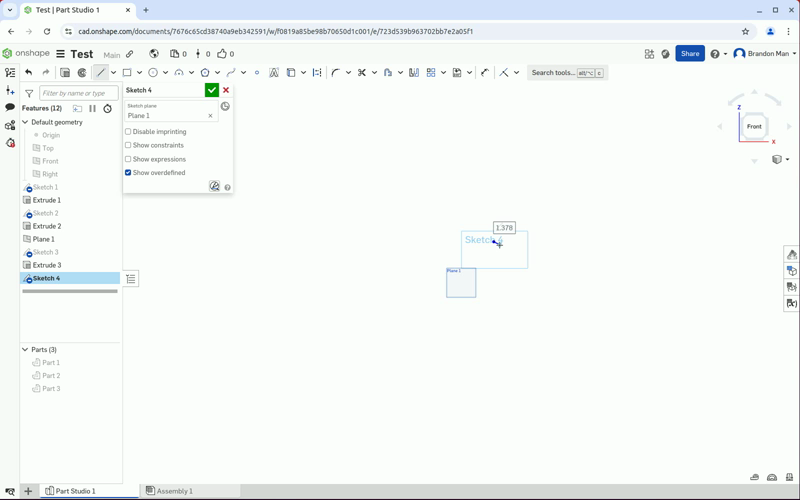
mouse_move(529, 244)
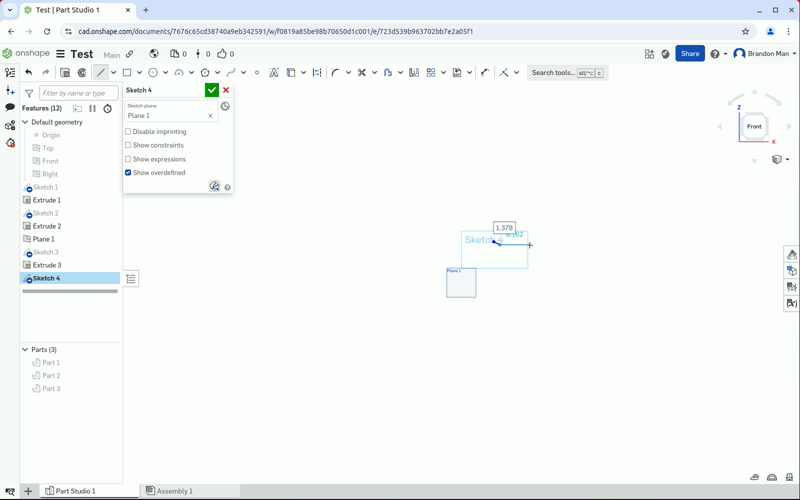
mouse_move(509, 221)
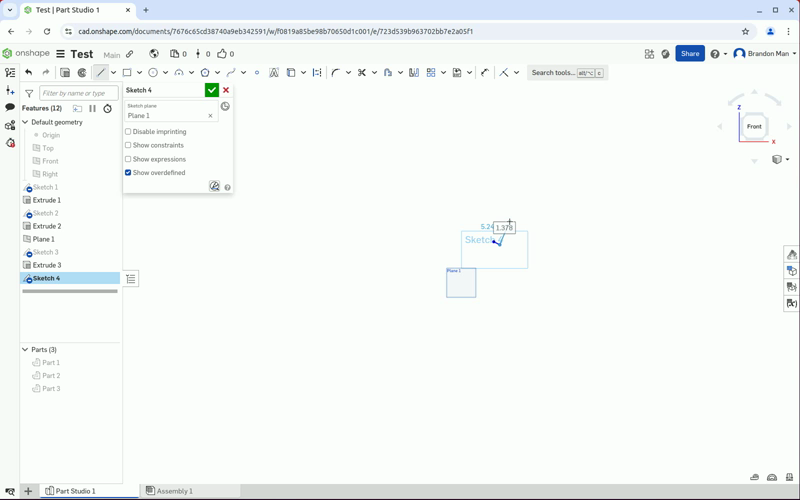
click(509, 221)
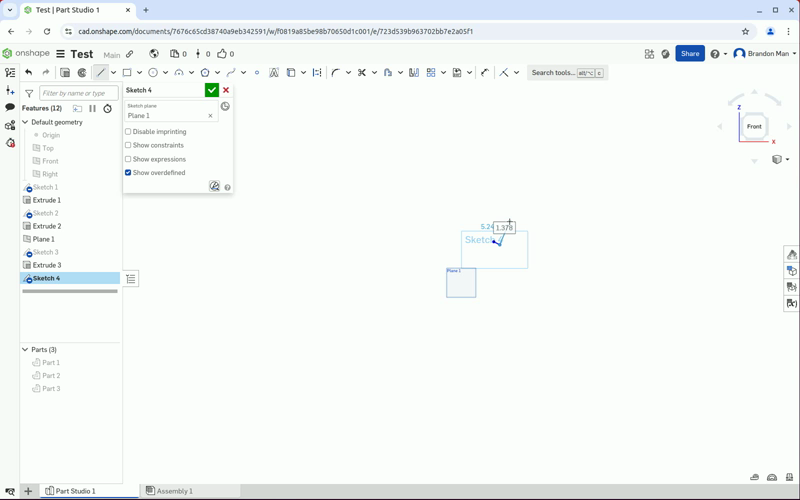
key_up(shift)
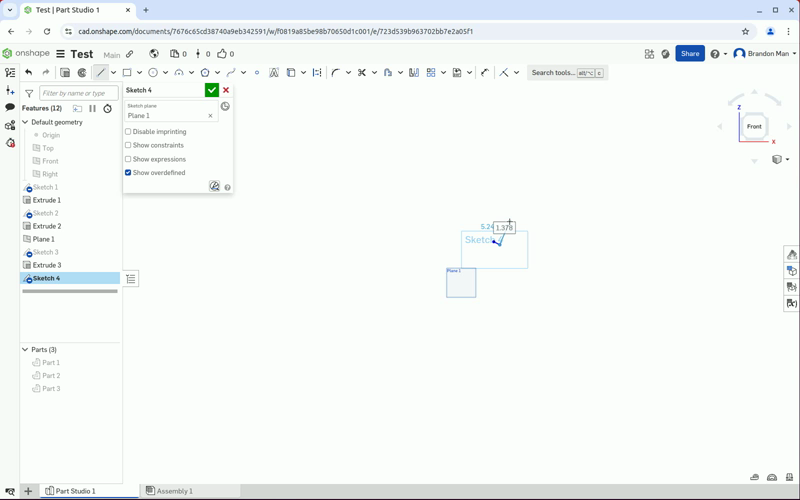
key_down(shift)
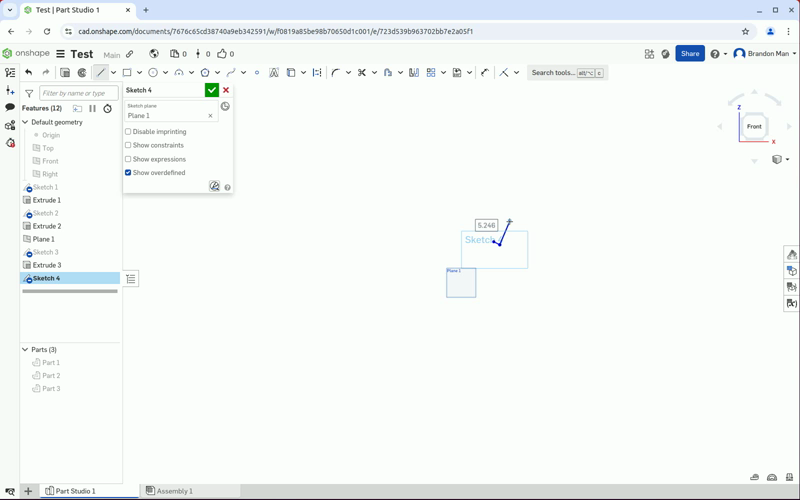
mouse_move(539, 221)
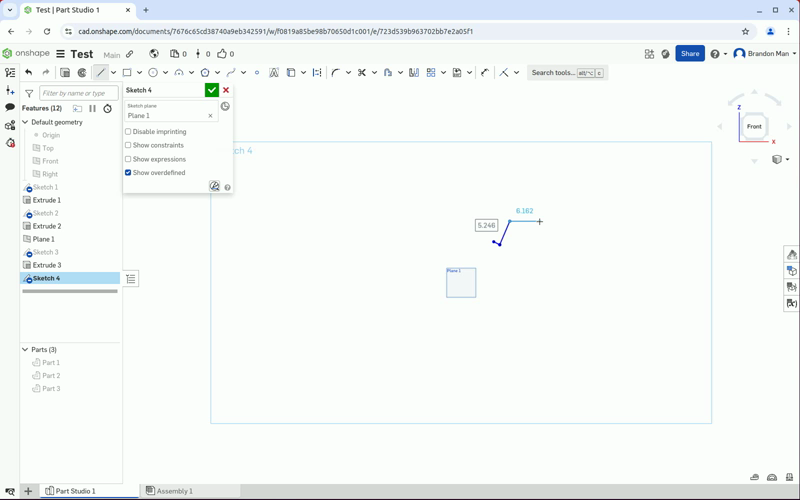
mouse_move(503, 218)
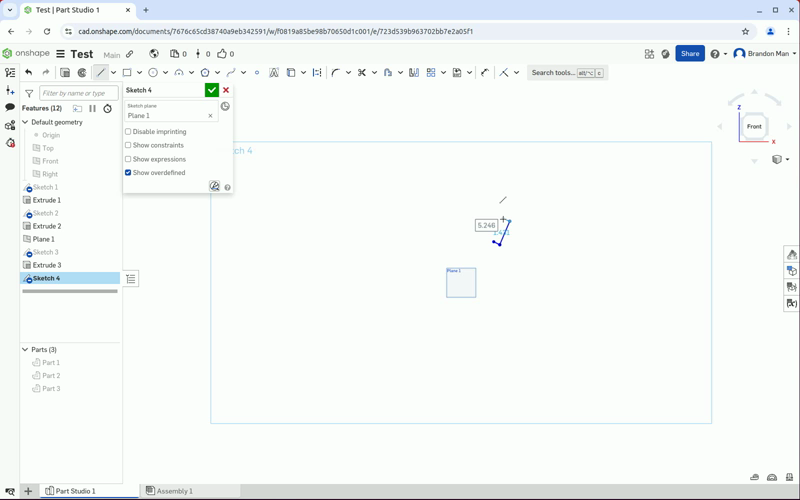
scroll(6)
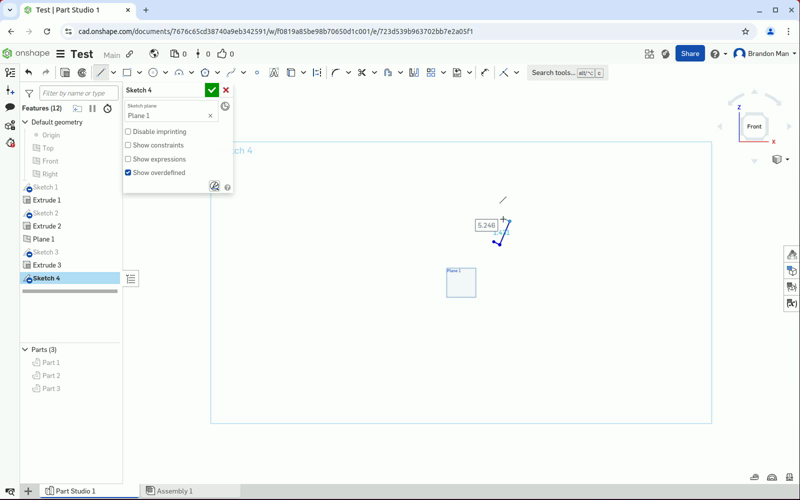
scroll(6)
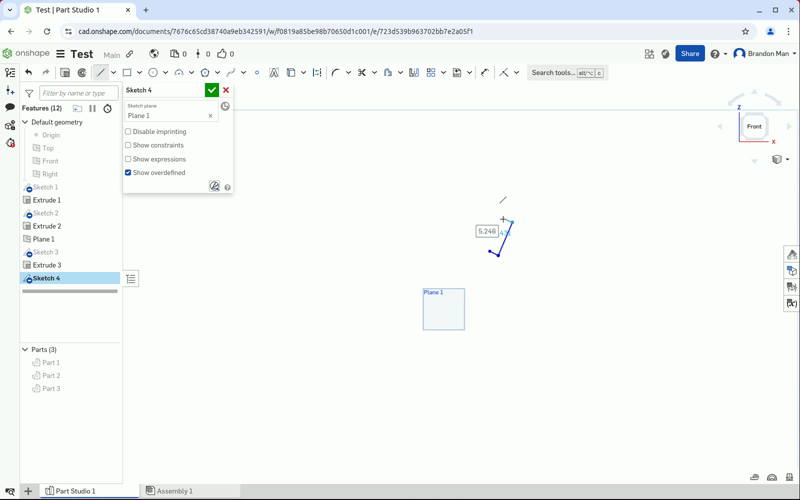
scroll(6)
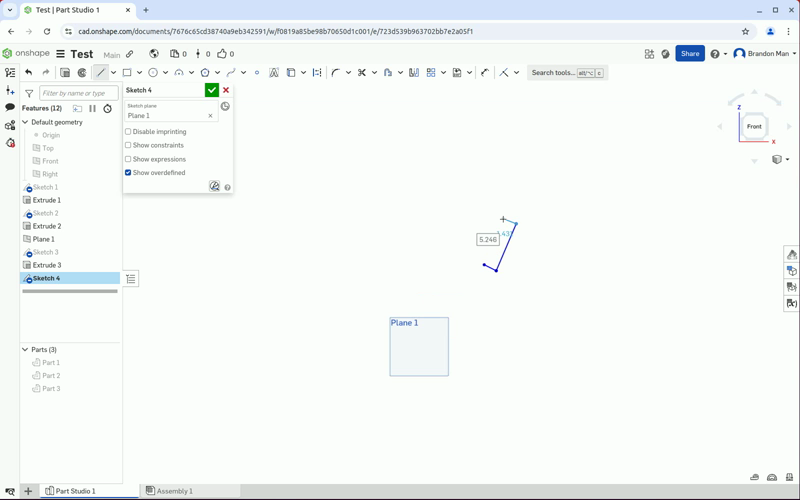
scroll(6)
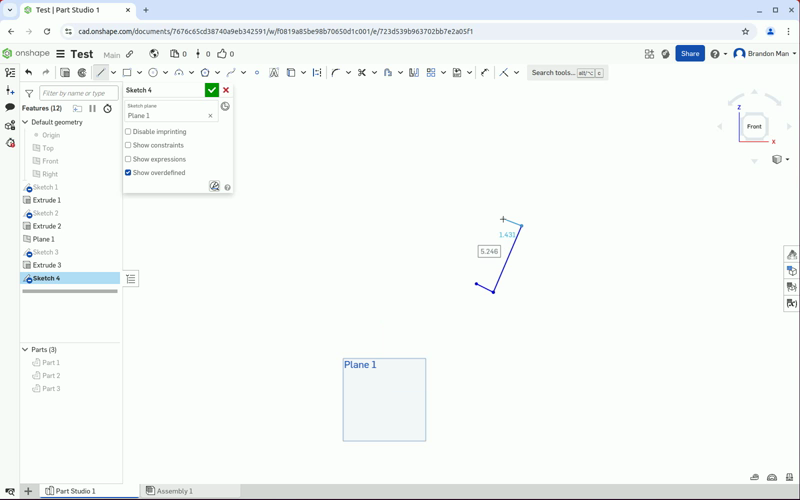
scroll(6)
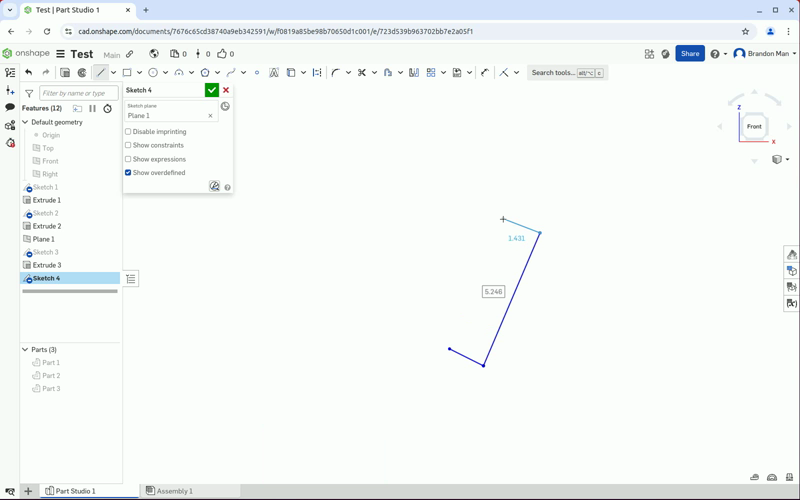
scroll(6)
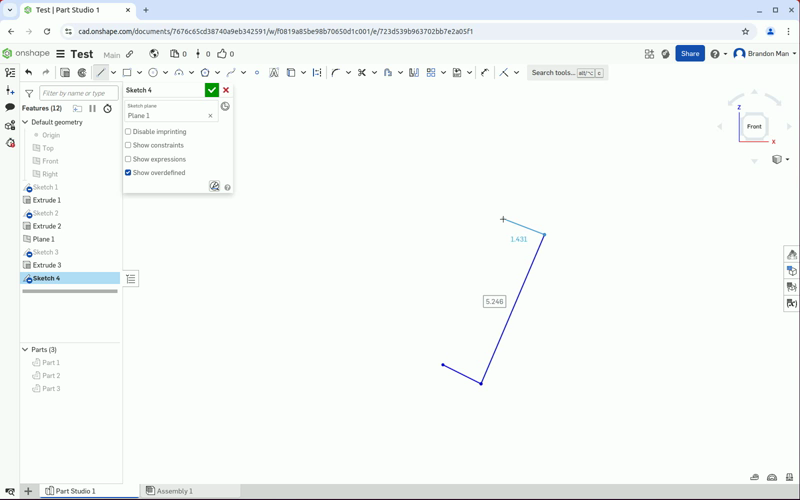
scroll(6)
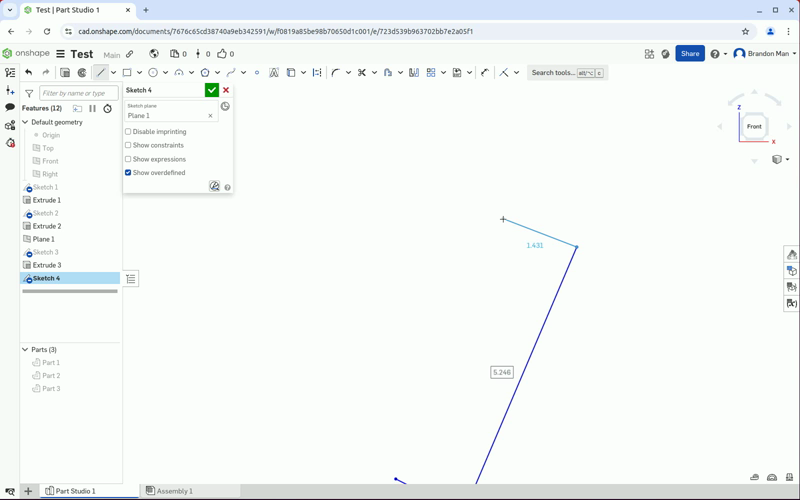
click(503, 218)
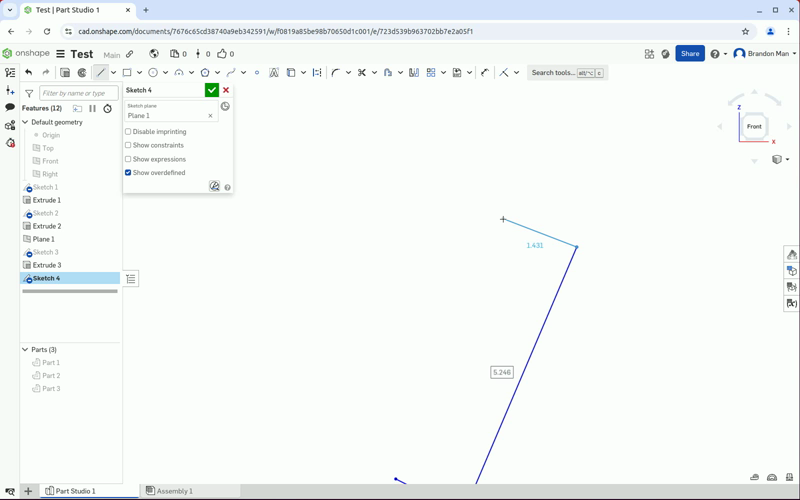
scroll(-6)
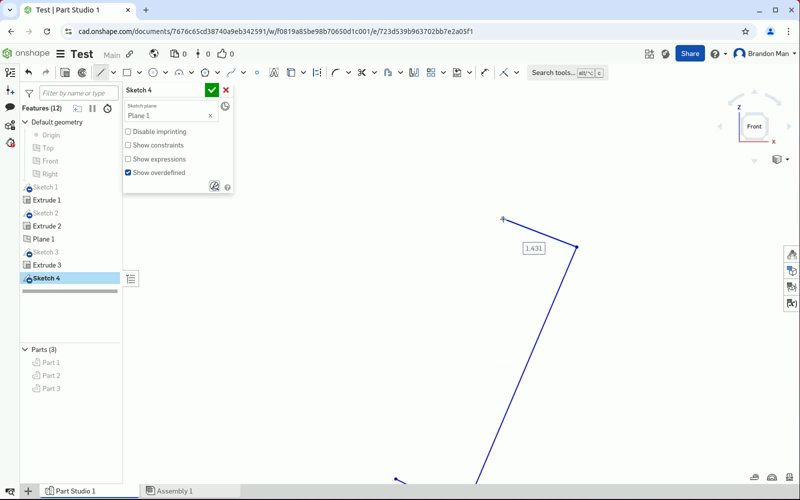
scroll(-6)
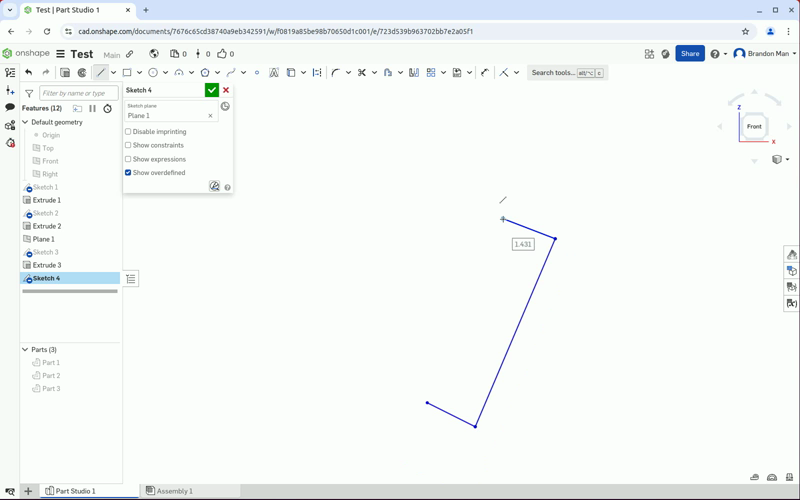
scroll(-6)
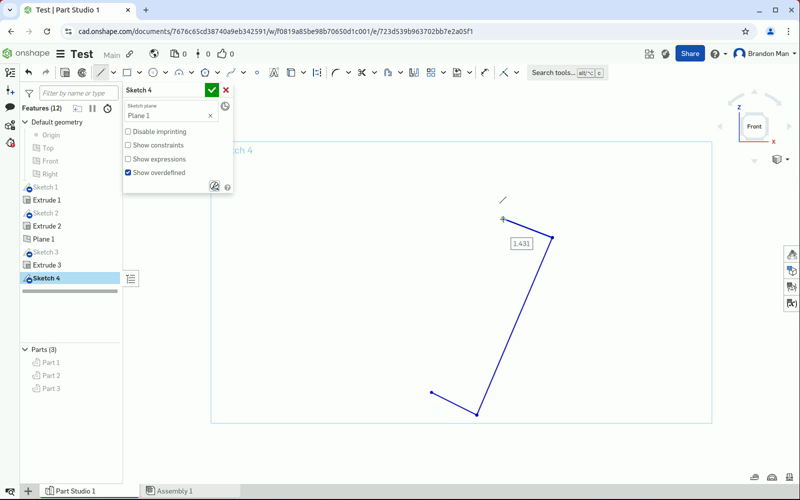
scroll(-6)
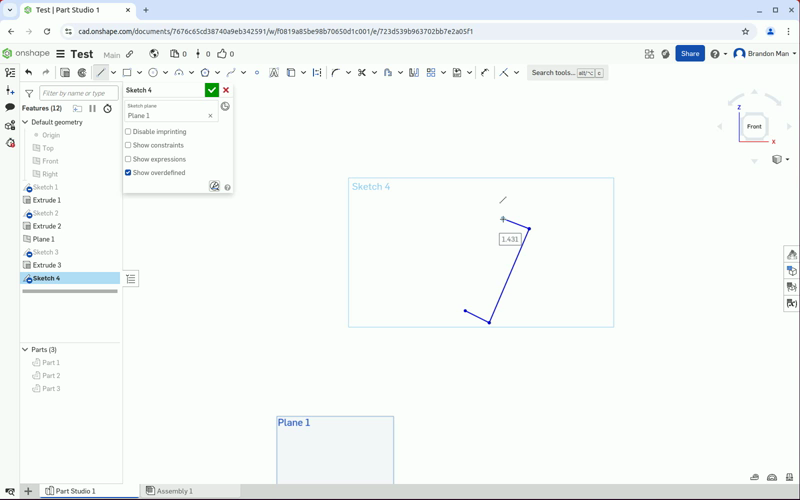
scroll(-6)
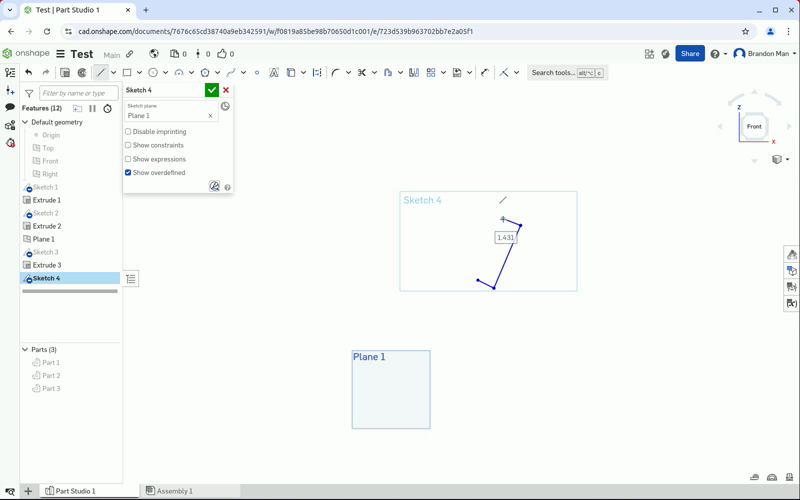
scroll(-6)
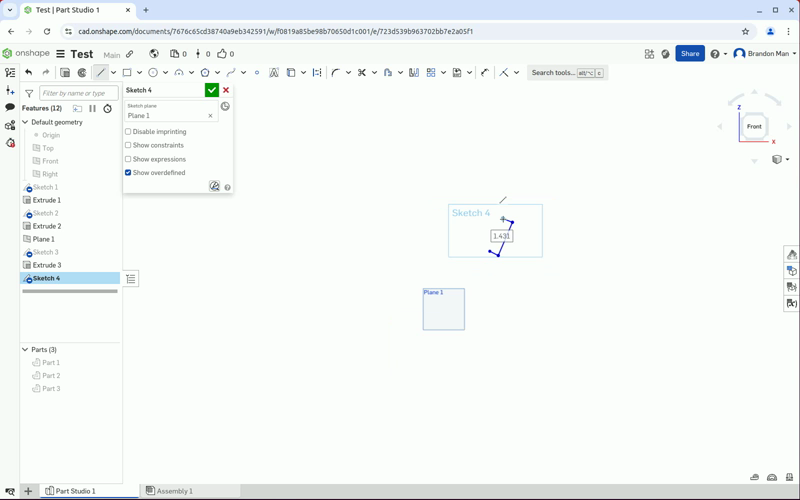
scroll(-6)
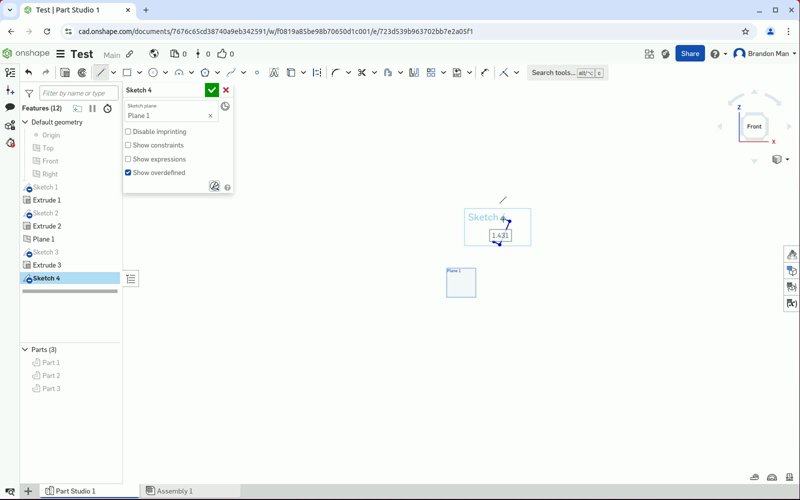
key_up(shift)
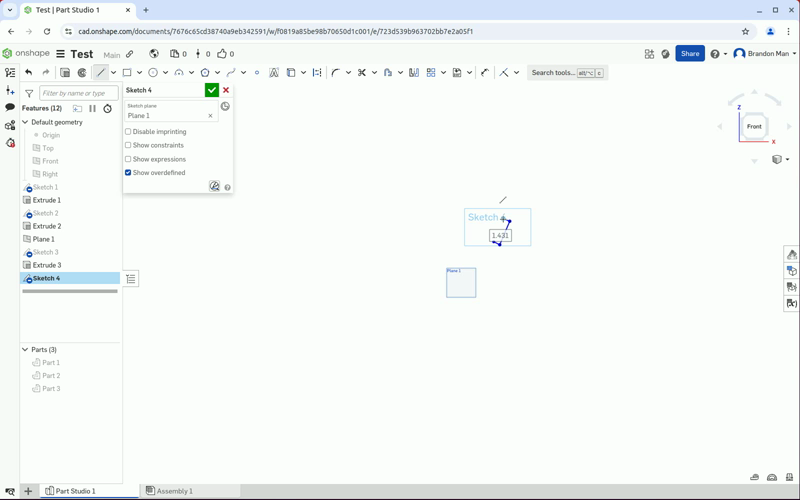
mouse_move(533, 218)
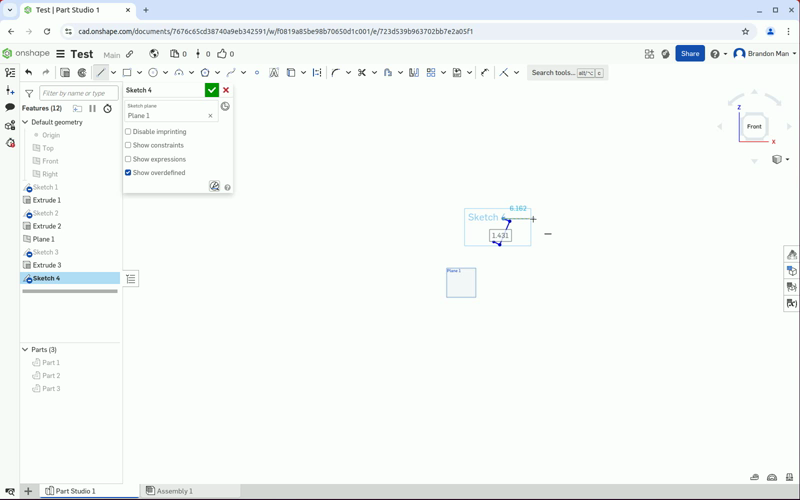
key_down(shift)
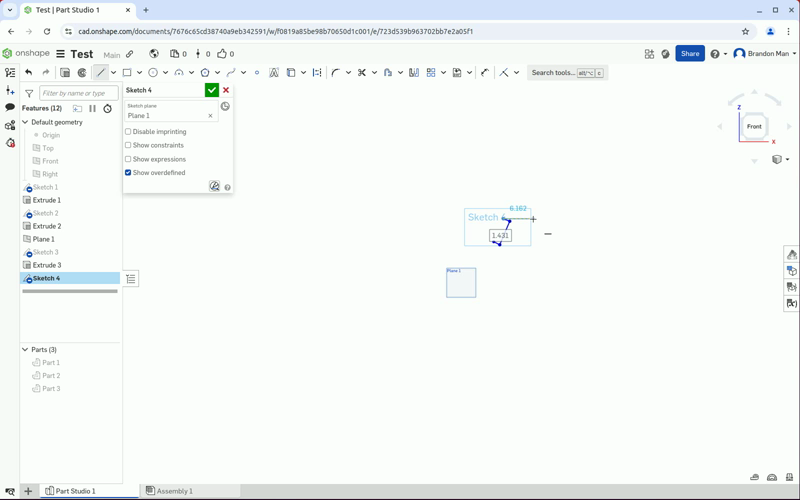
mouse_move(493, 241)
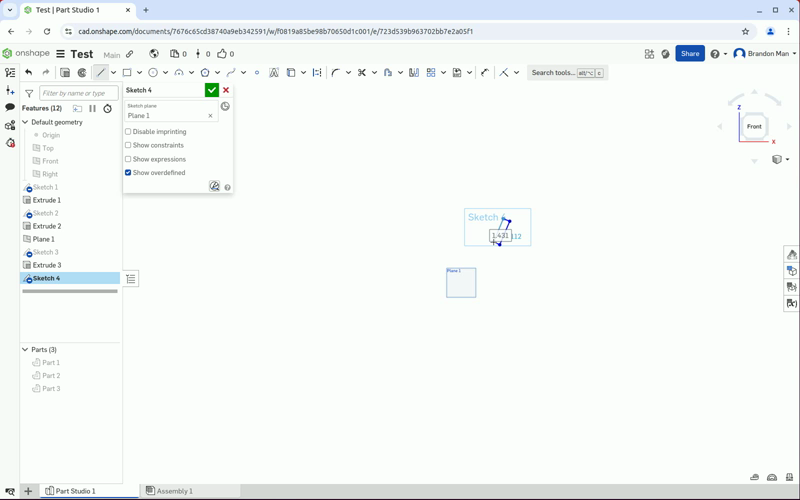
key_up(shift)
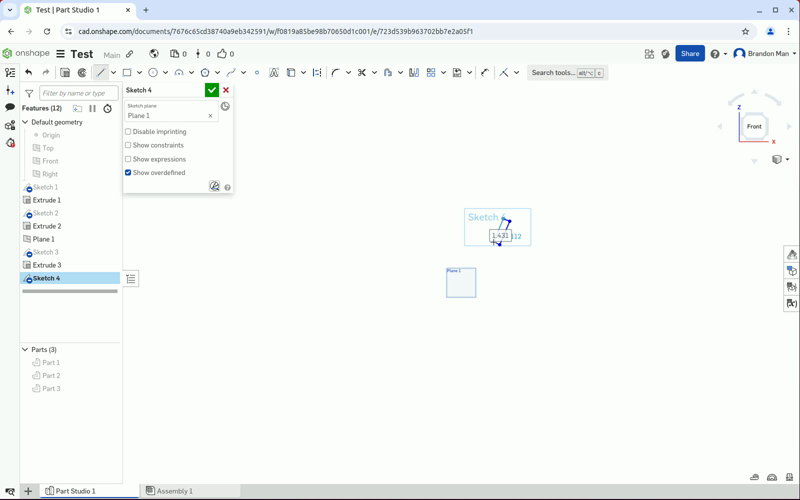
click(493, 241)
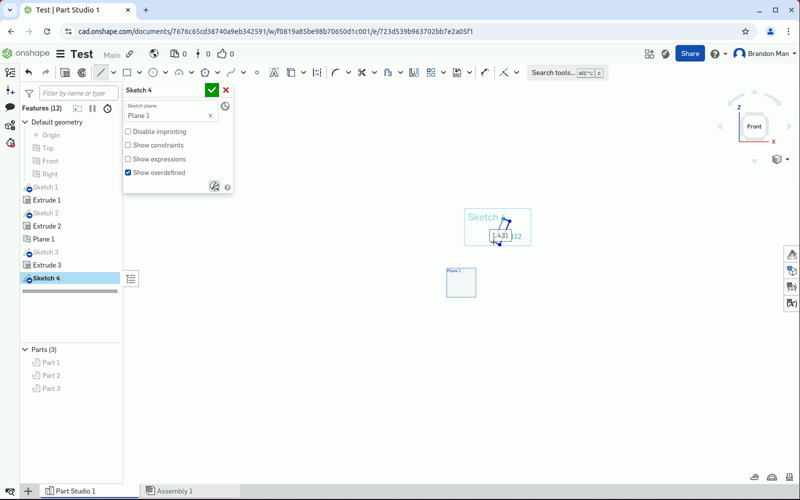
key(esc)
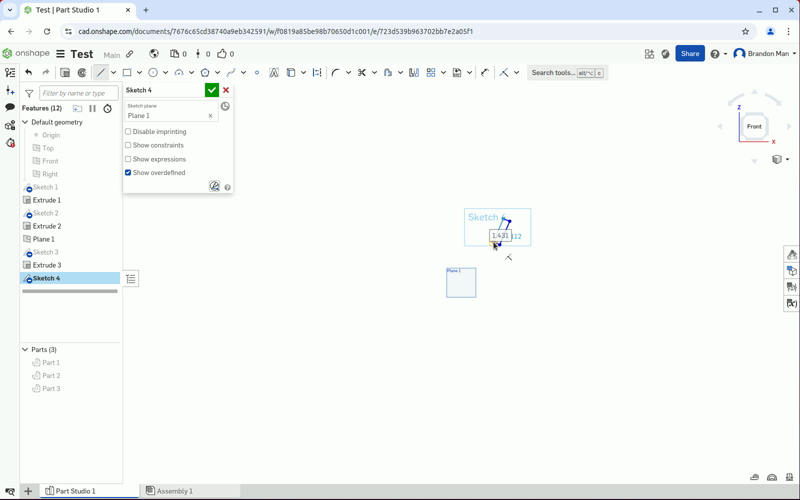
mouse_move(504, 231)
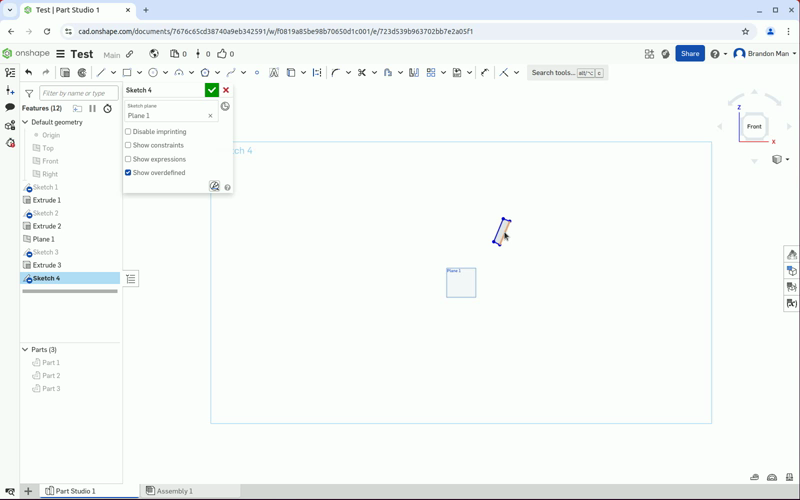
scroll(6)
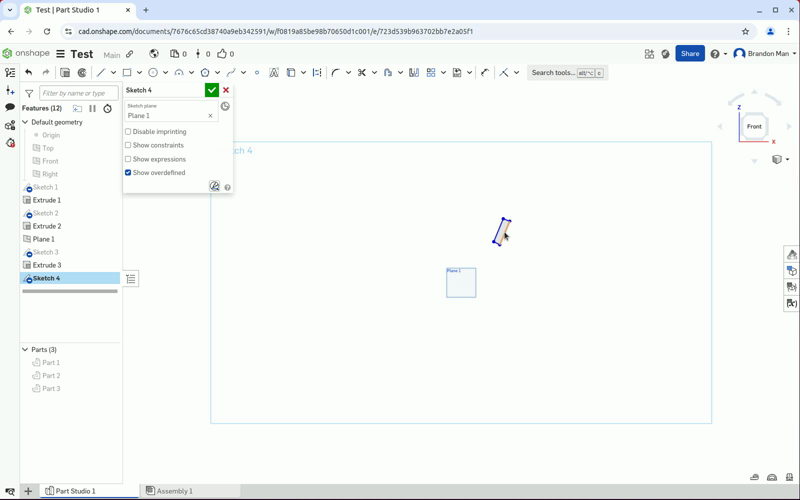
scroll(6)
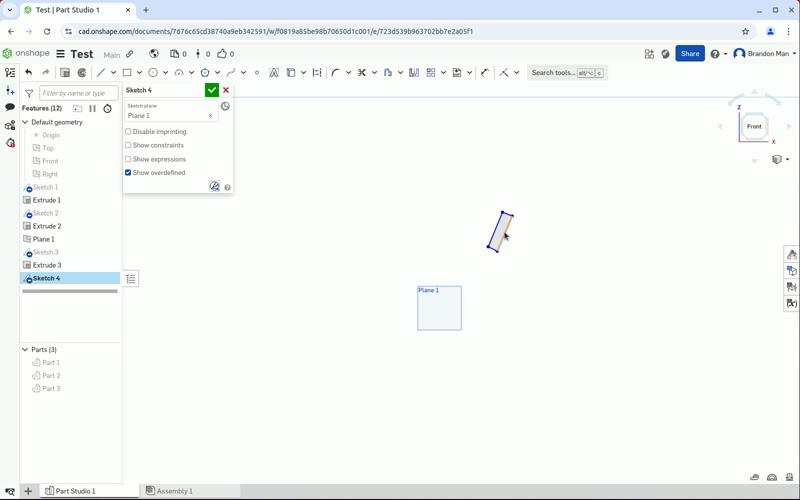
scroll(6)
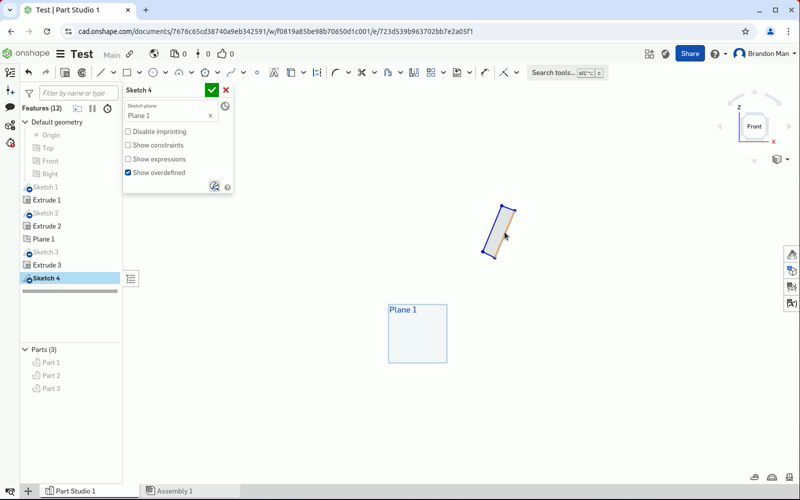
scroll(6)
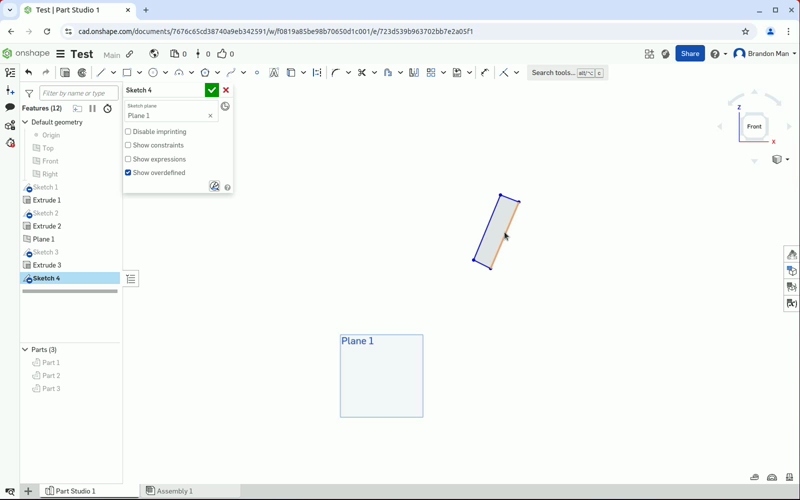
scroll(6)
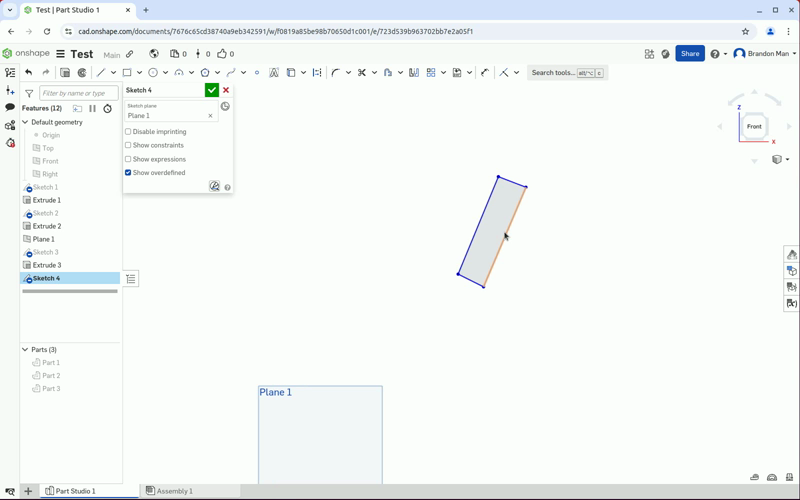
scroll(6)
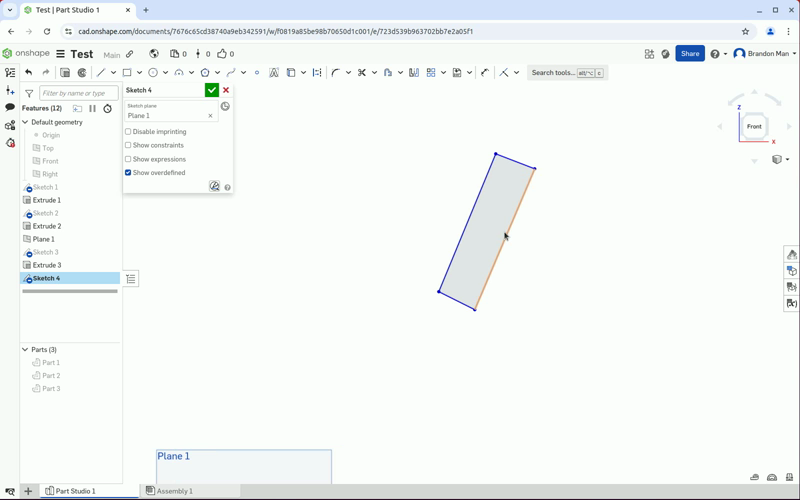
scroll(6)
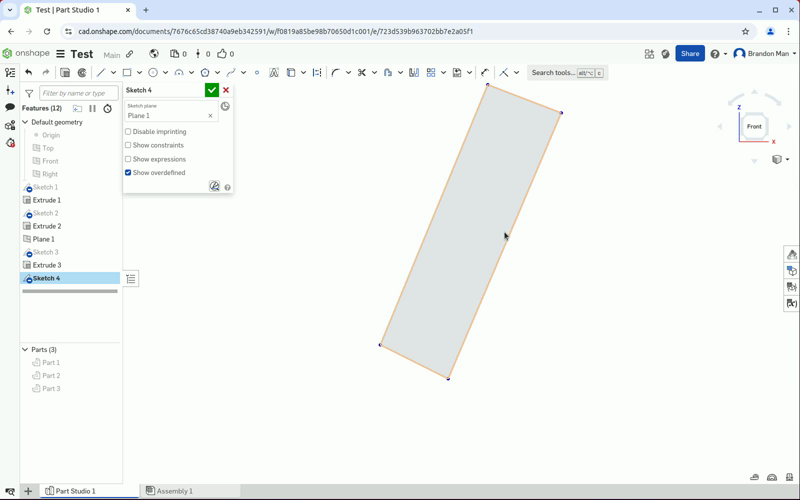
click(504, 231)
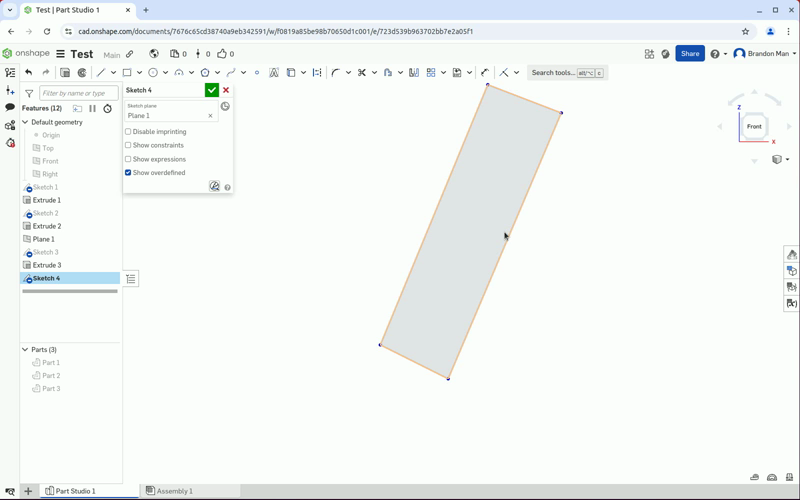
scroll(-6)
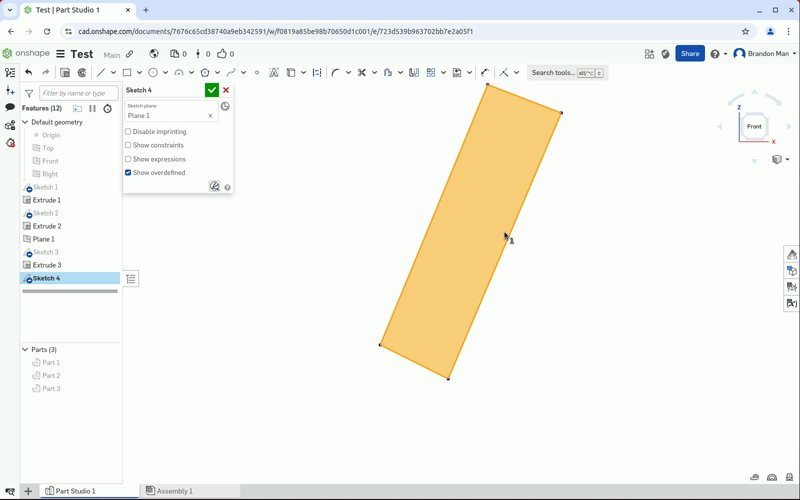
scroll(-6)
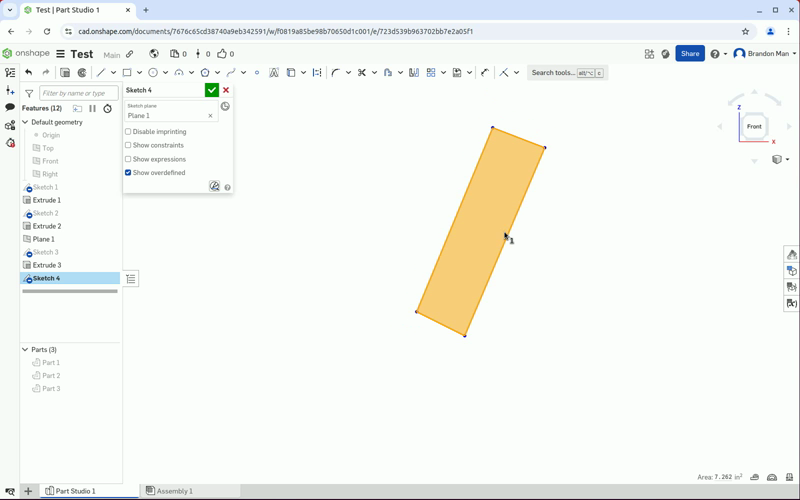
scroll(-6)
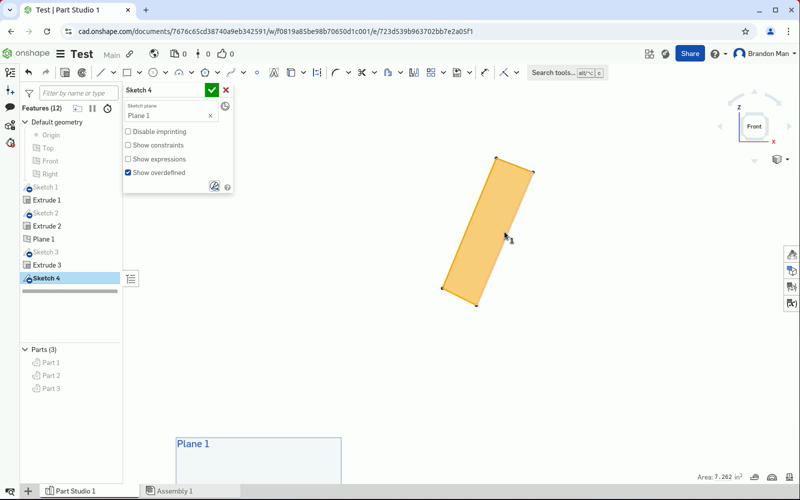
scroll(-6)
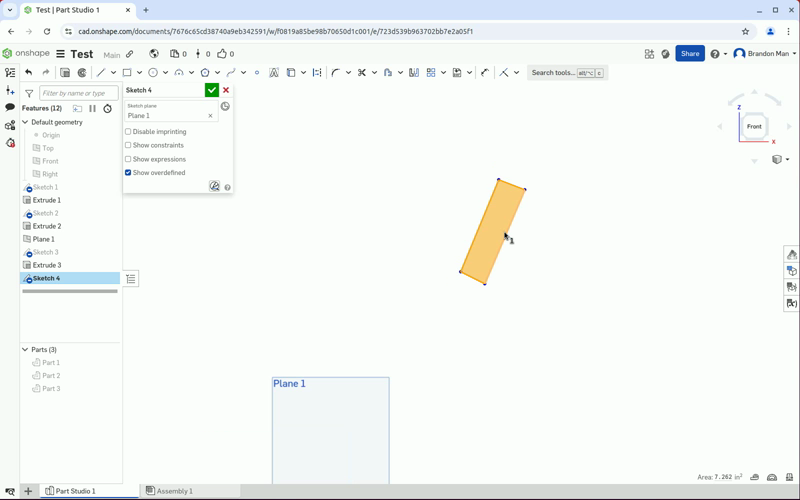
scroll(-6)
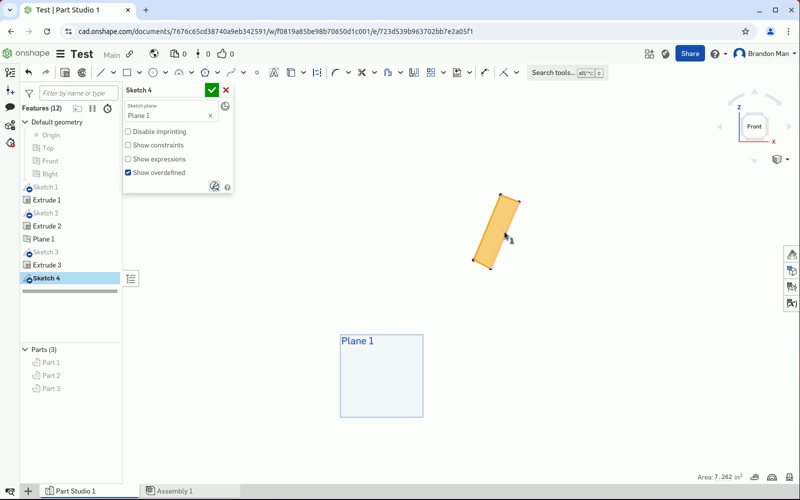
scroll(-6)
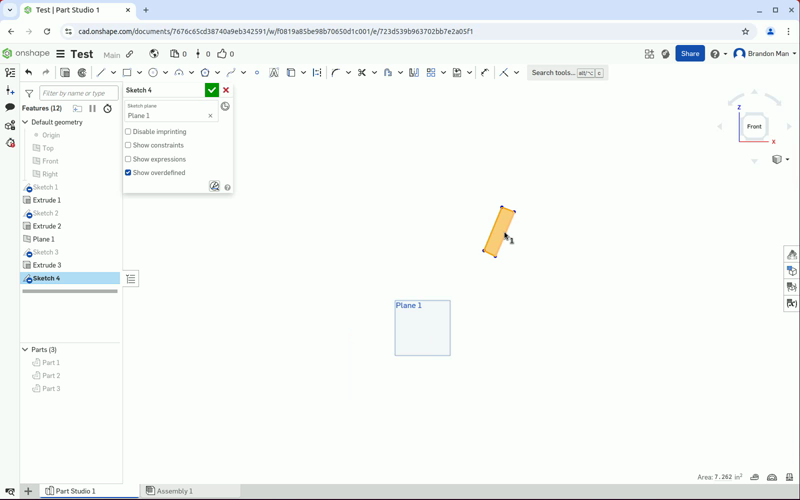
scroll(-6)
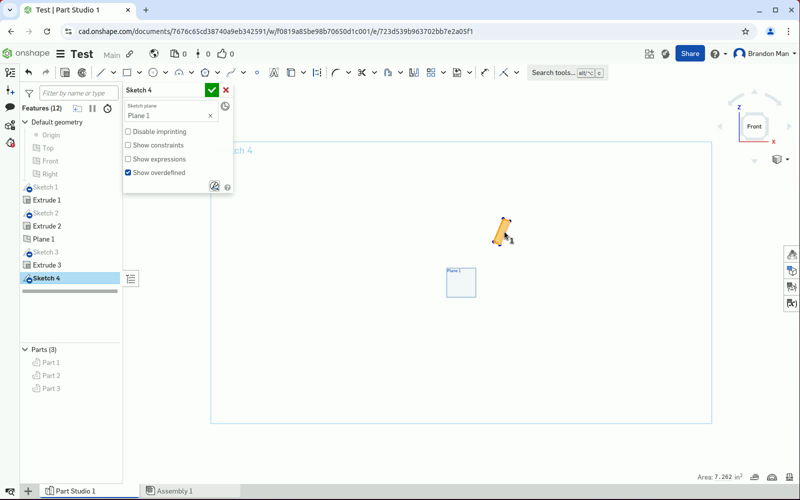
mouse_move(73, 352)
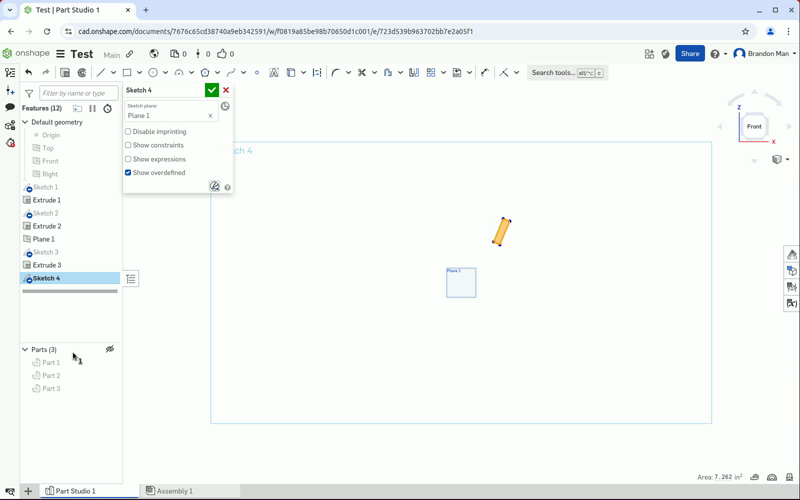
key(shift+y)
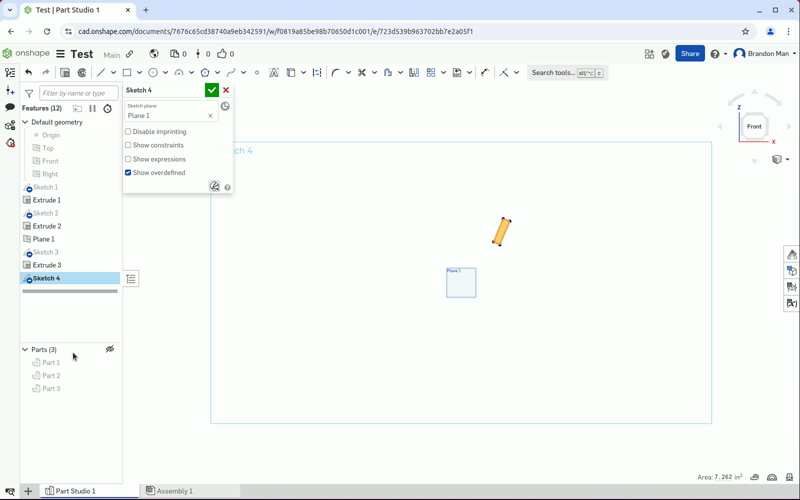
key(shift+e)
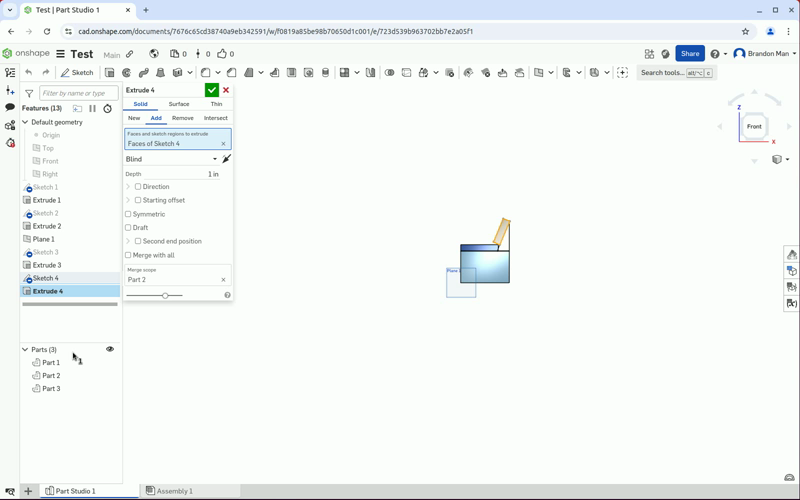
mouse_move(143, 106)
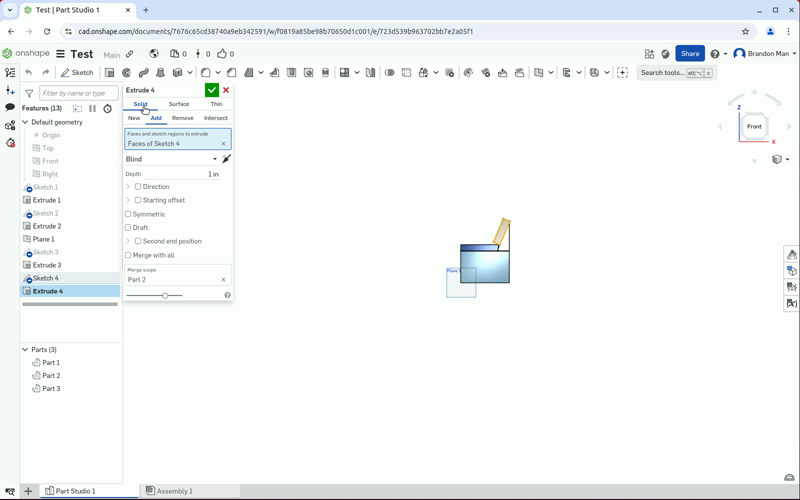
click(143, 106)
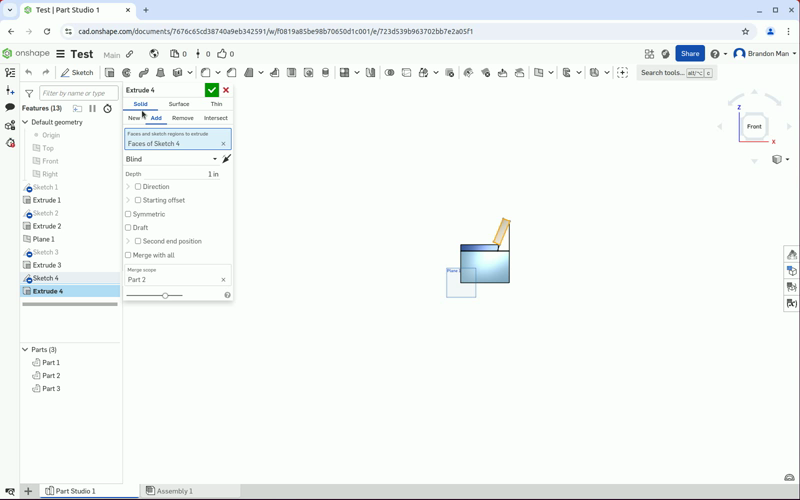
mouse_move(137, 120)
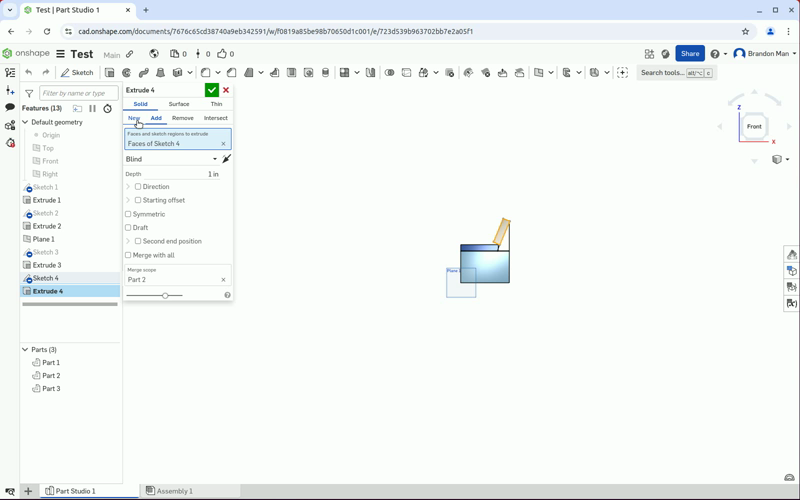
click(137, 120)
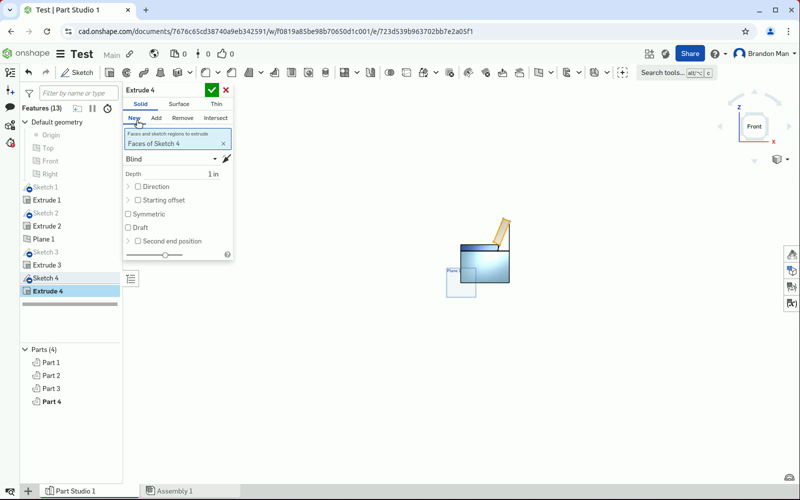
key(tab, 4)
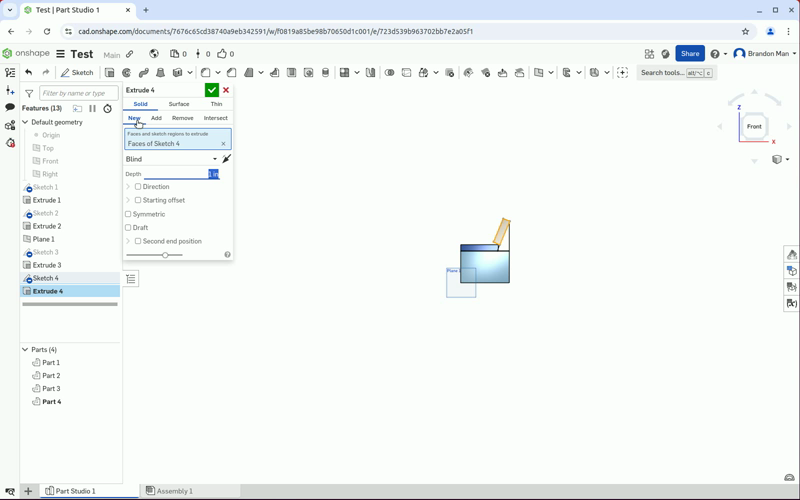
text(-23.108)
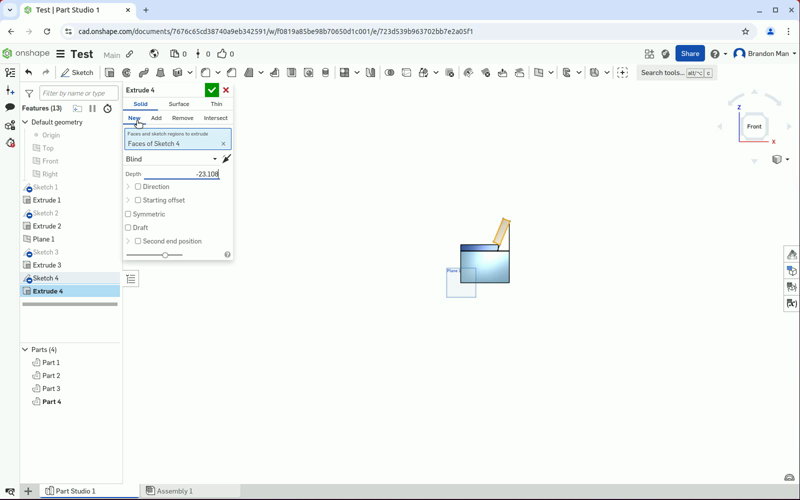
key(enter)
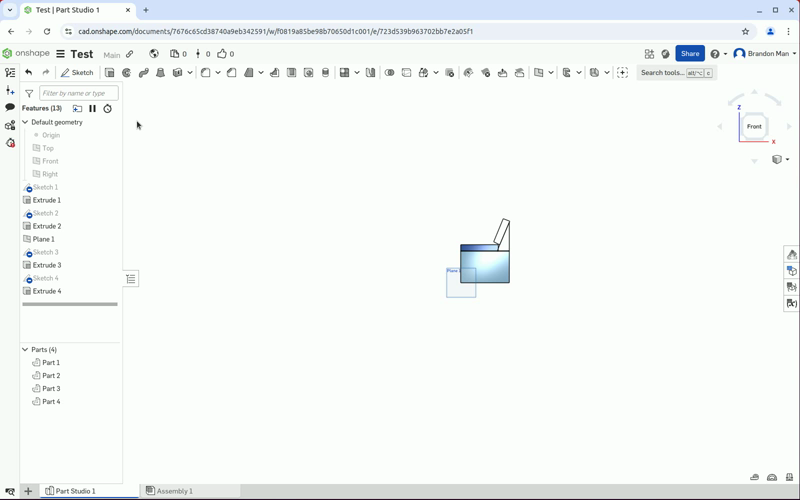
key(shift+h)
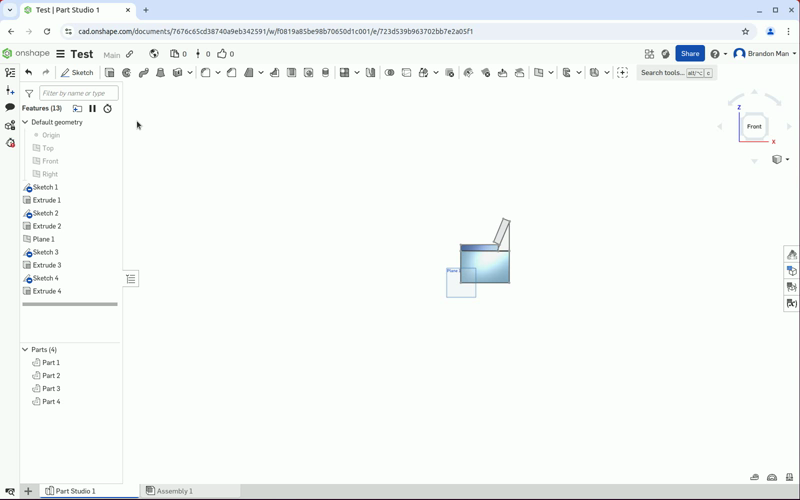
key(shift+h)
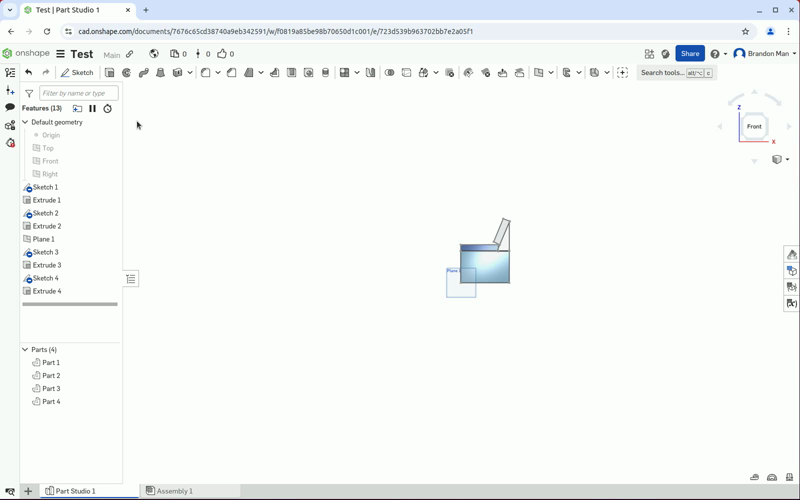
key(shift+7)
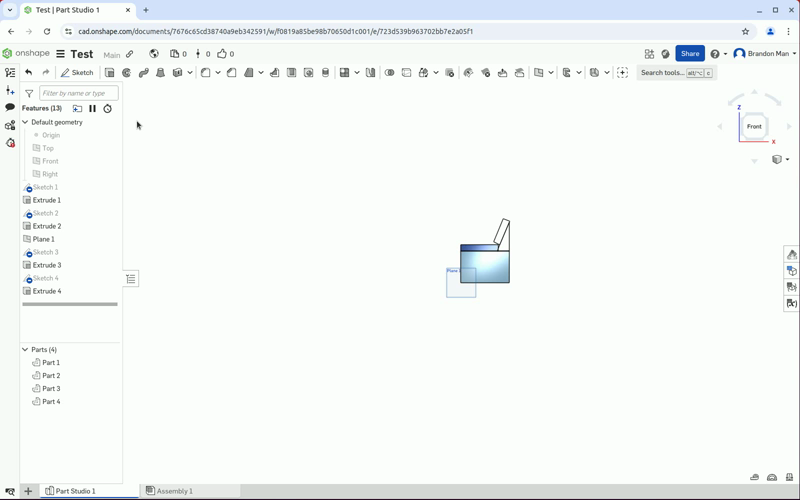
key(left, 2)
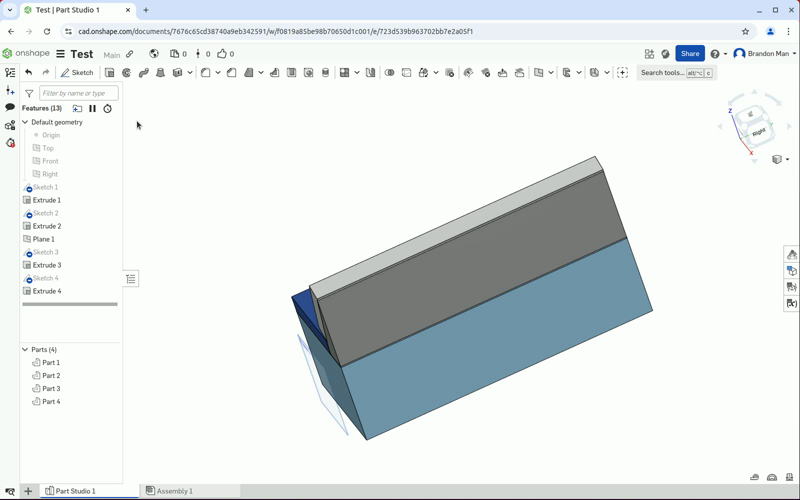
key(down, 2)
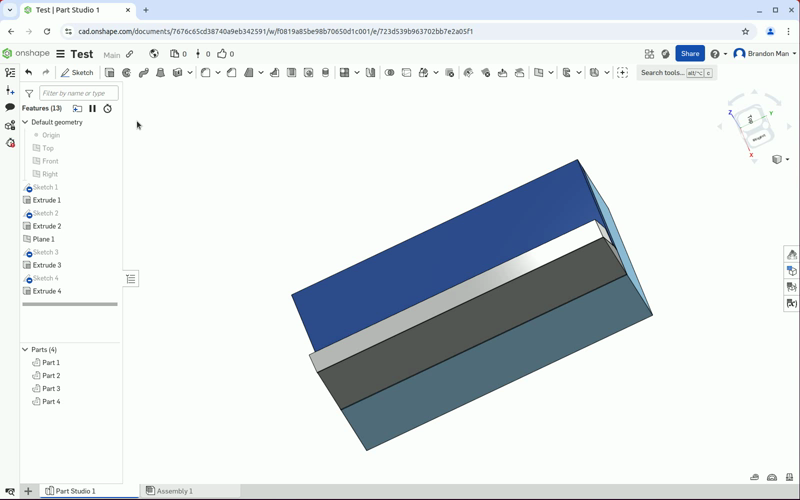
key(up, 2)
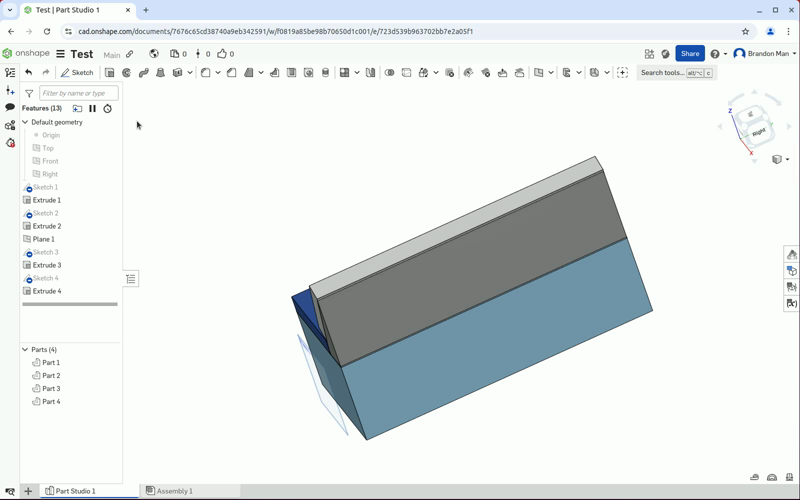
key(right, 2)
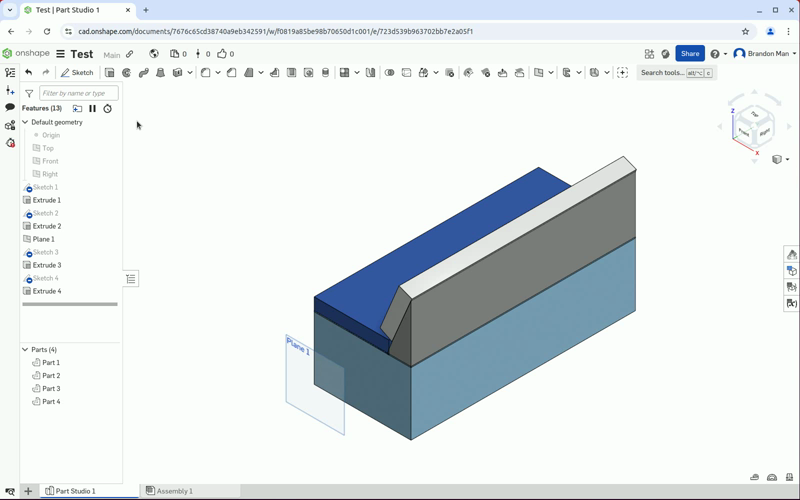
mouse_move(73, 189)
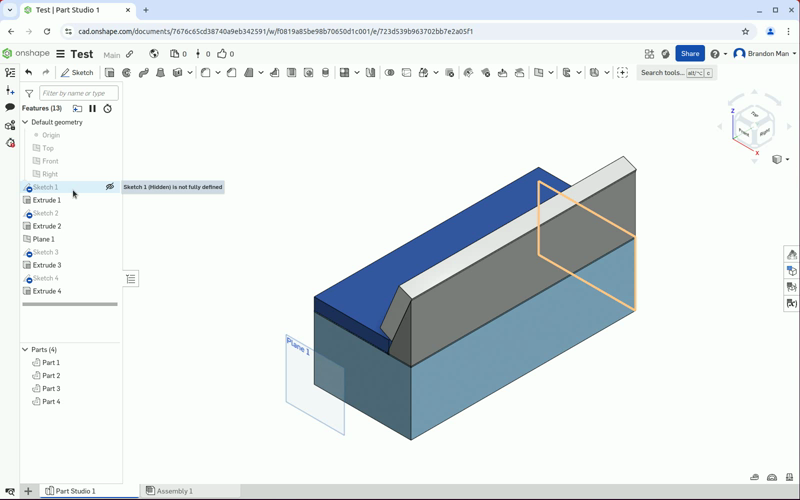
click(73, 189)